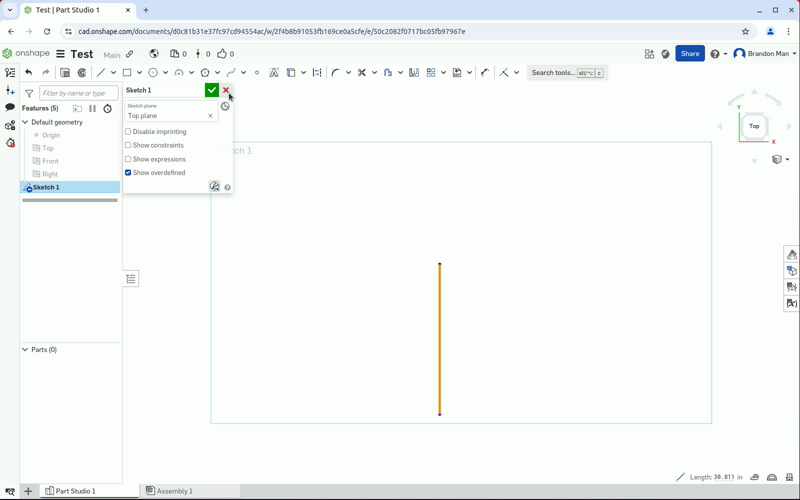
key(shift+h)
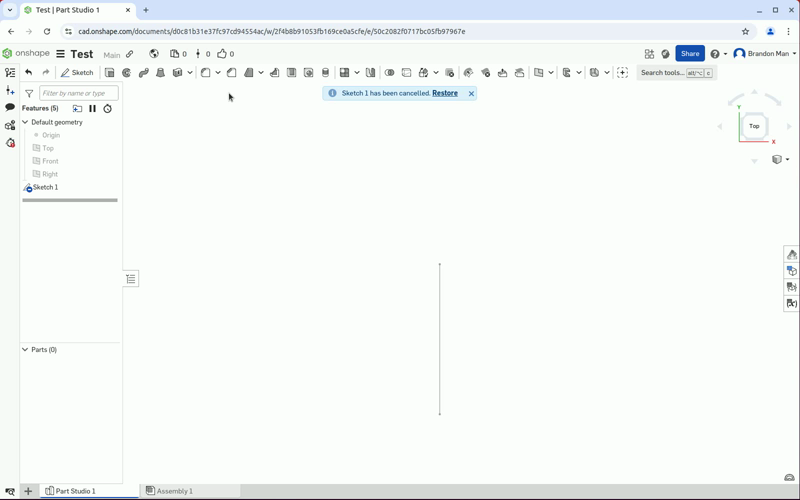
mouse_move(73, 352)
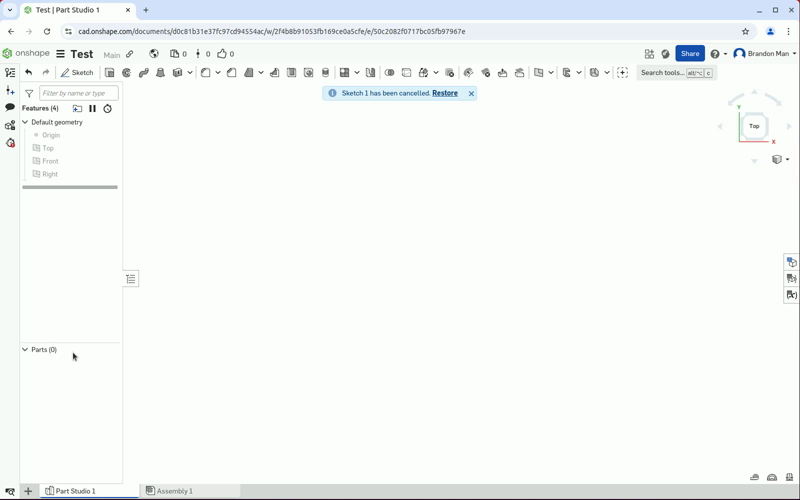
key(y)
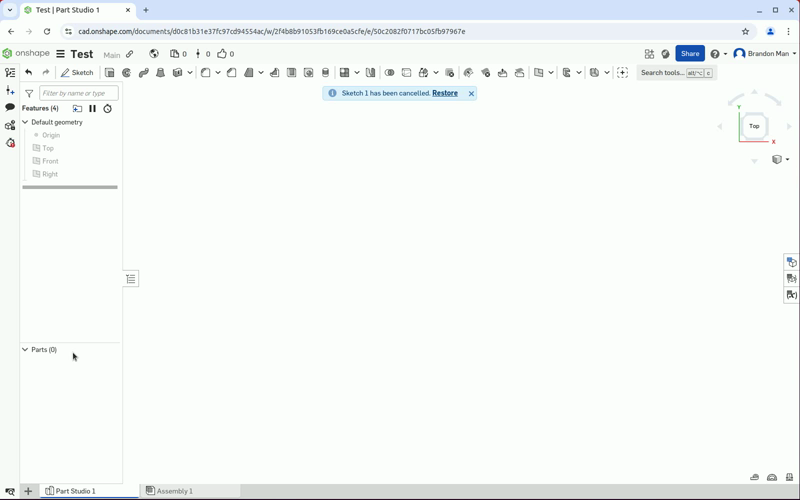
key(shift+p)
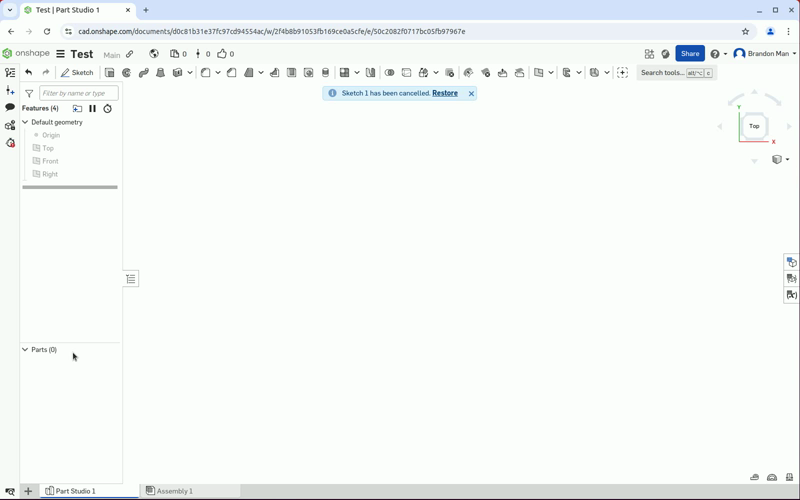
key(space)
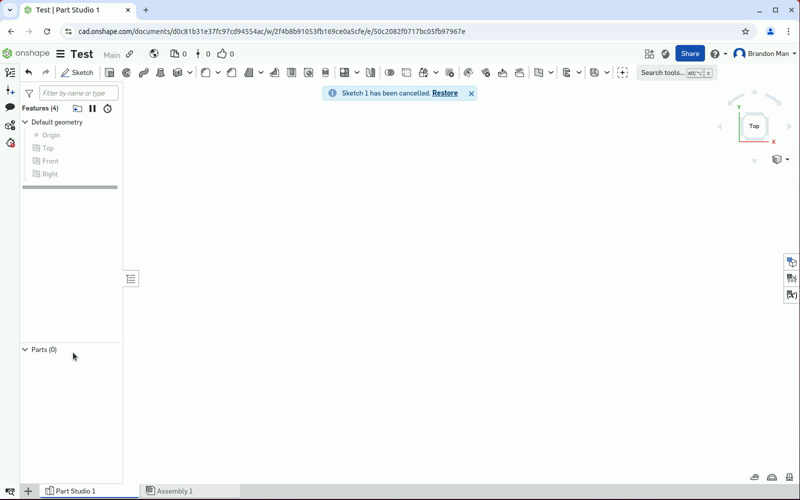
key_down(shift)
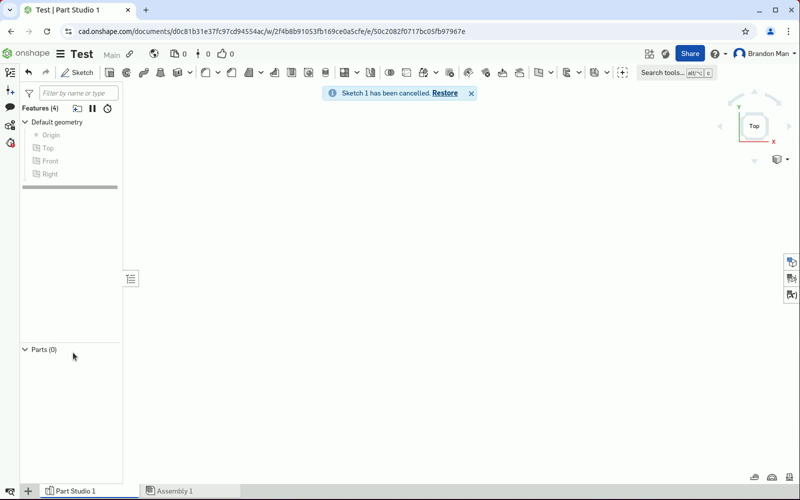
key(up)
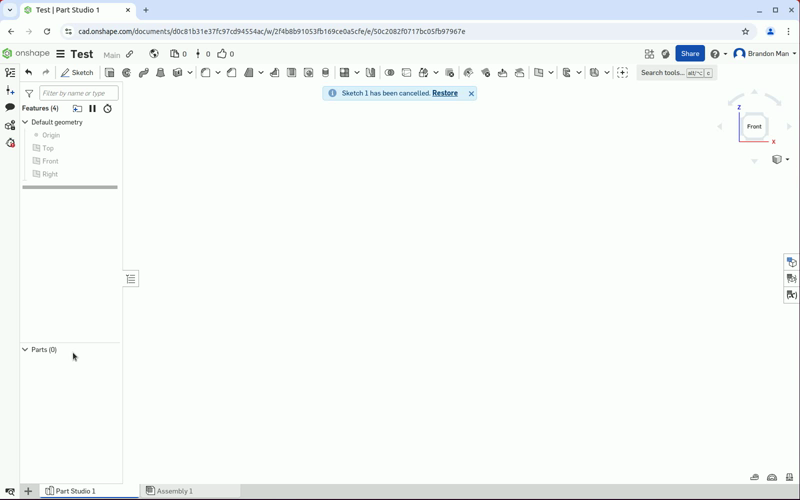
key_up(shift)
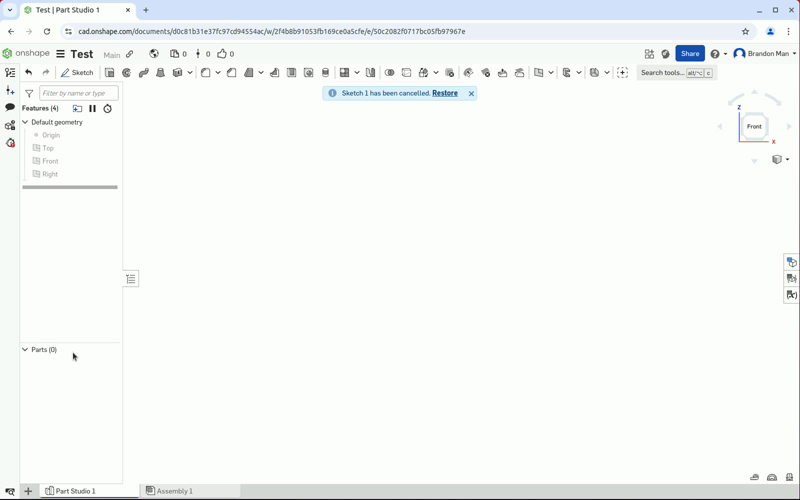
key(space)
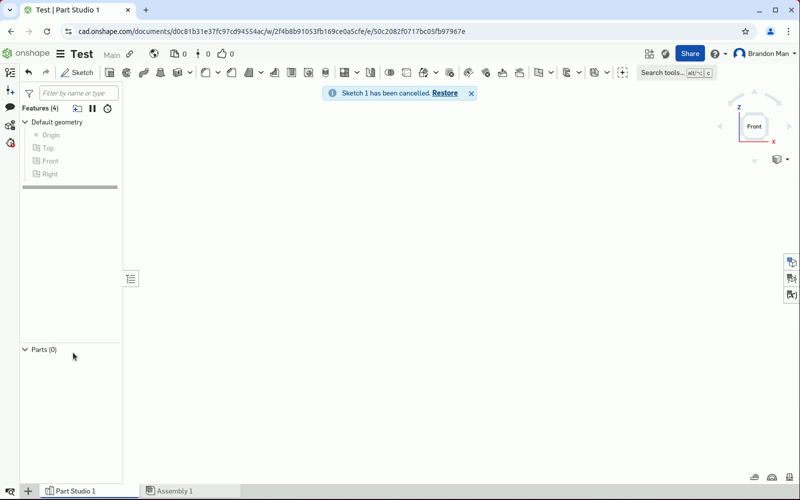
key_down(shift)
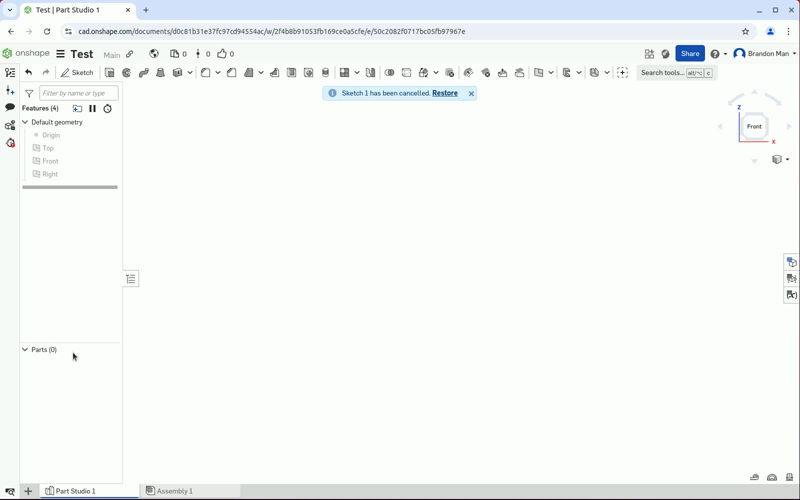
key(left)
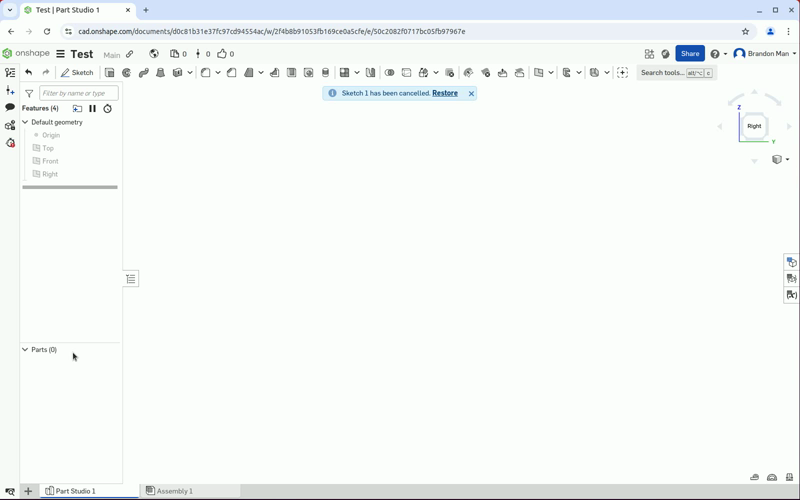
key_up(shift)
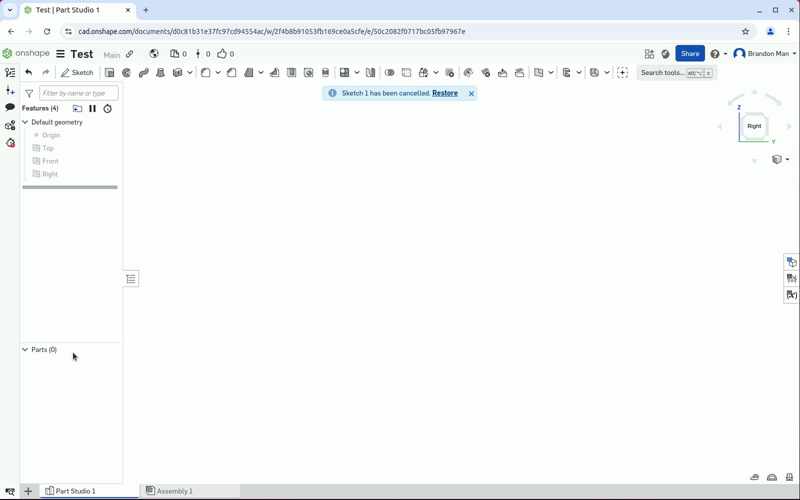
mouse_move(73, 352)
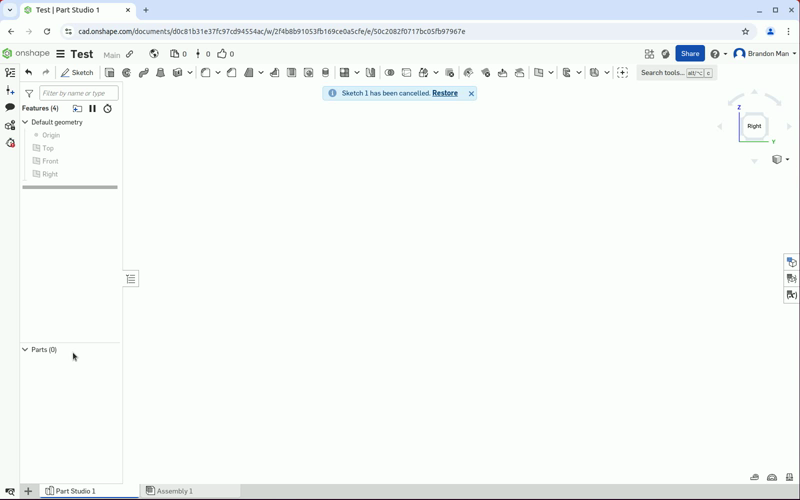
key(shift+y)
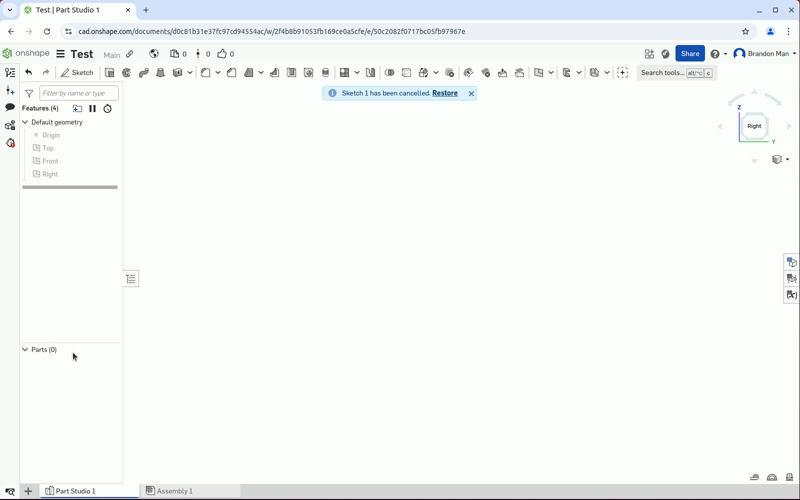
key(shift+s)
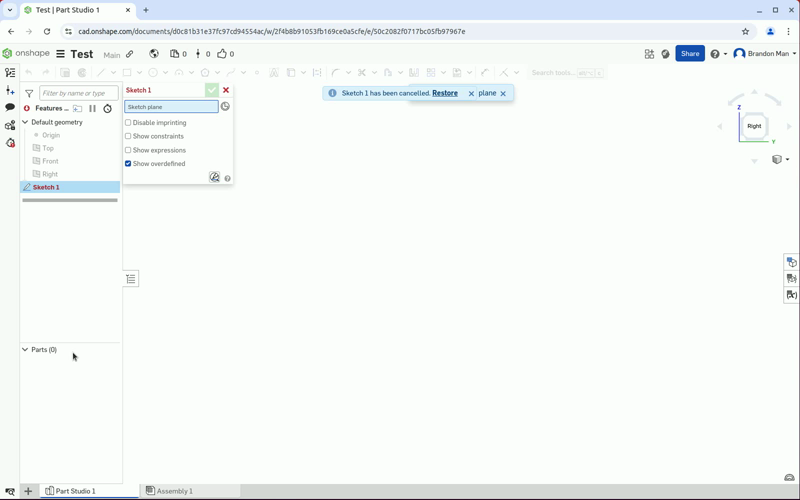
mouse_move(73, 176)
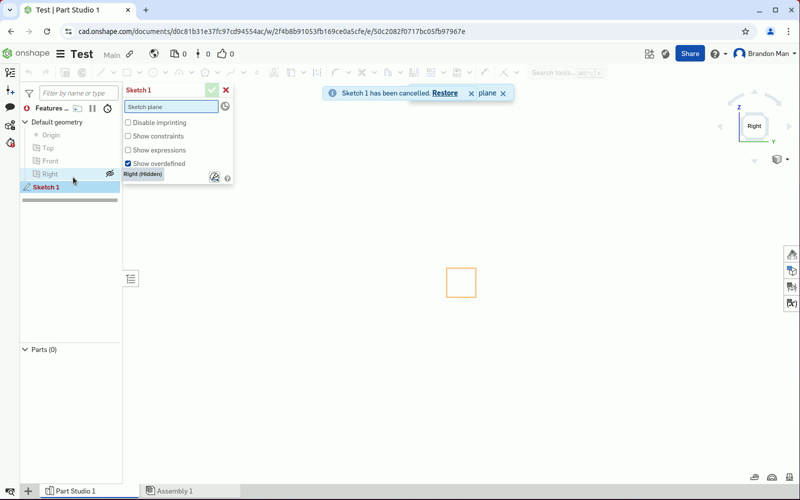
click(73, 176)
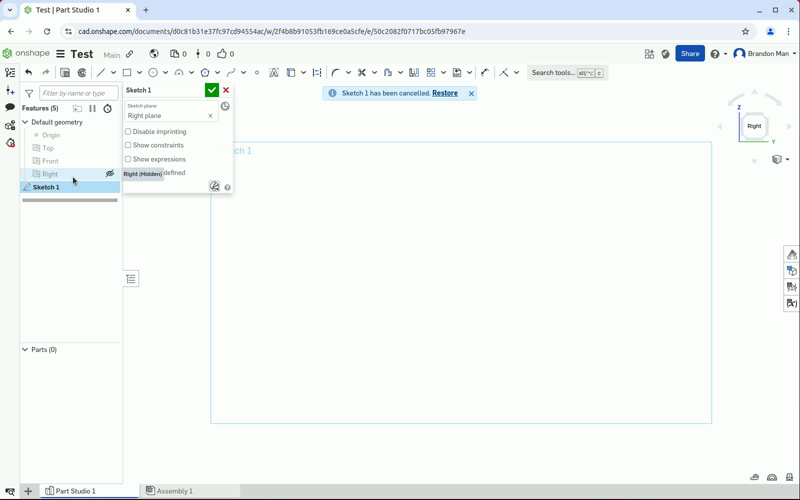
mouse_move(73, 352)
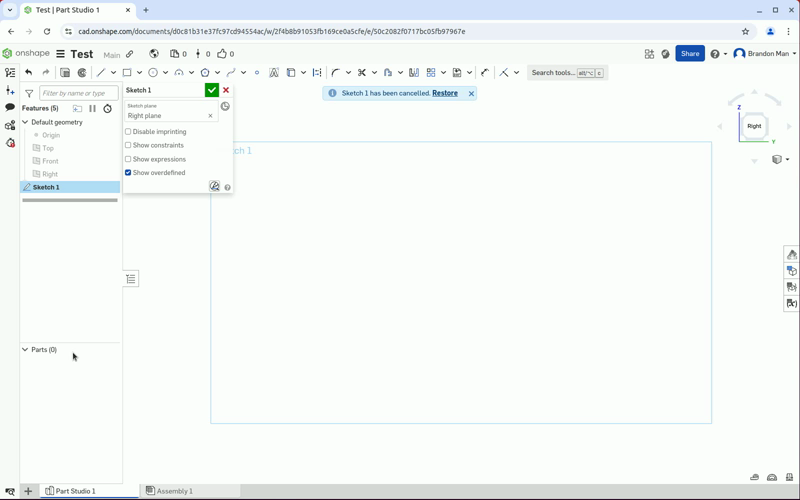
key(y)
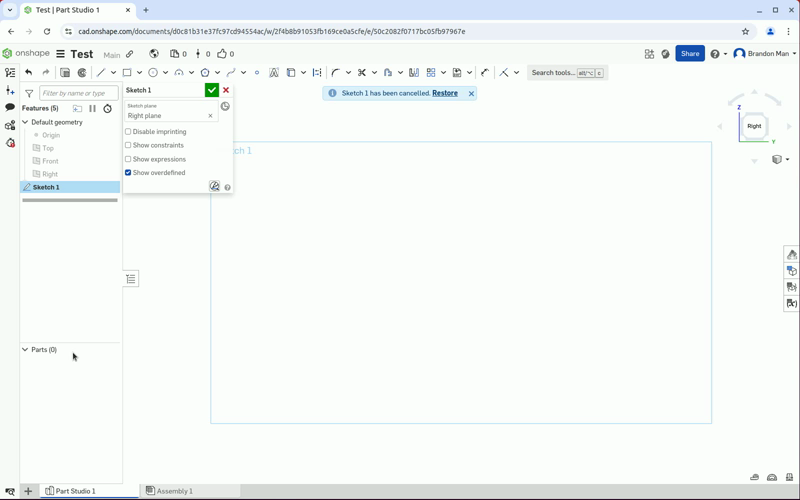
key(a)
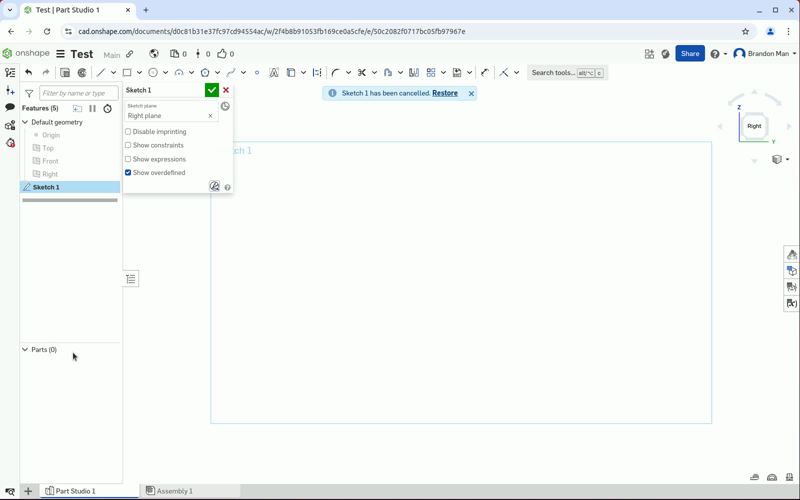
key_down(shift)
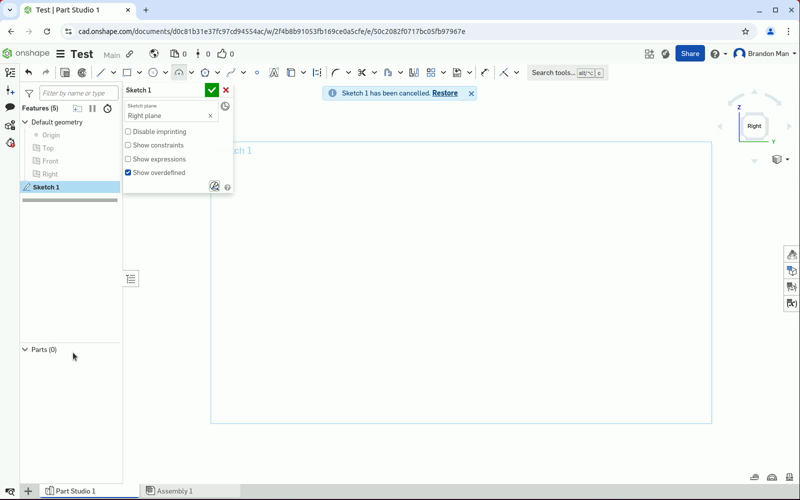
mouse_move(451, 282)
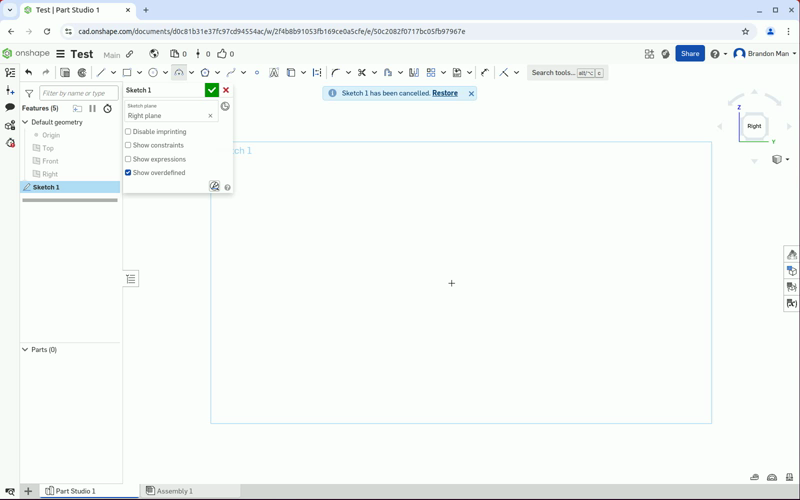
click(451, 282)
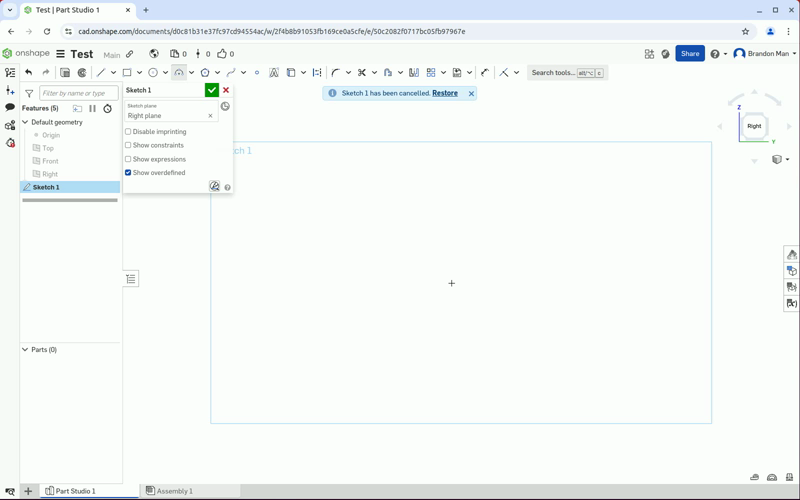
key_up(shift)
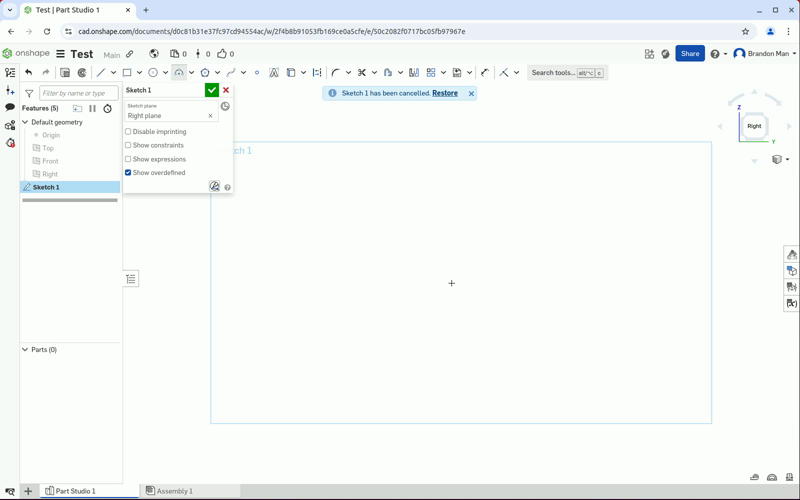
key_down(shift)
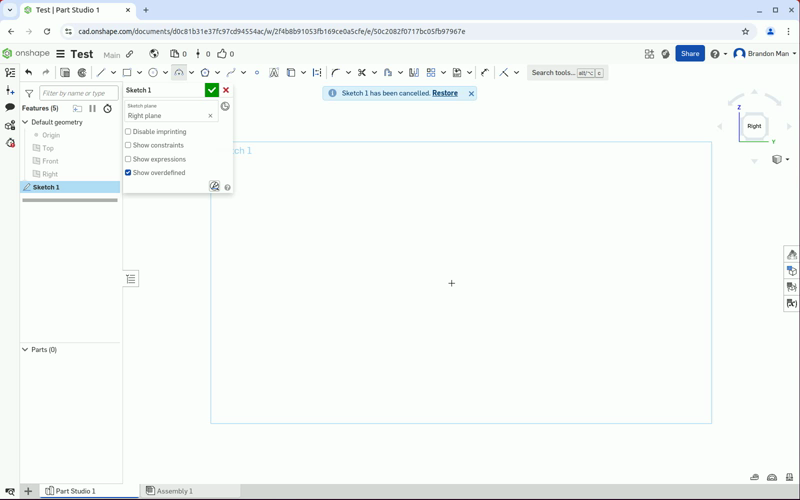
mouse_move(470, 282)
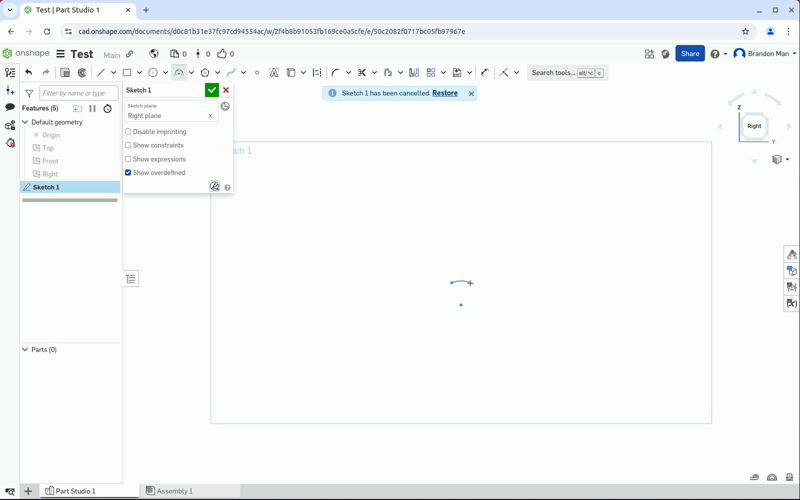
click(470, 282)
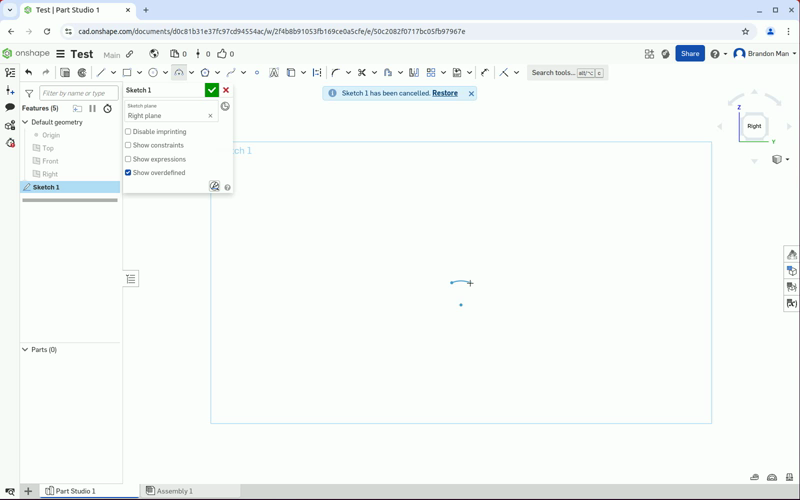
mouse_move(461, 273)
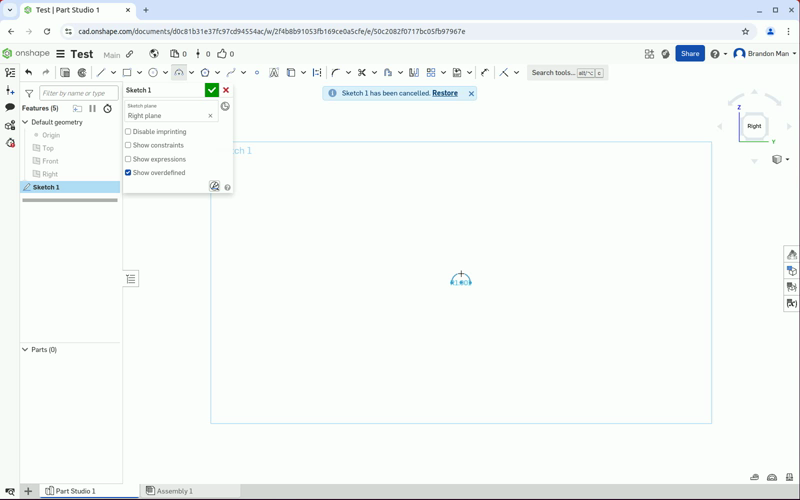
click(461, 273)
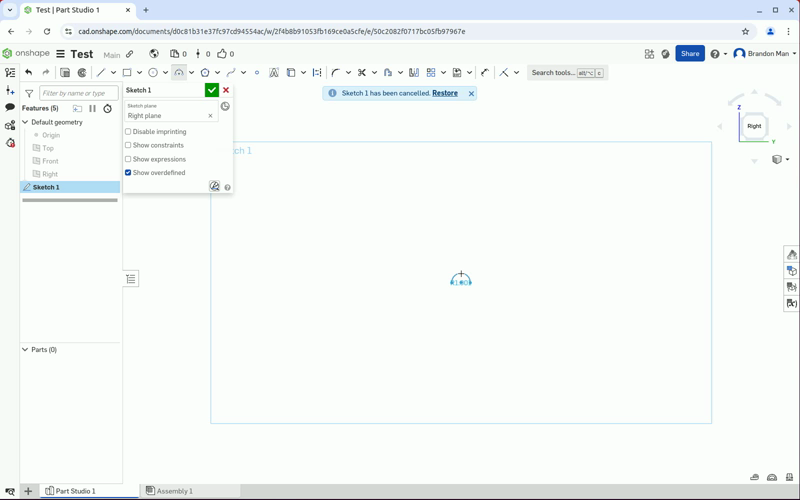
key_up(shift)
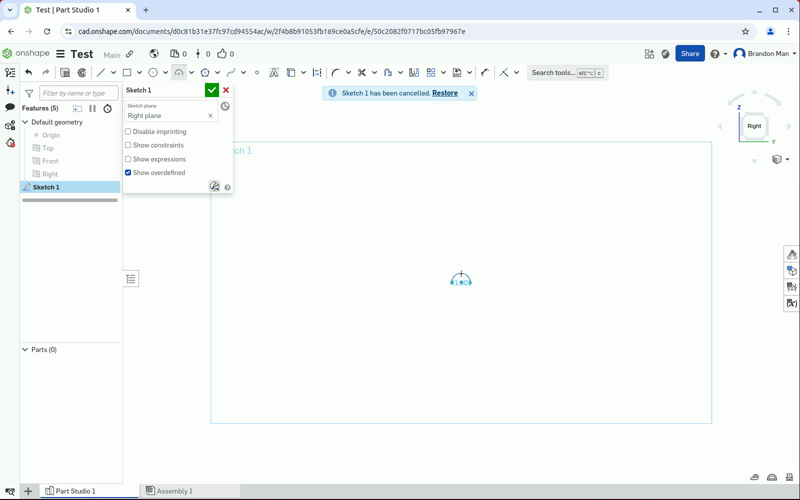
key(esc)
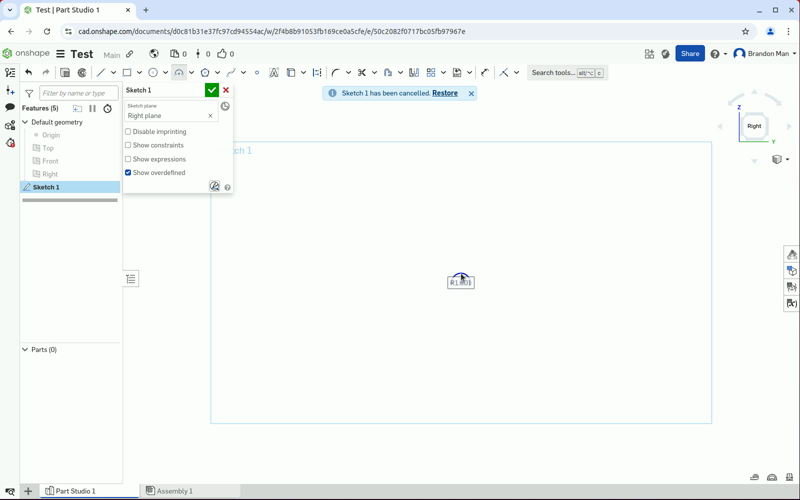
key(l)
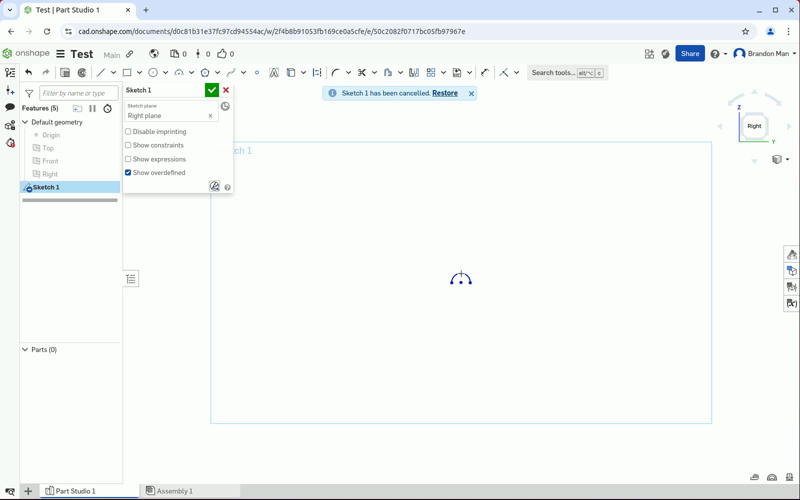
mouse_move(470, 282)
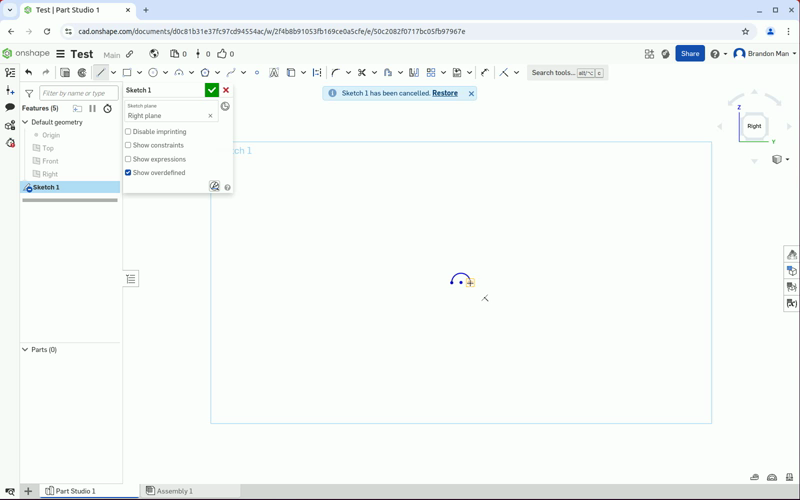
click(470, 282)
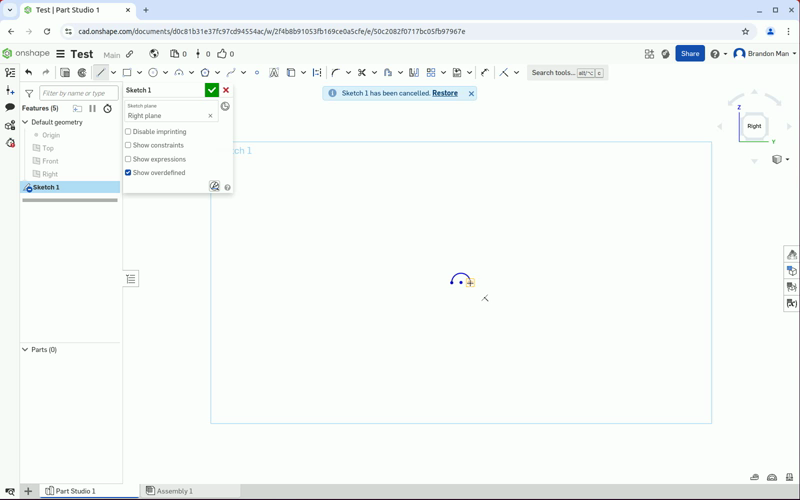
key_down(shift)
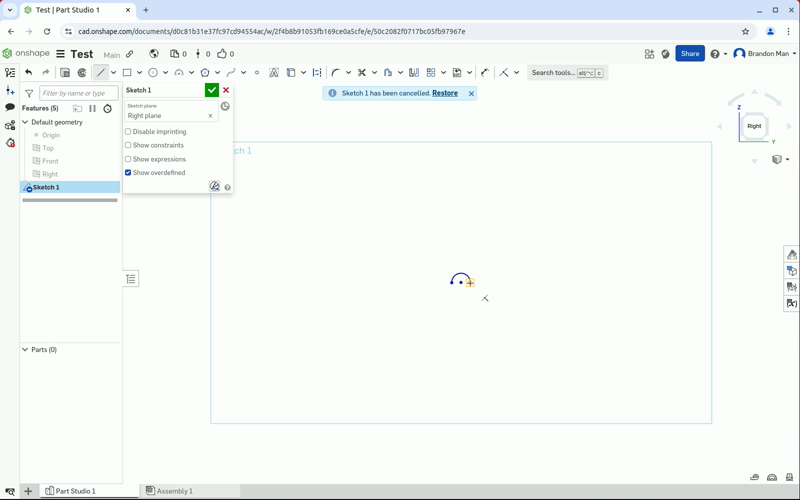
mouse_move(470, 170)
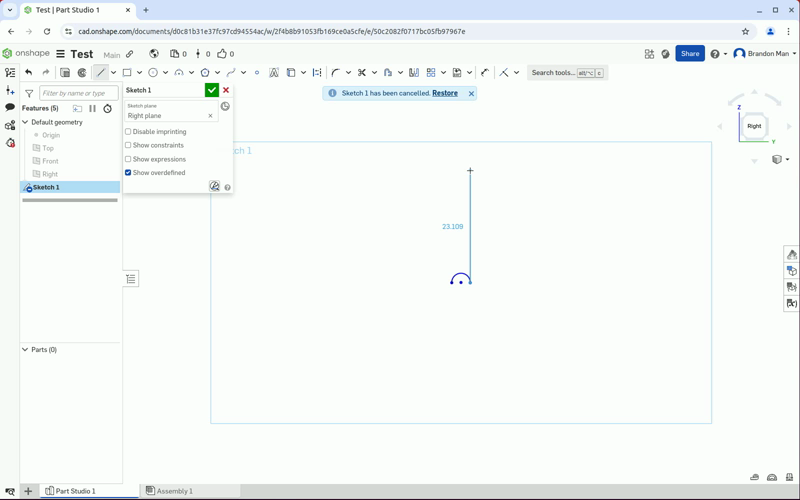
click(470, 170)
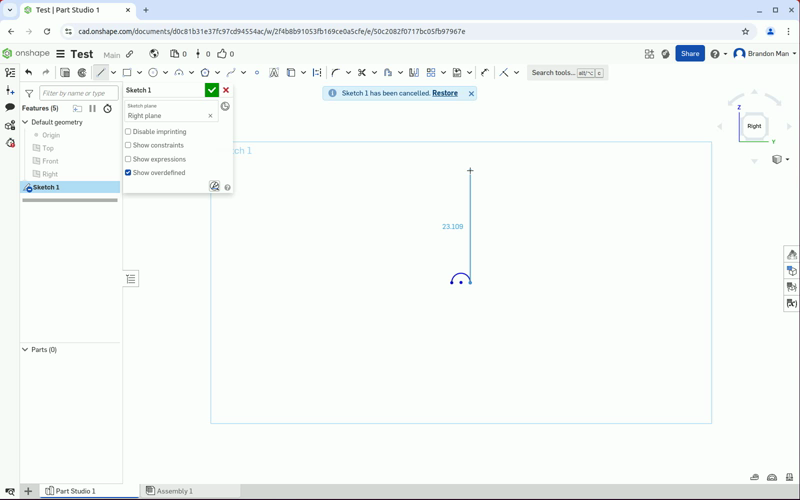
key_up(shift)
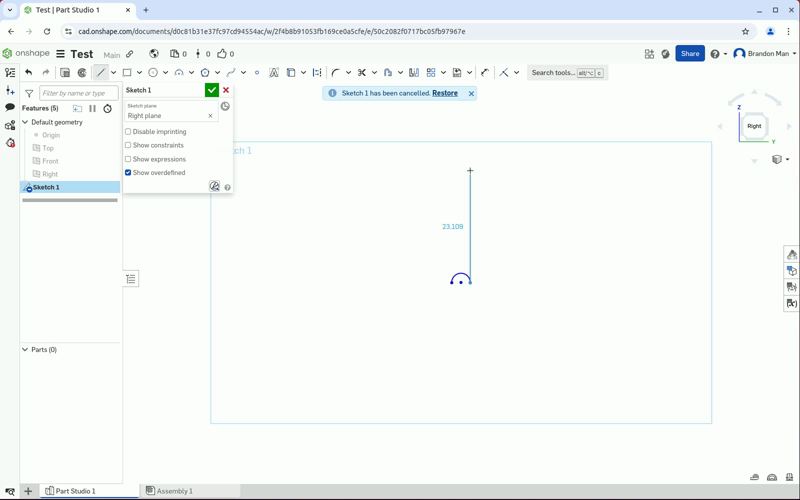
key_down(shift)
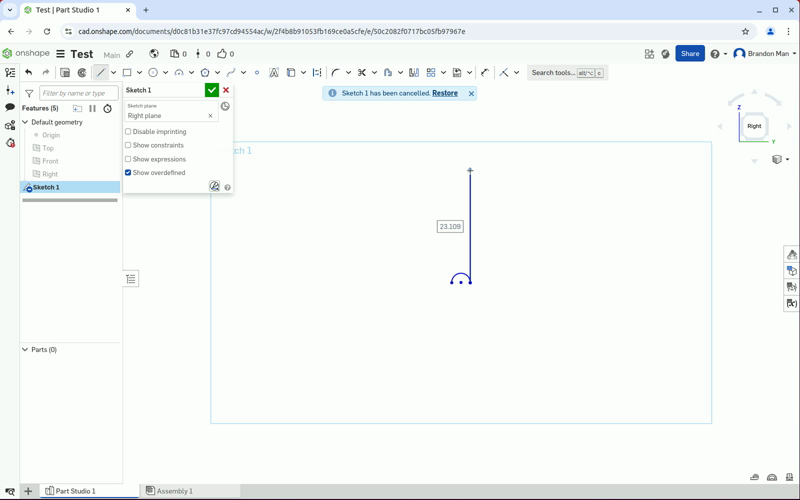
mouse_move(500, 170)
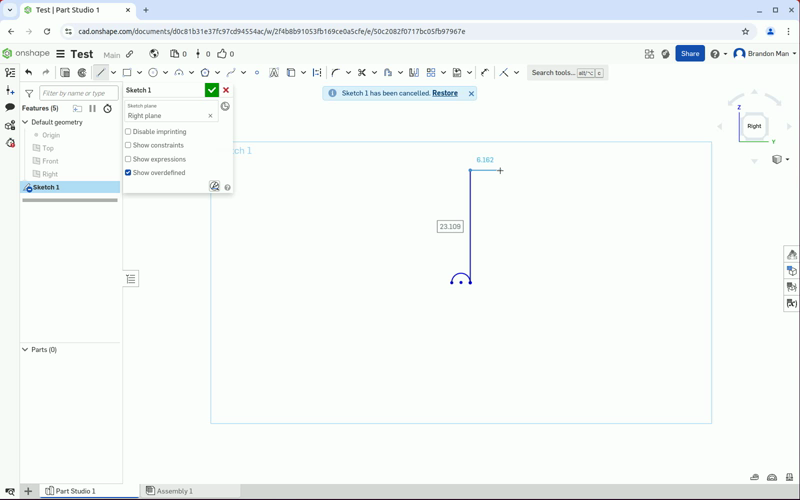
mouse_move(451, 170)
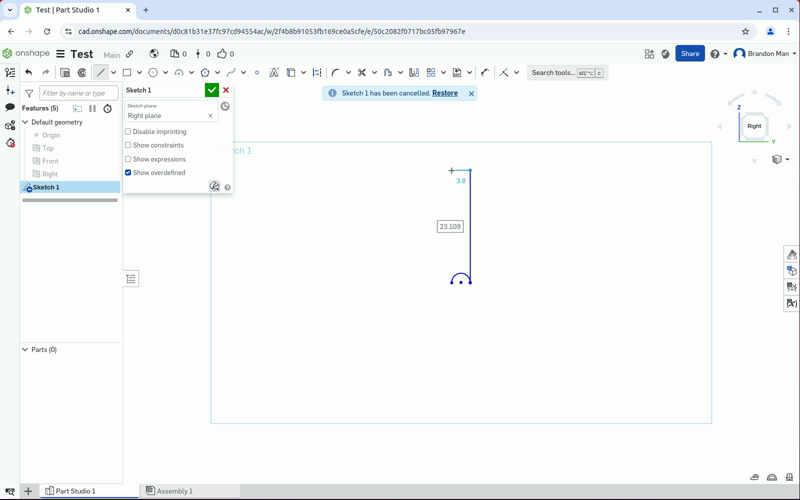
click(451, 170)
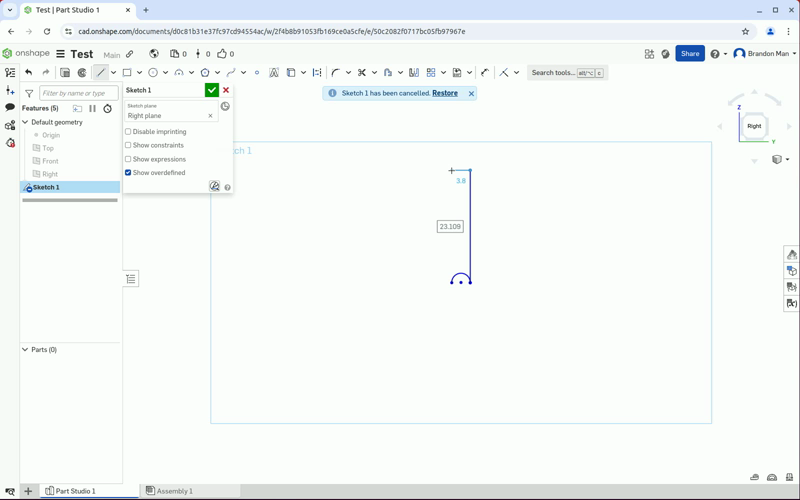
key_up(shift)
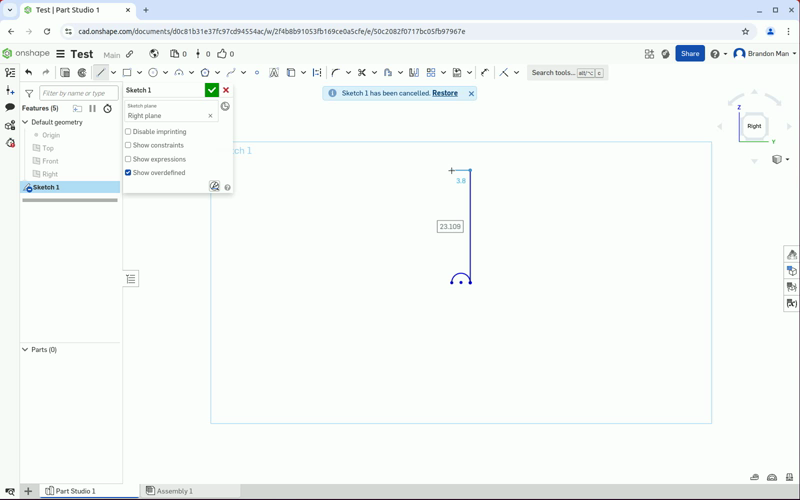
key_down(shift)
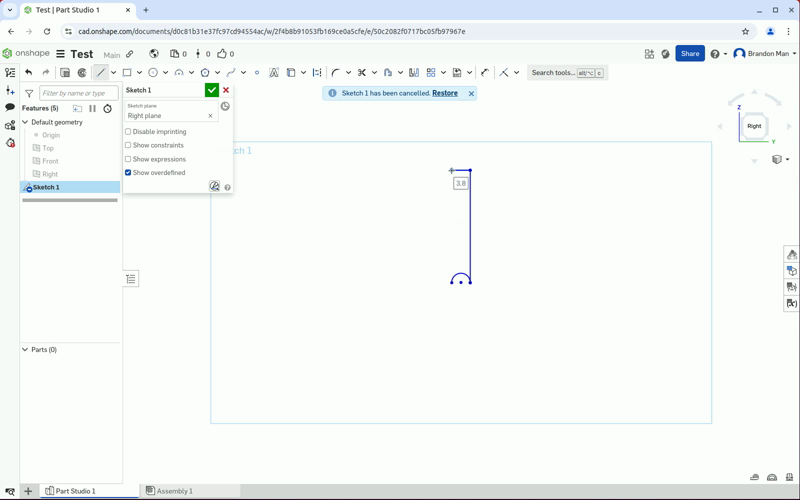
mouse_move(451, 282)
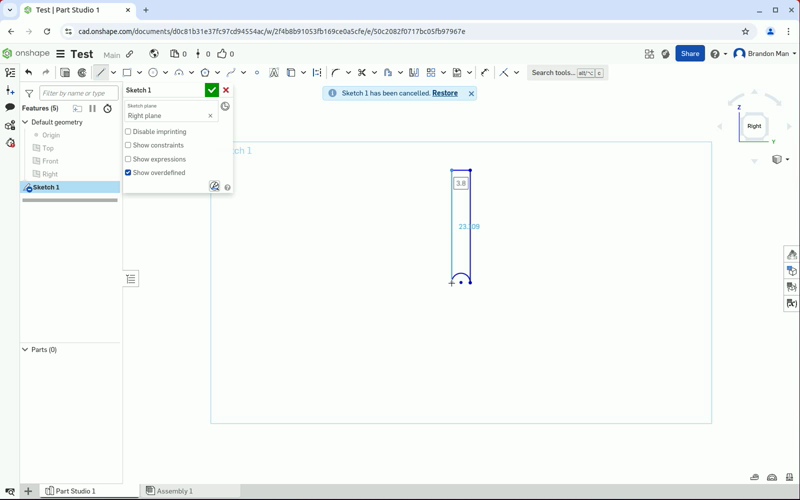
key_up(shift)
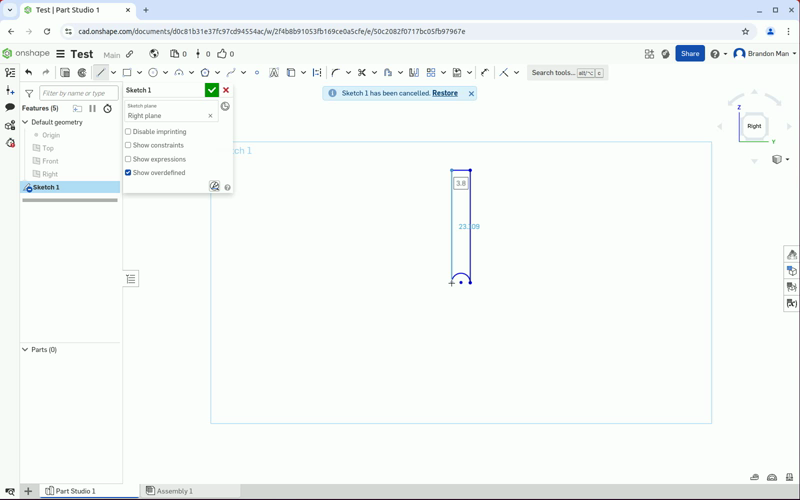
click(451, 282)
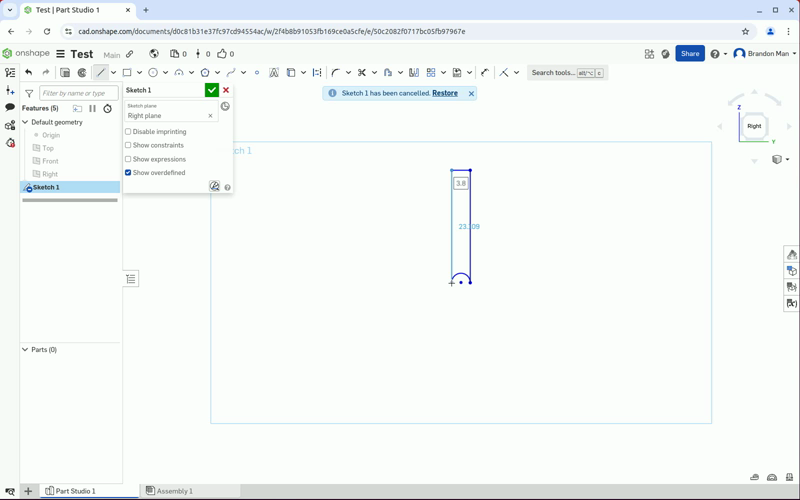
key(esc)
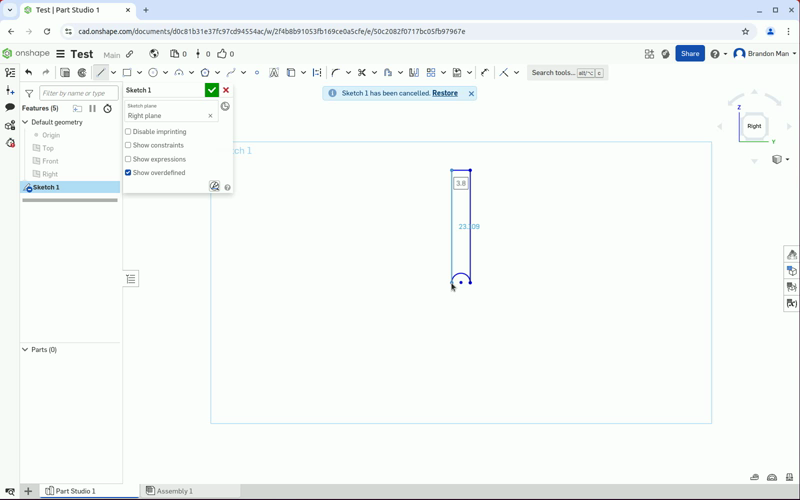
mouse_move(454, 253)
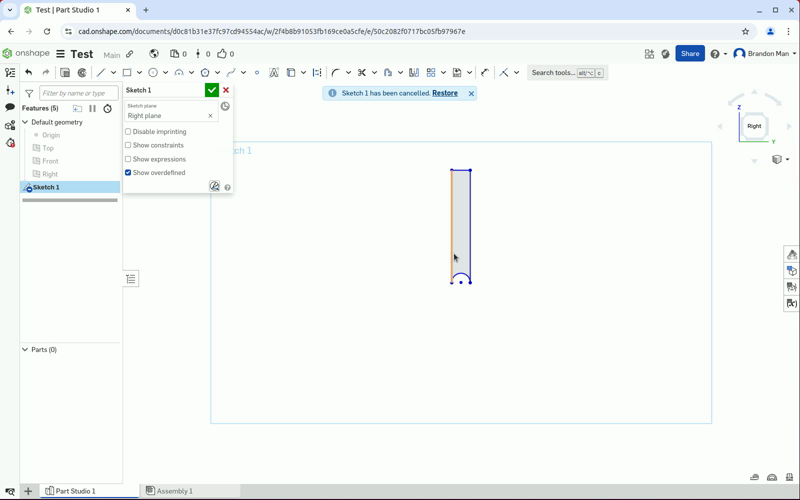
scroll(6)
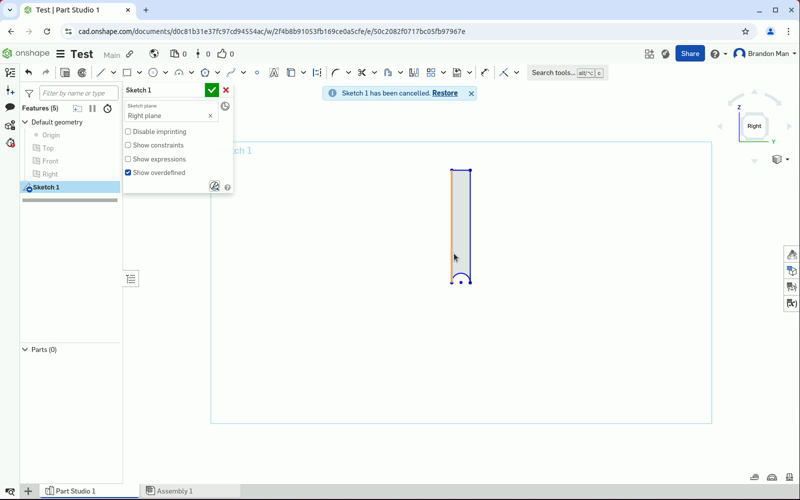
scroll(6)
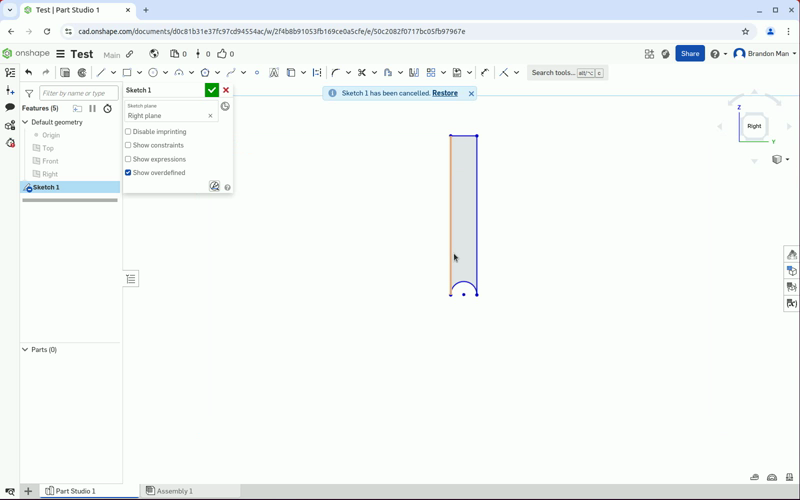
scroll(6)
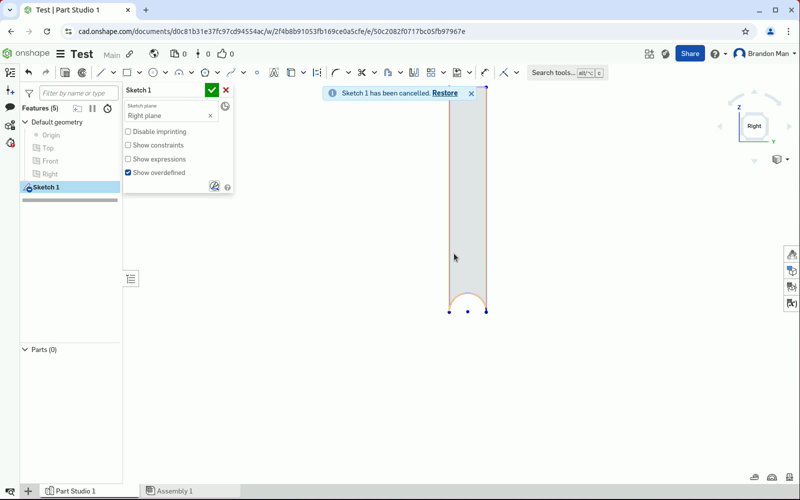
scroll(6)
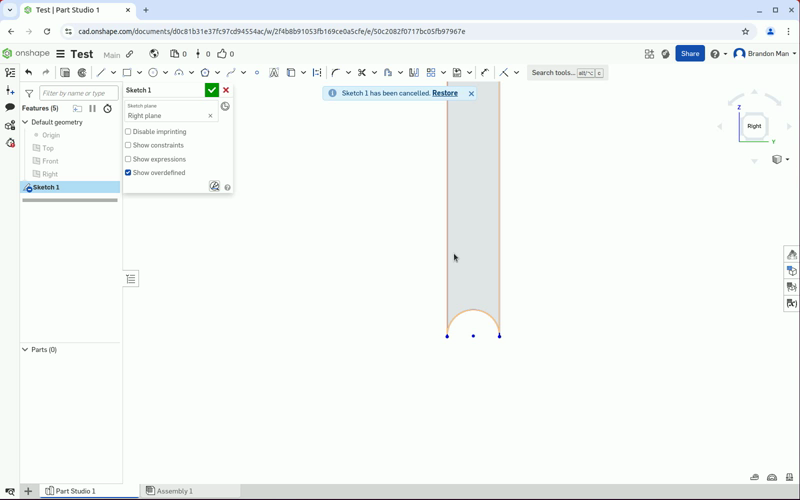
scroll(6)
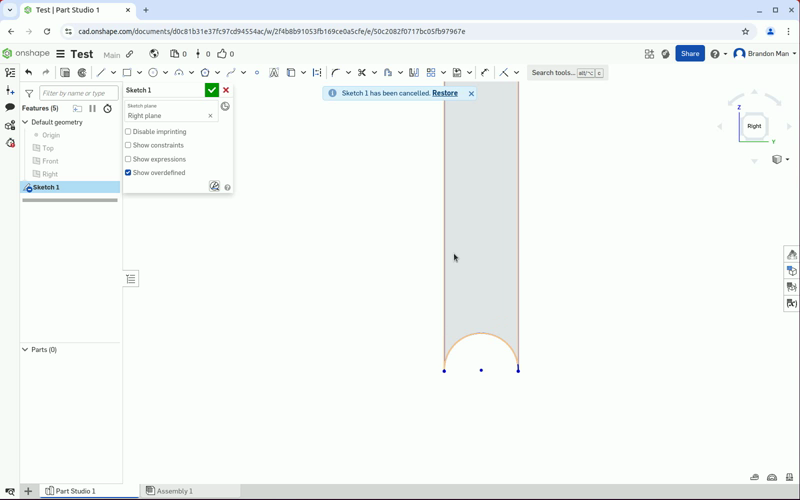
scroll(6)
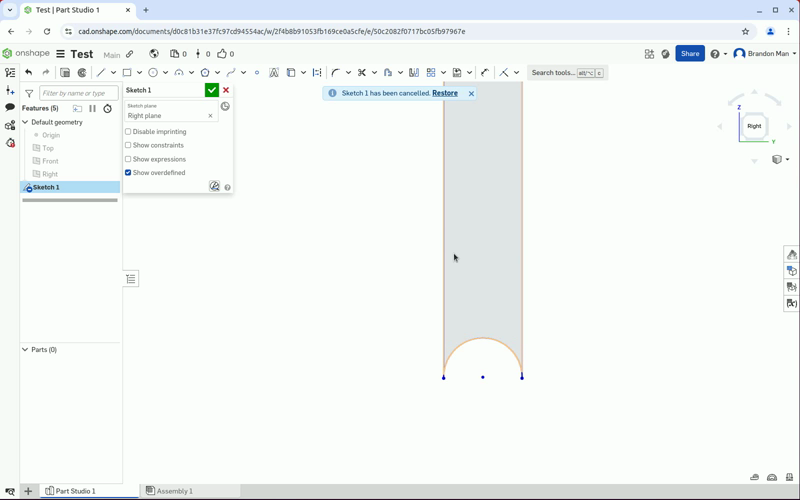
scroll(6)
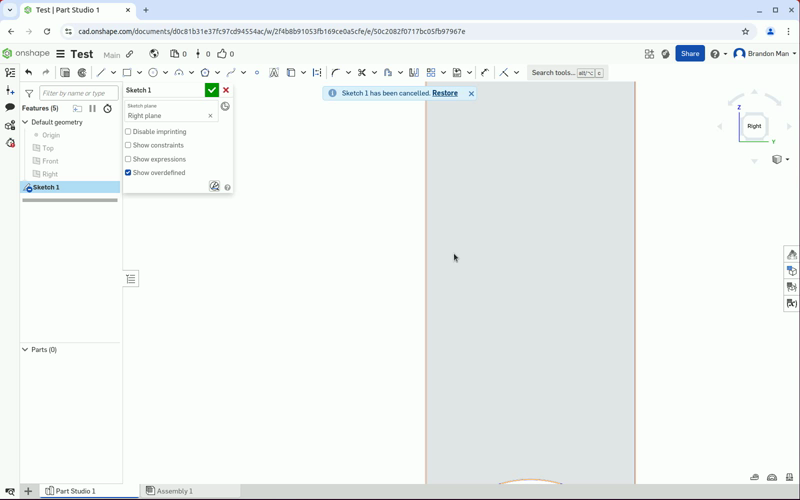
click(454, 253)
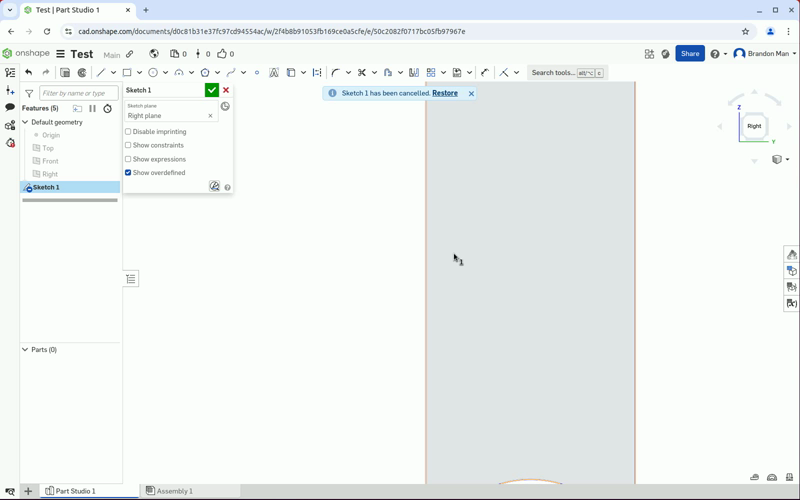
scroll(-6)
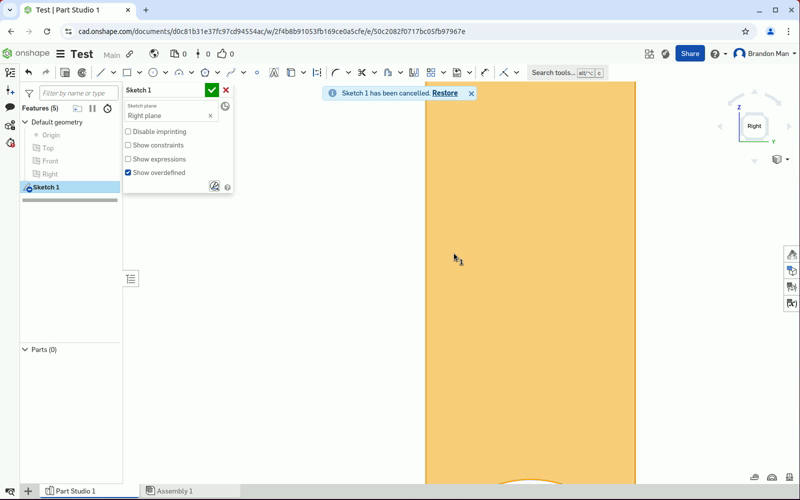
scroll(-6)
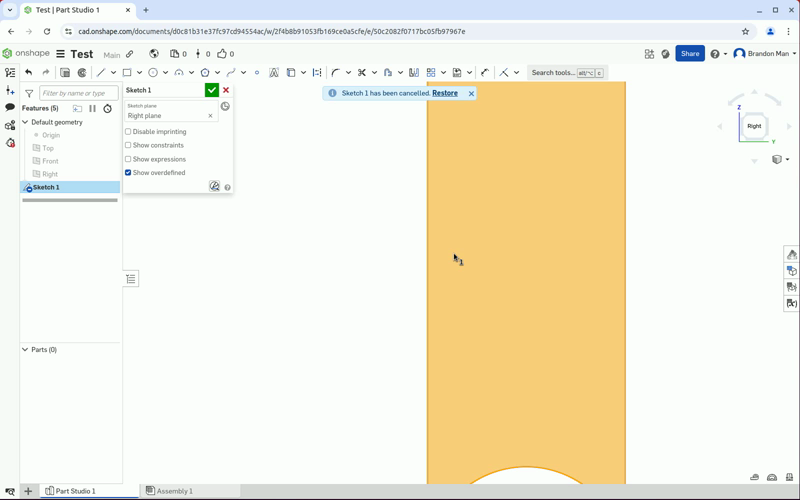
scroll(-6)
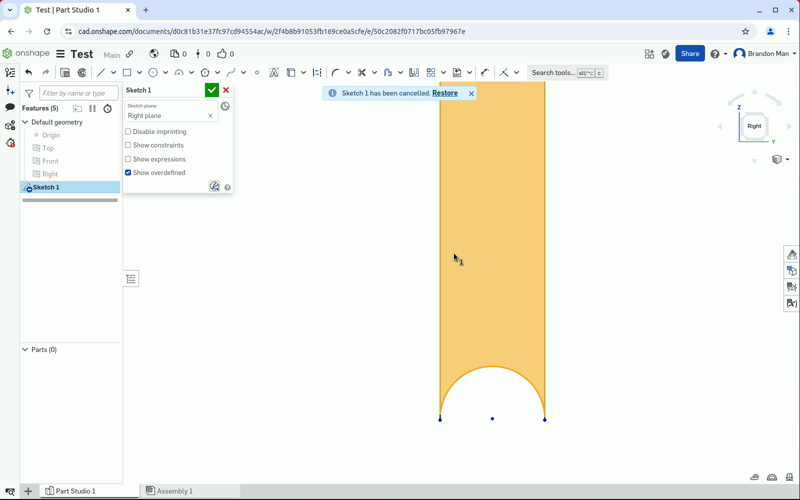
scroll(-6)
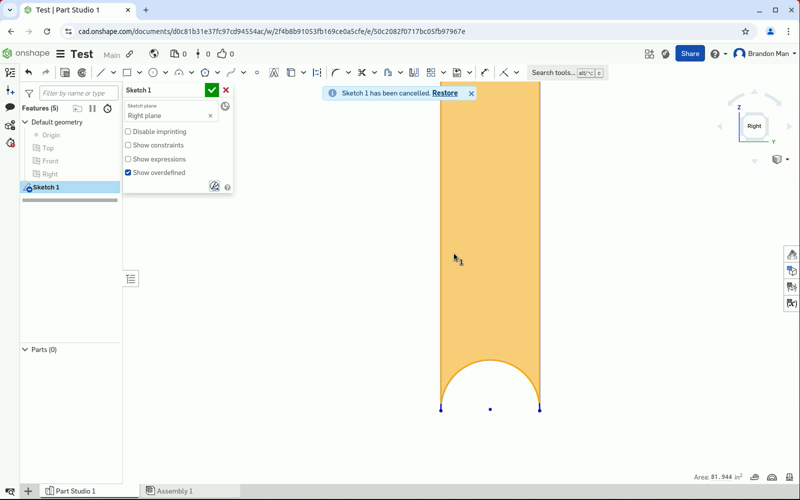
scroll(-6)
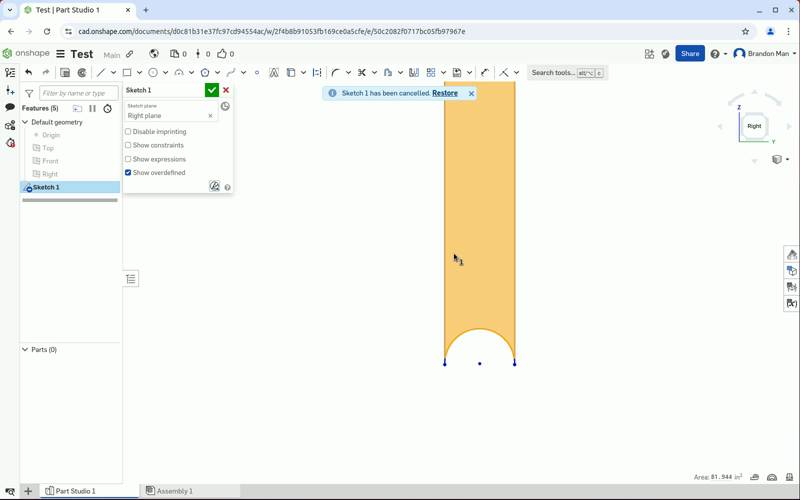
scroll(-6)
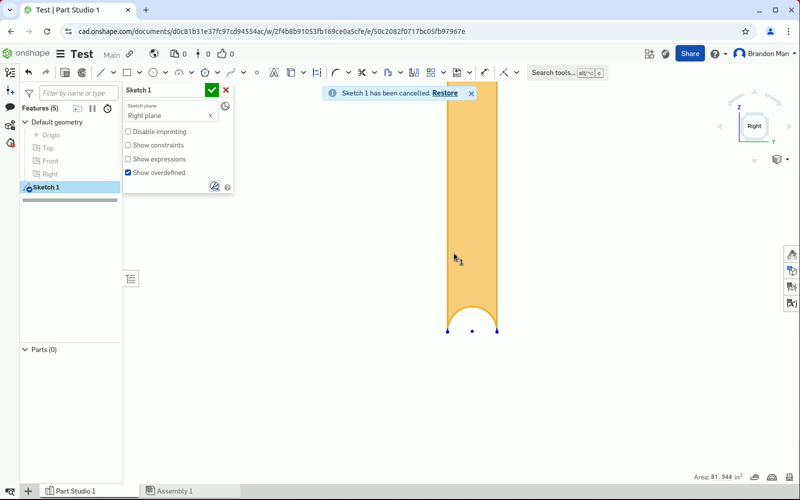
scroll(-6)
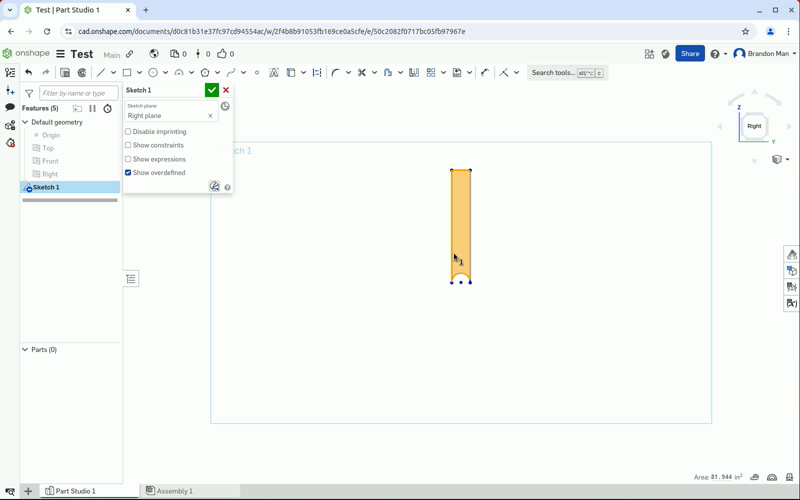
mouse_move(73, 352)
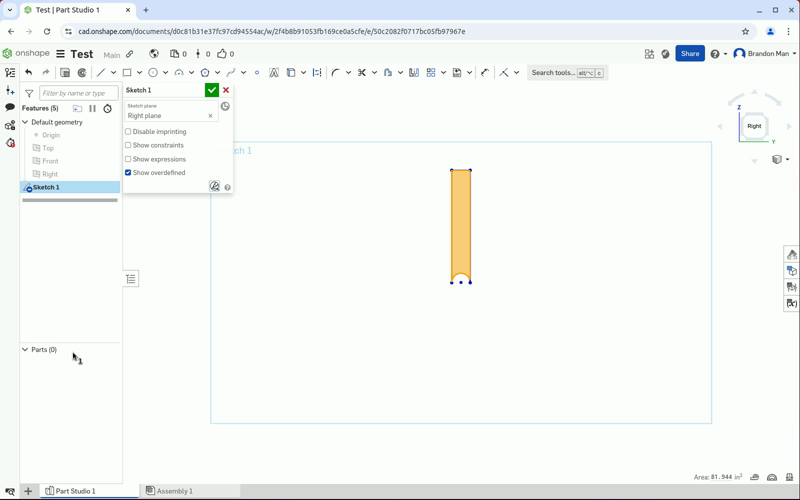
key(shift+y)
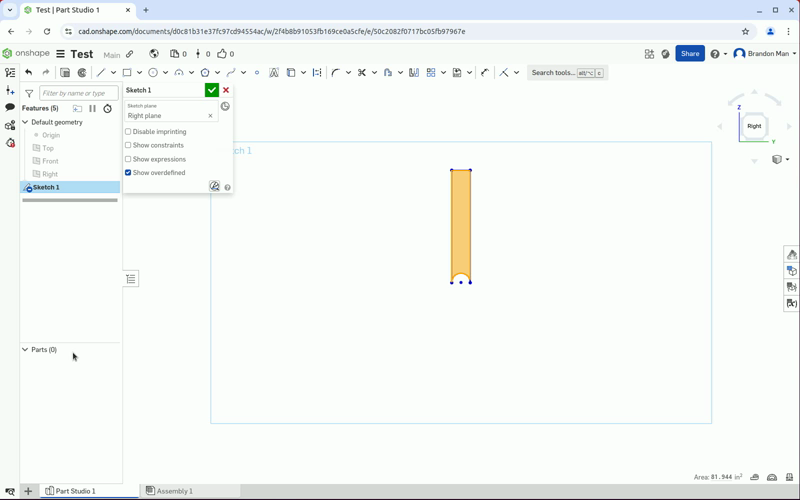
key(shift+e)
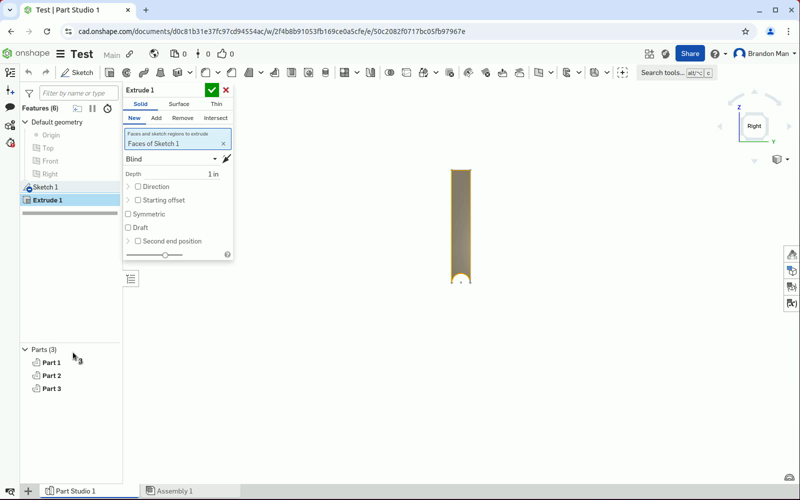
mouse_move(143, 106)
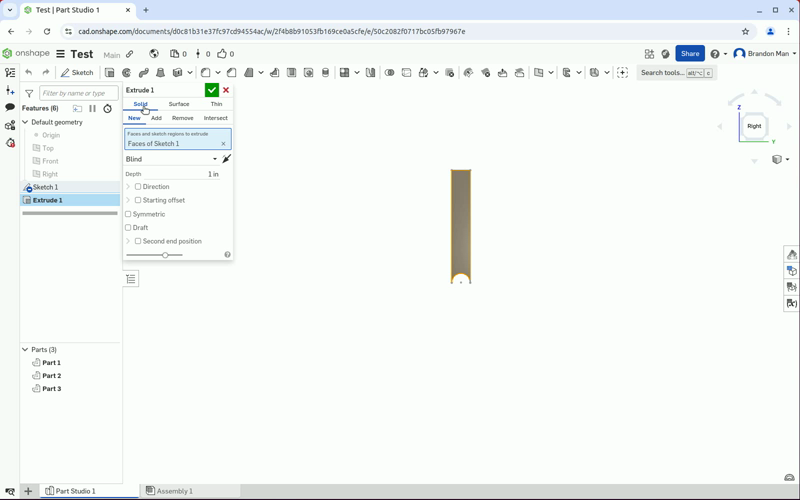
click(143, 106)
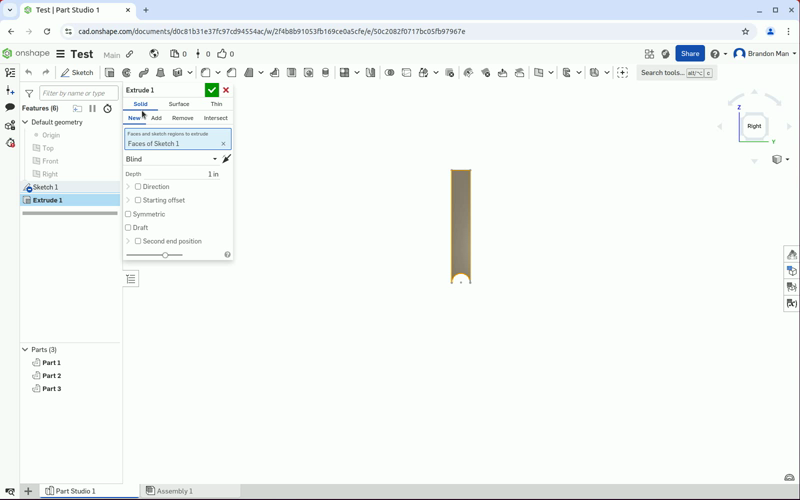
mouse_move(137, 120)
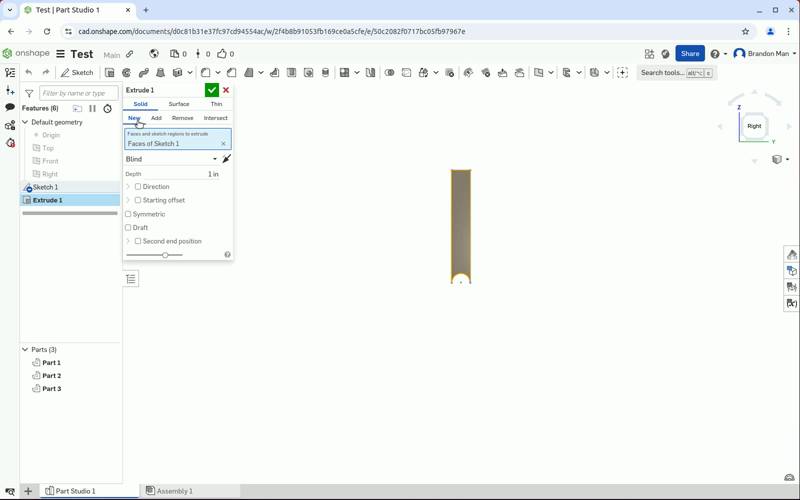
click(137, 120)
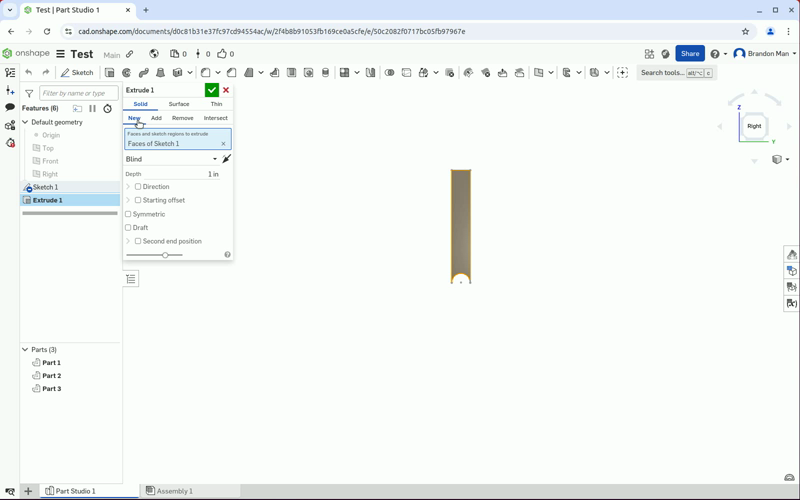
key(tab, 4)
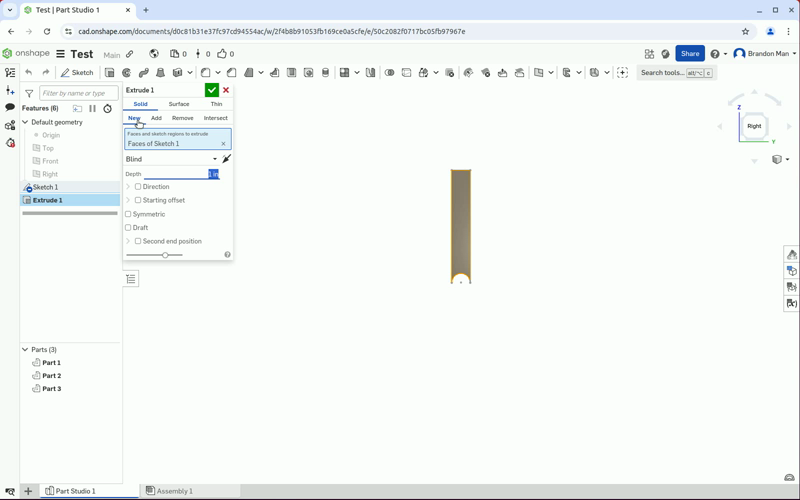
text(5.777)
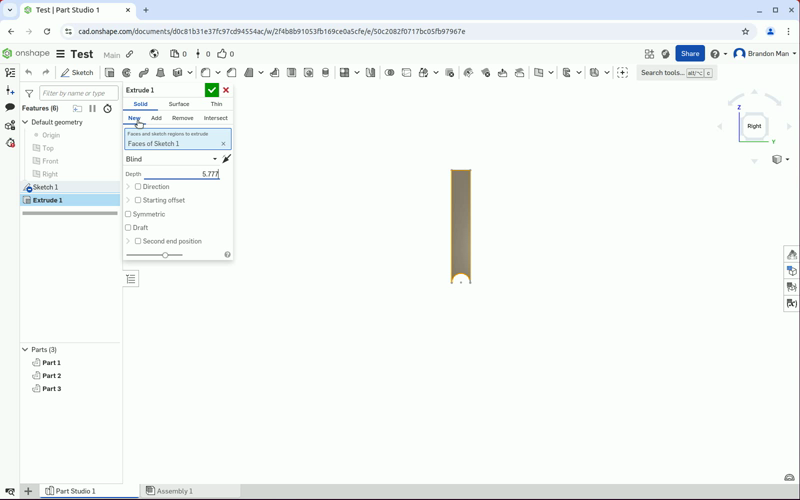
key(enter)
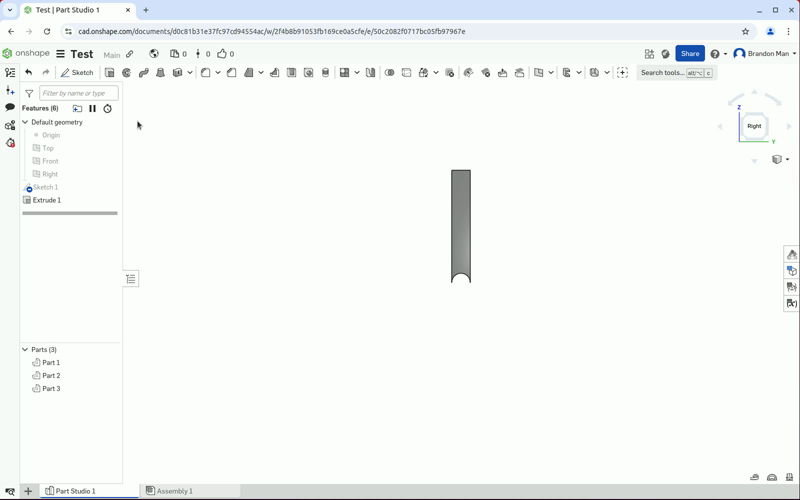
key(shift+h)
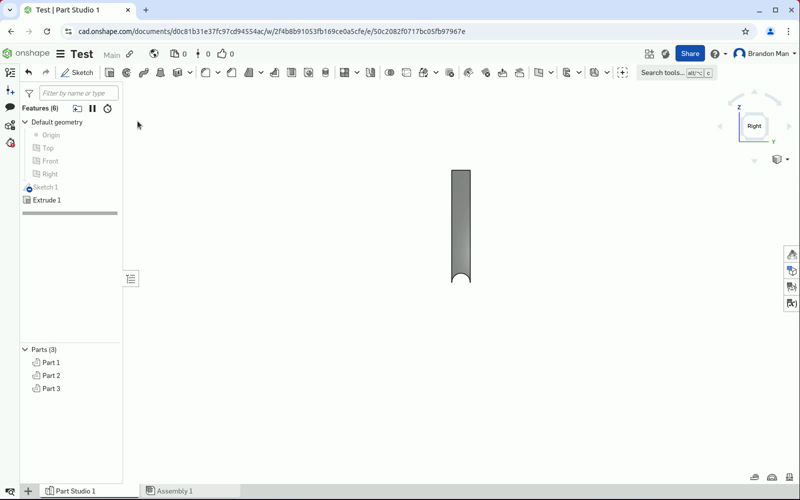
key(shift+h)
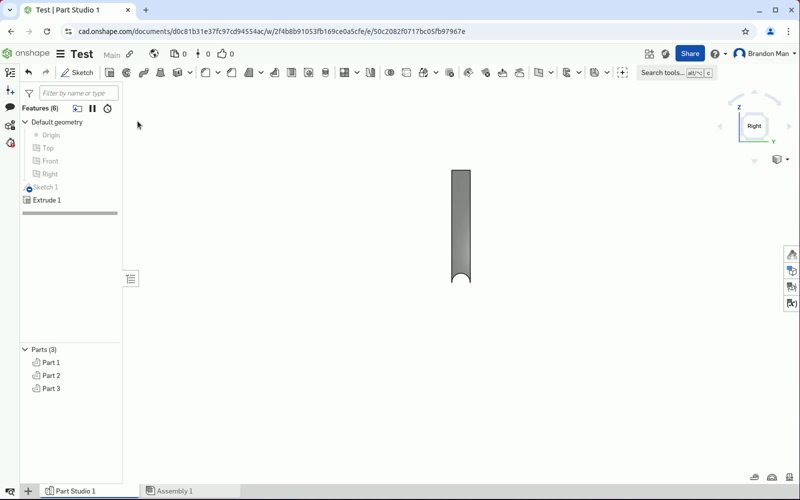
mouse_move(73, 189)
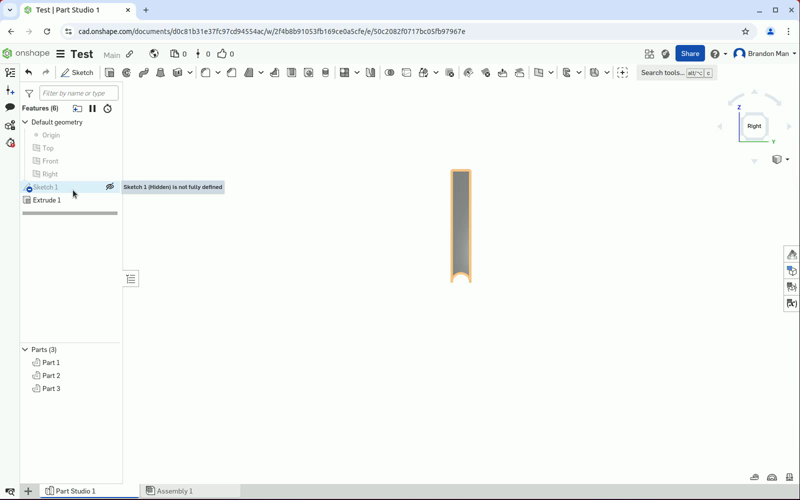
click(73, 189)
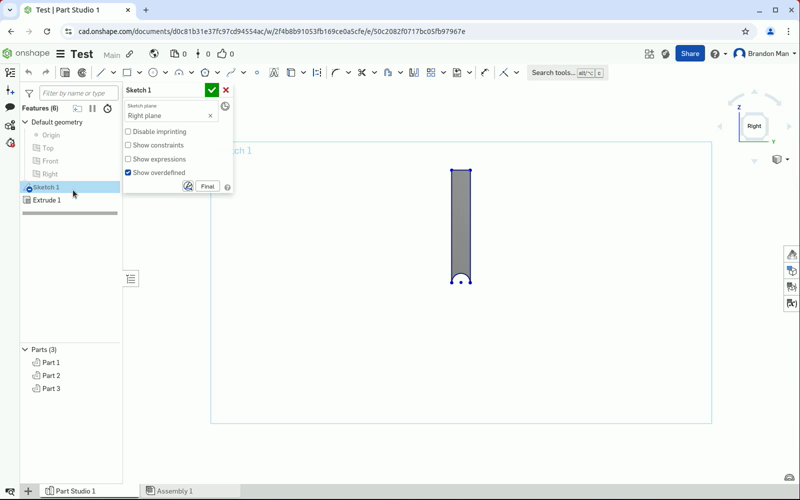
mouse_move(229, 92)
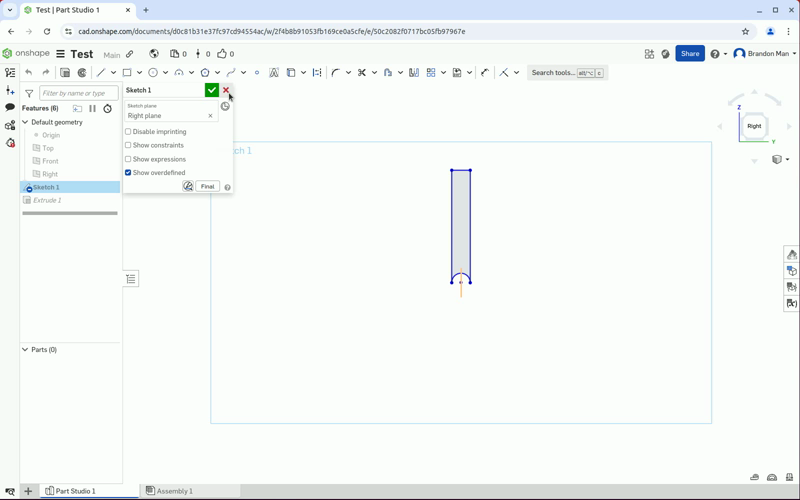
click(229, 92)
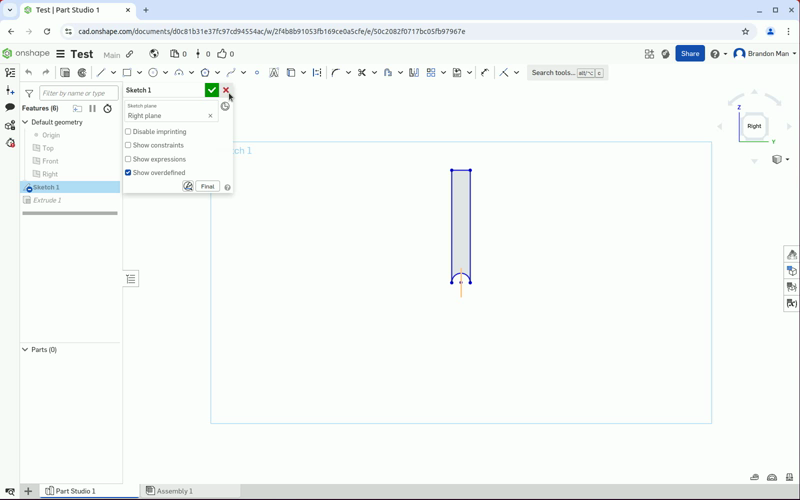
key(shift+s)
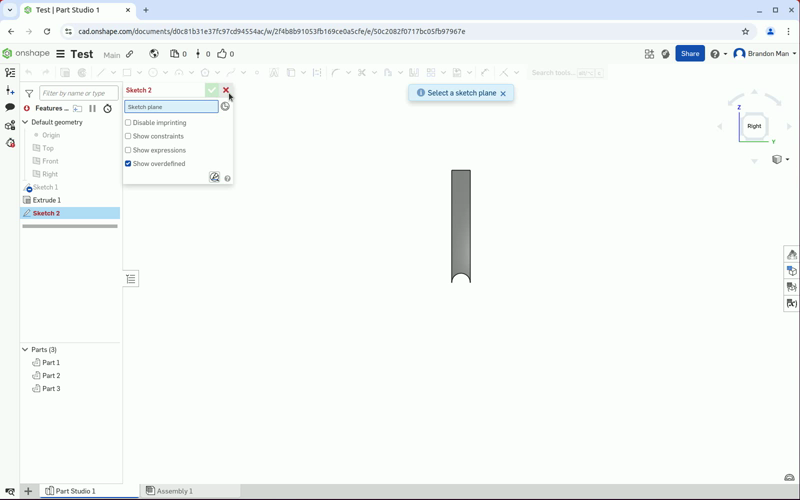
mouse_move(73, 176)
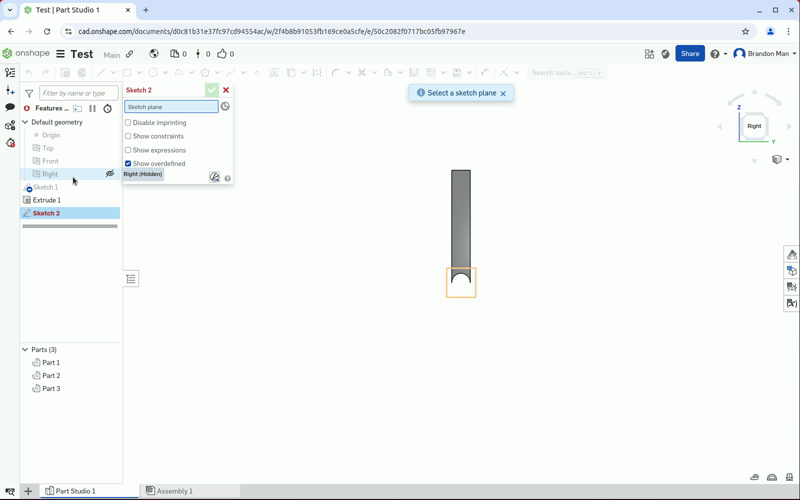
click(73, 176)
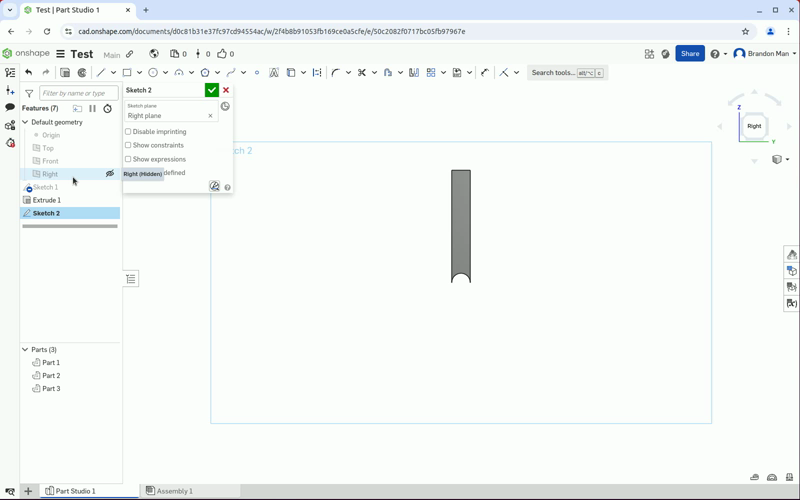
mouse_move(73, 352)
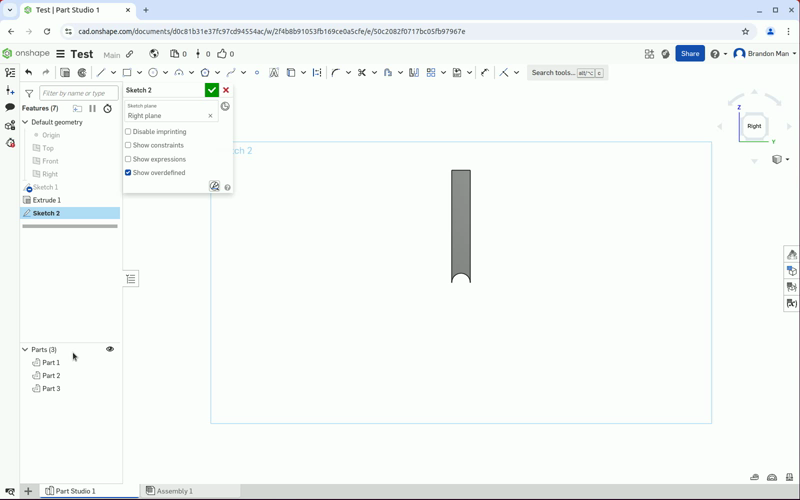
key(y)
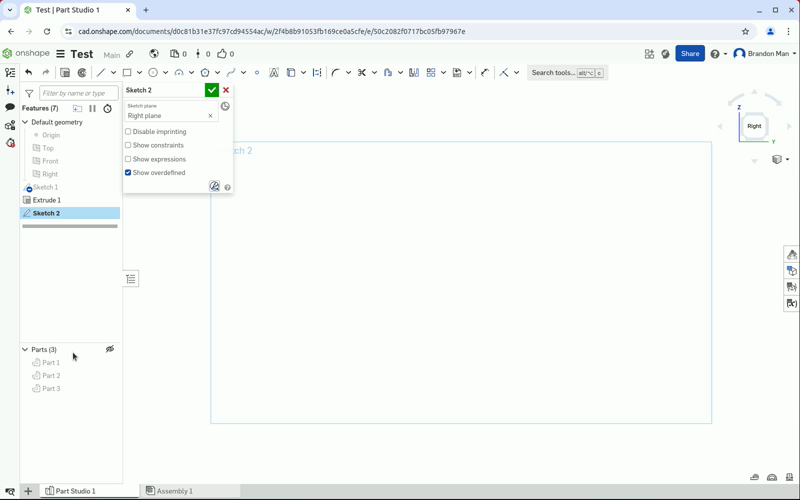
key(l)
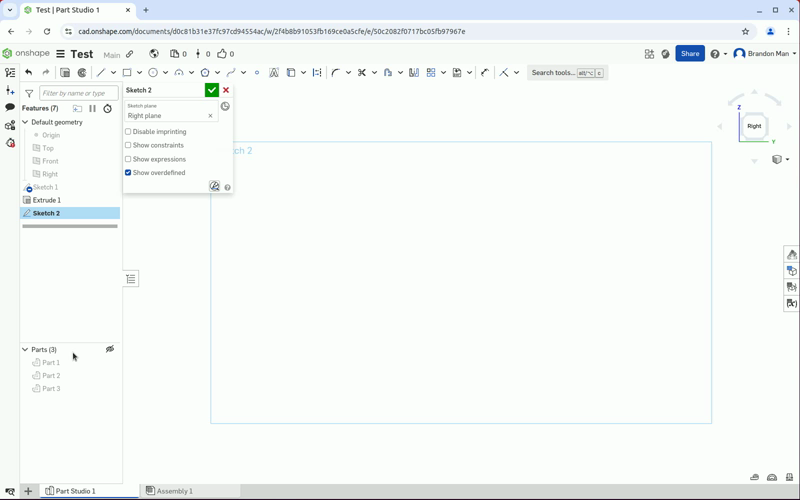
key_down(shift)
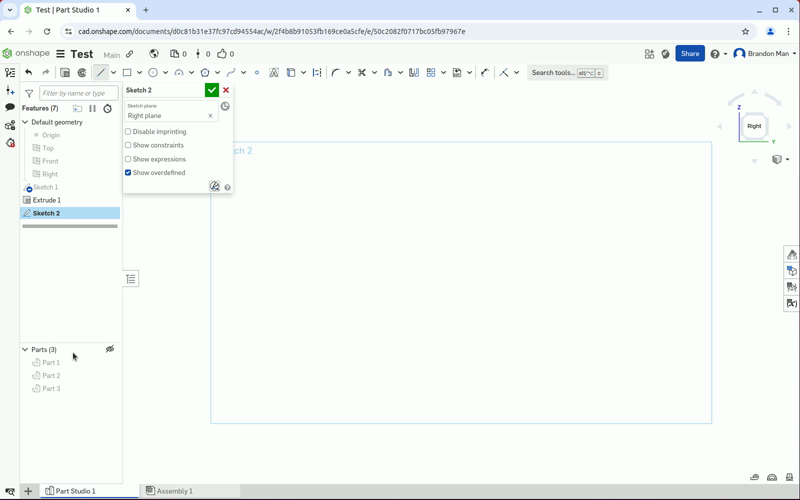
mouse_move(451, 282)
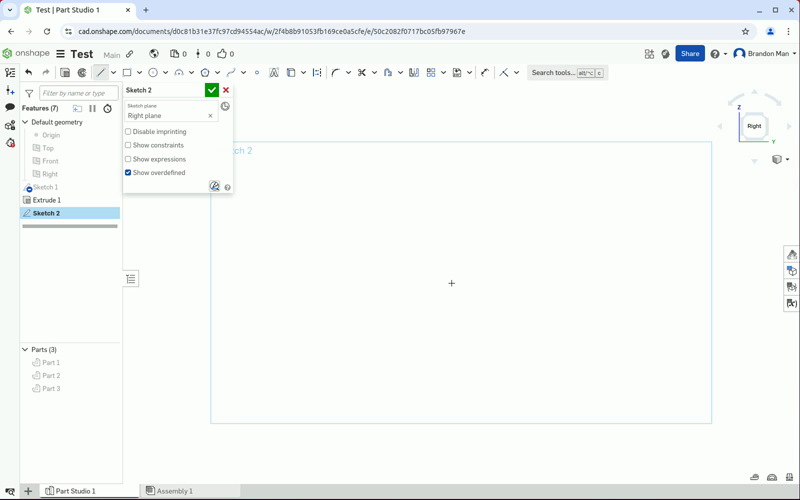
click(451, 282)
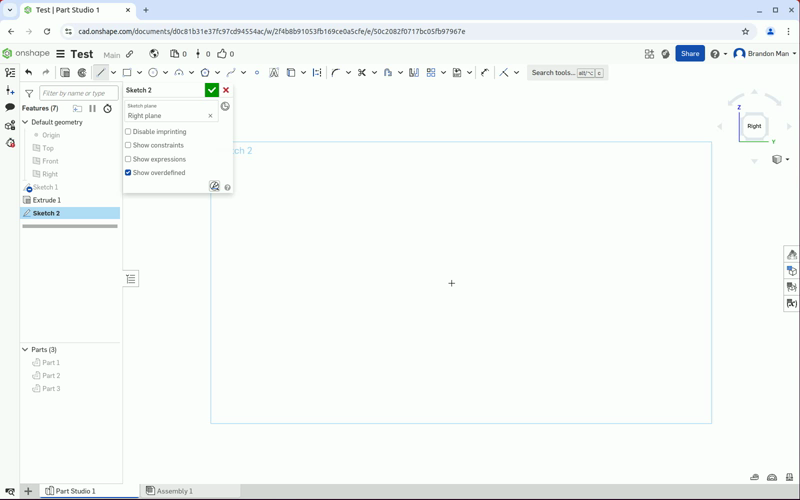
key_up(shift)
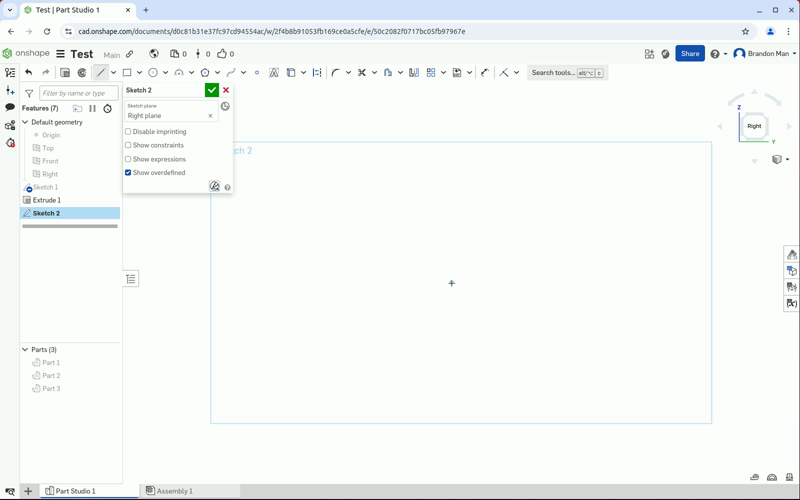
key_down(shift)
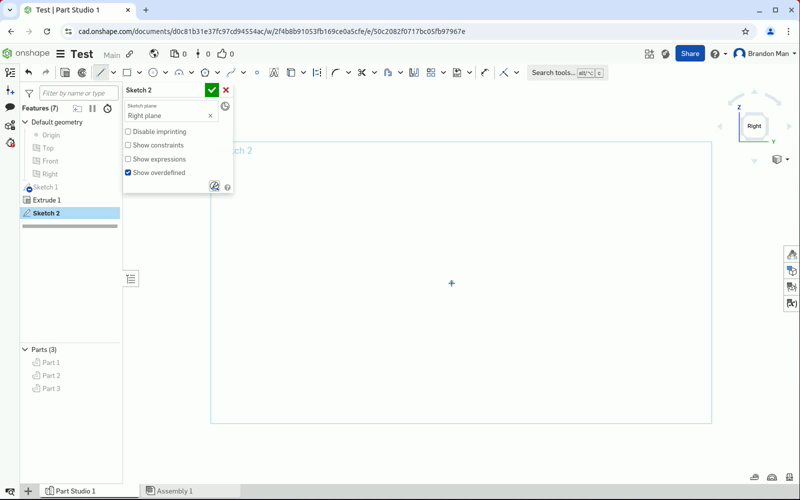
mouse_move(481, 282)
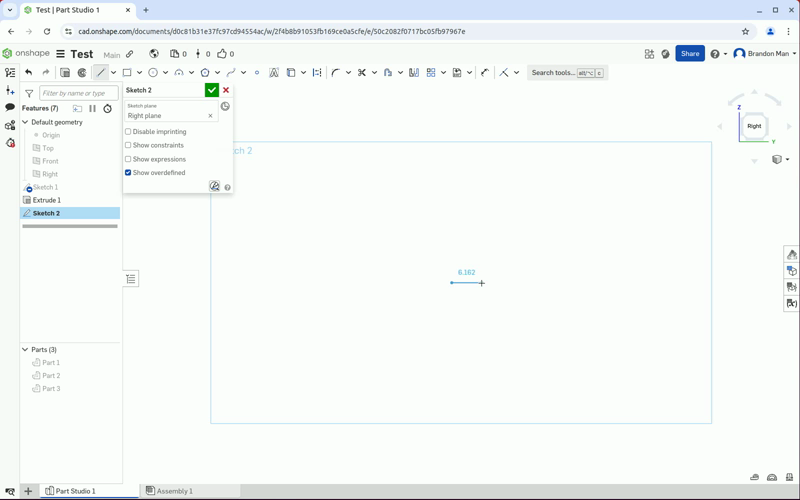
mouse_move(456, 282)
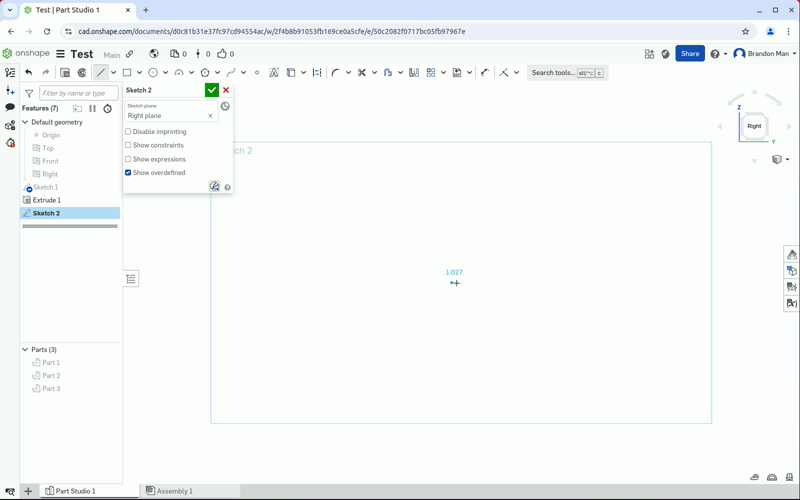
scroll(6)
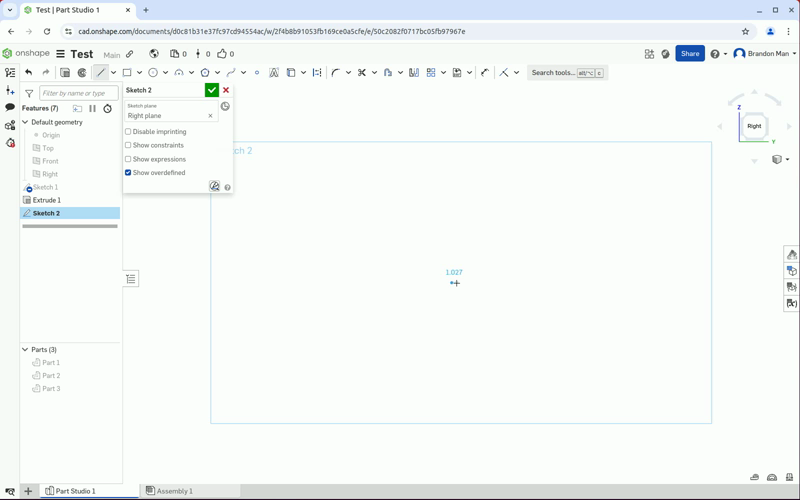
scroll(6)
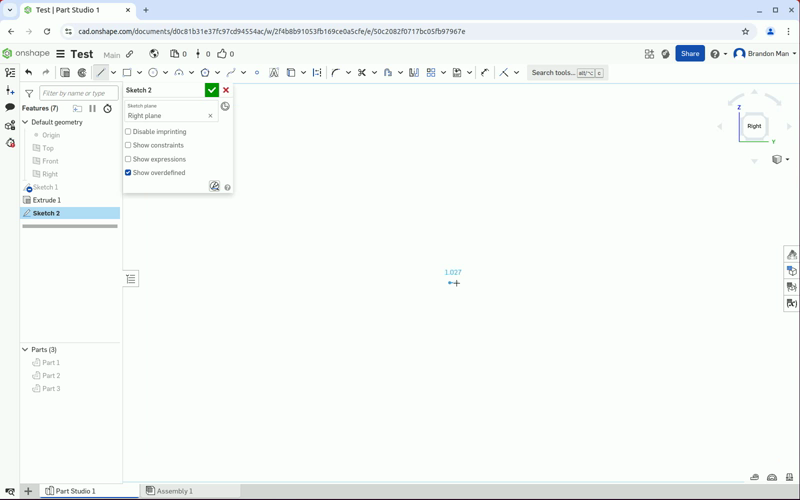
scroll(6)
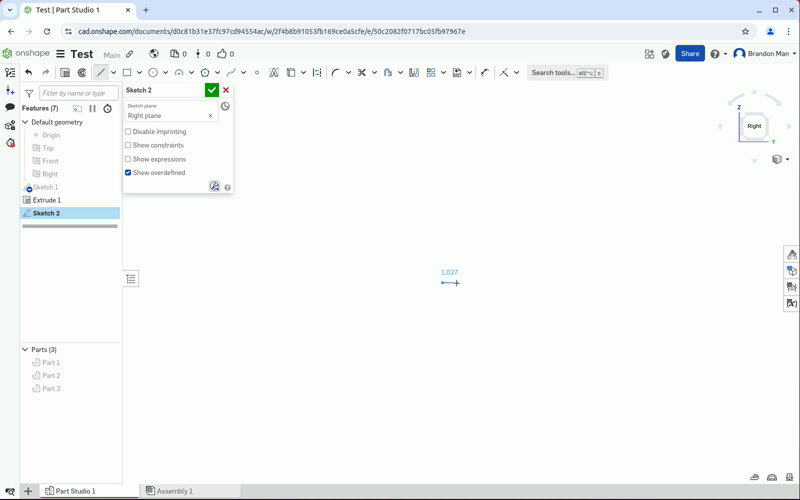
scroll(6)
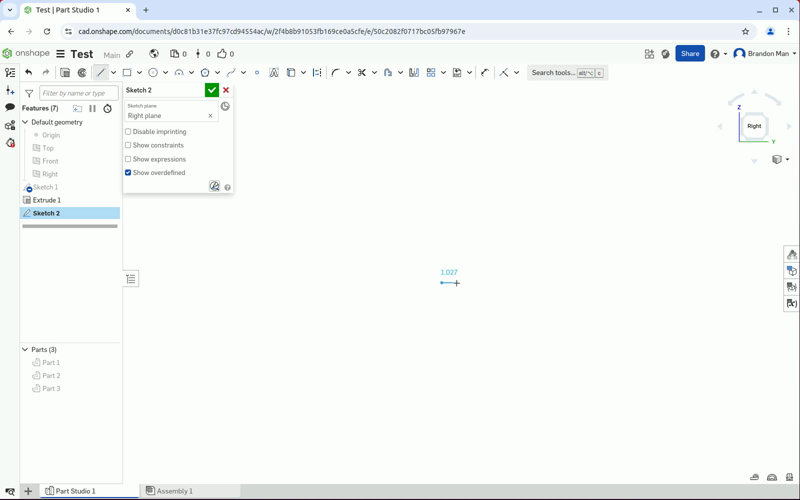
scroll(6)
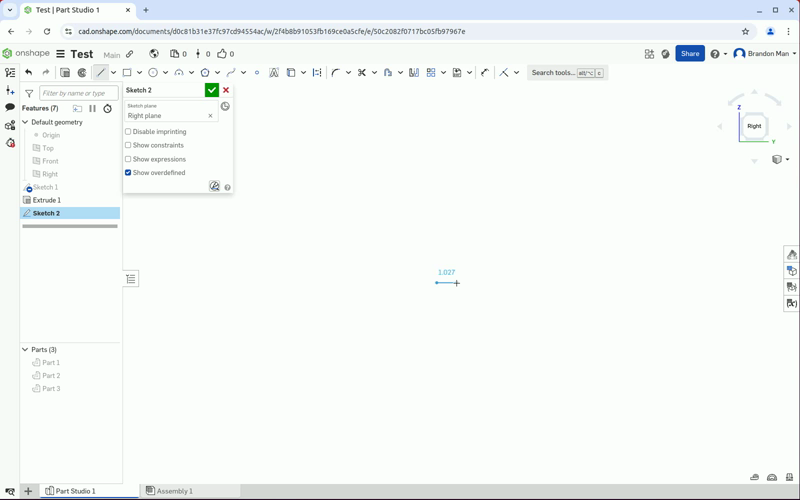
scroll(6)
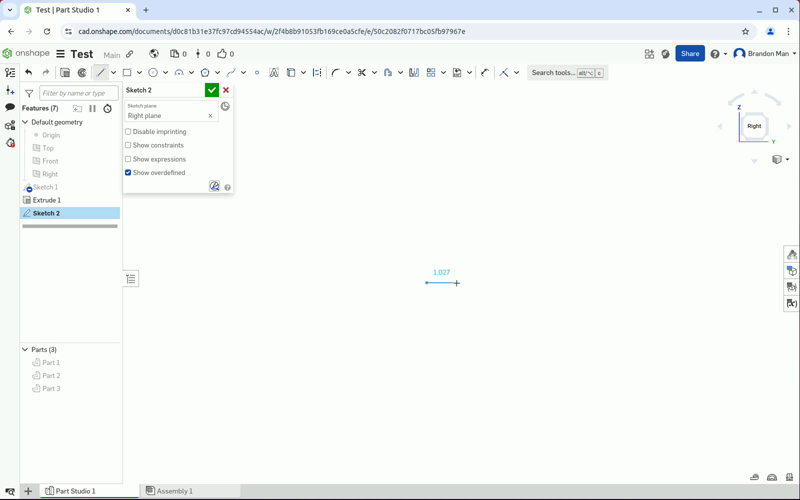
scroll(6)
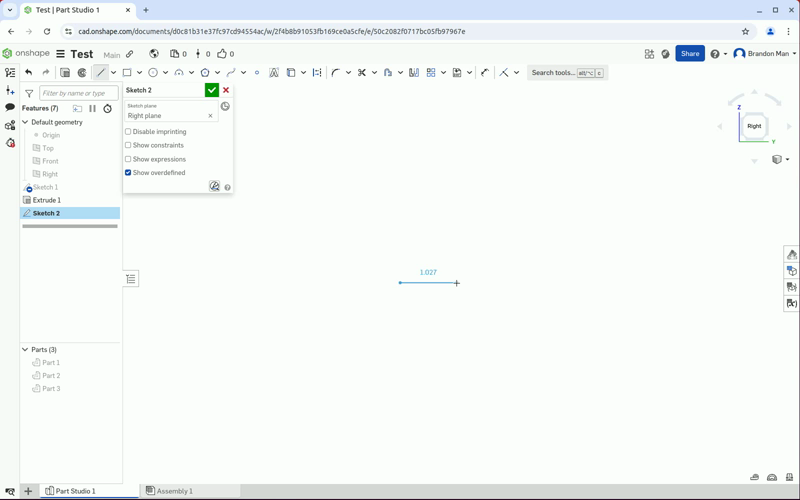
click(456, 282)
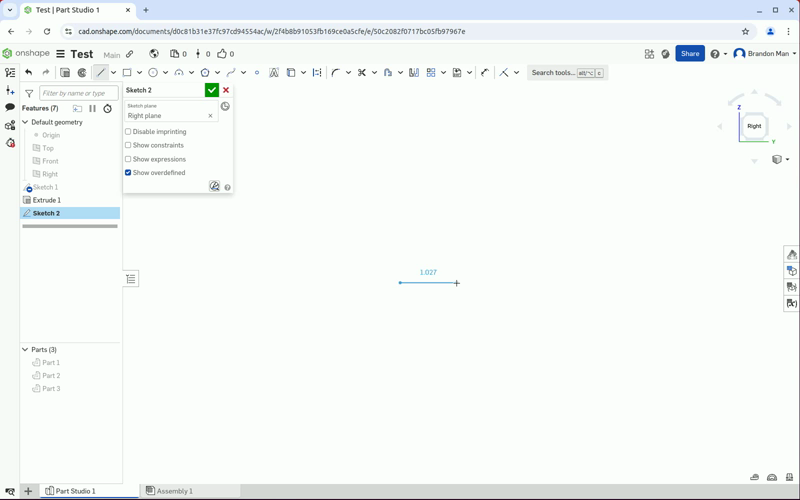
scroll(-6)
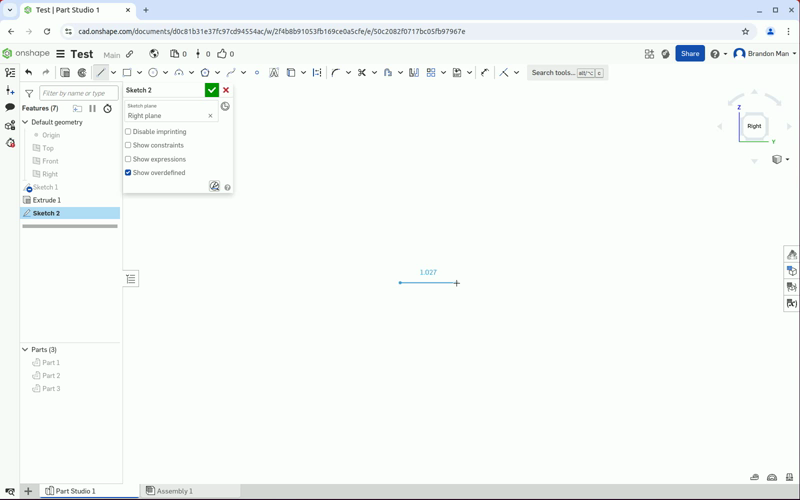
scroll(-6)
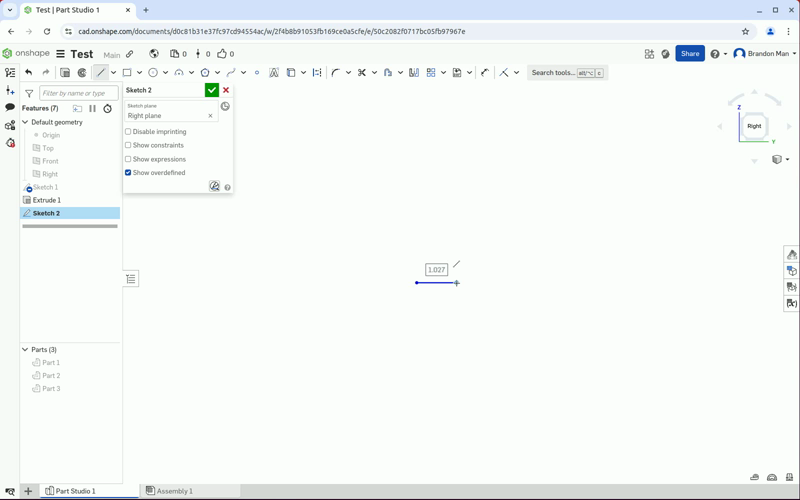
scroll(-6)
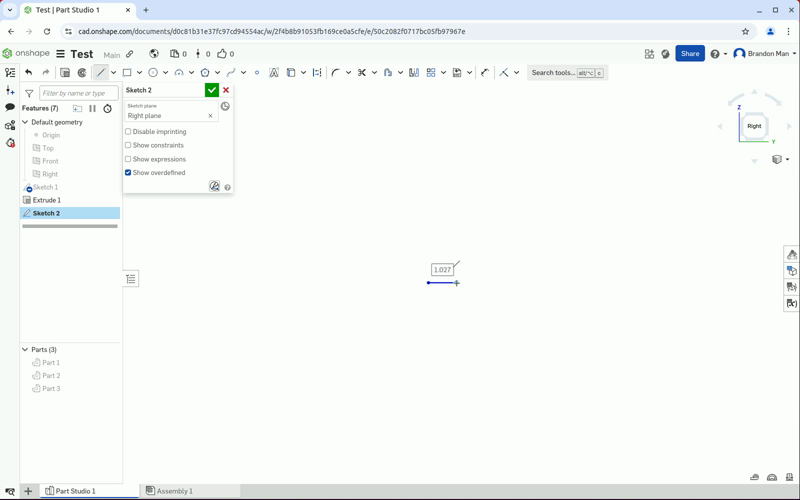
scroll(-6)
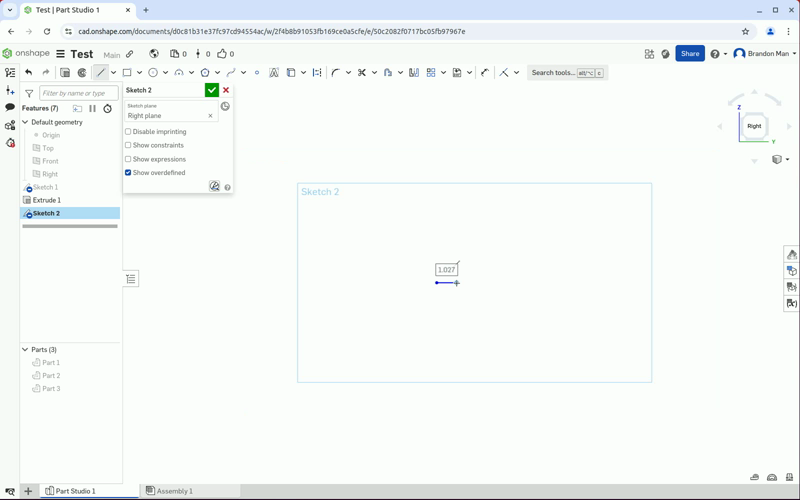
scroll(-6)
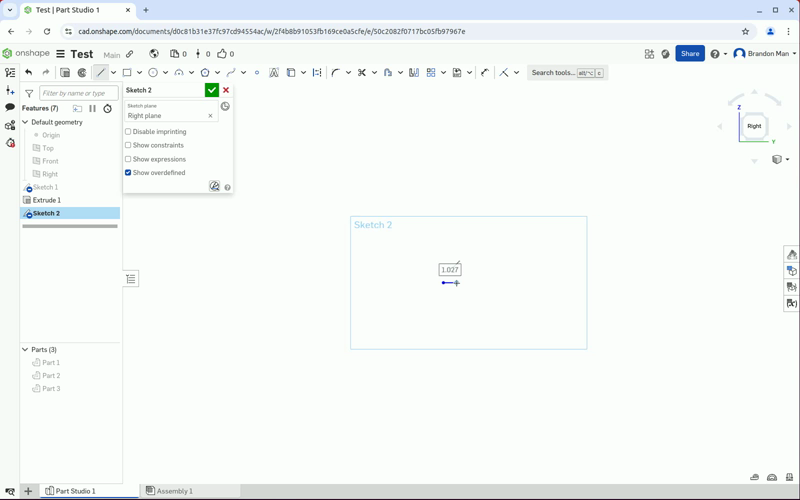
scroll(-6)
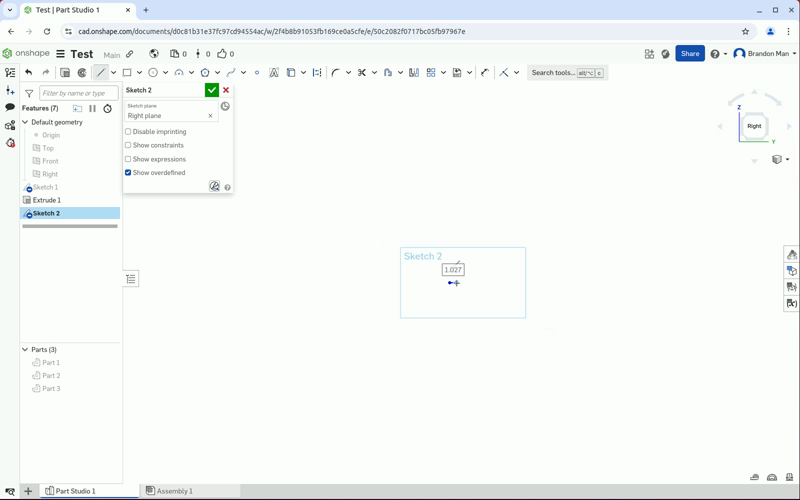
scroll(-6)
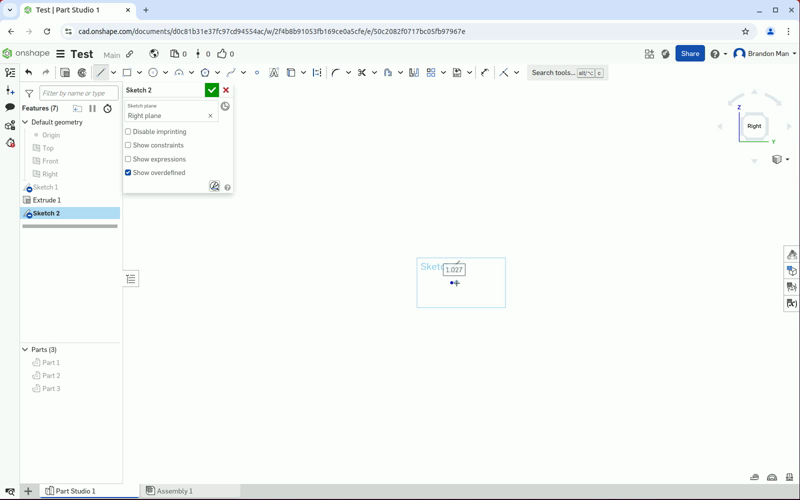
key_up(shift)
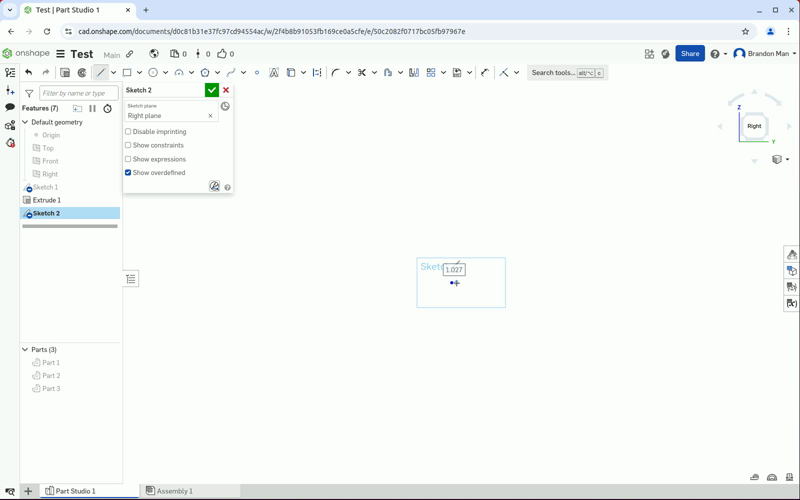
key(esc)
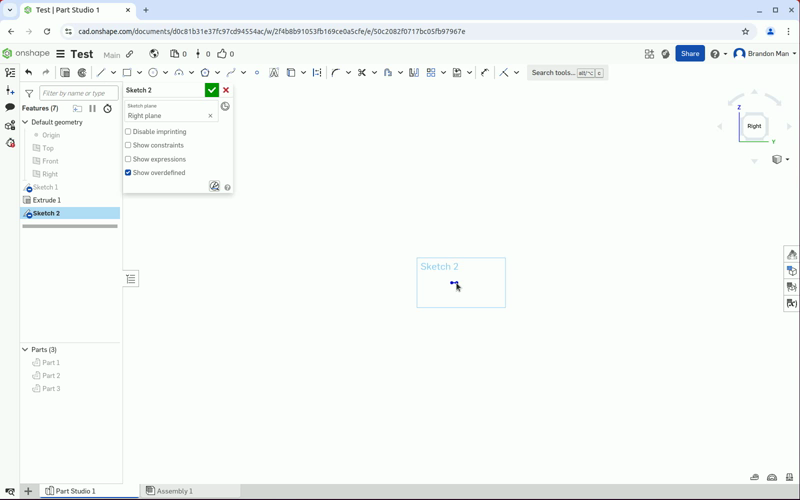
key(a)
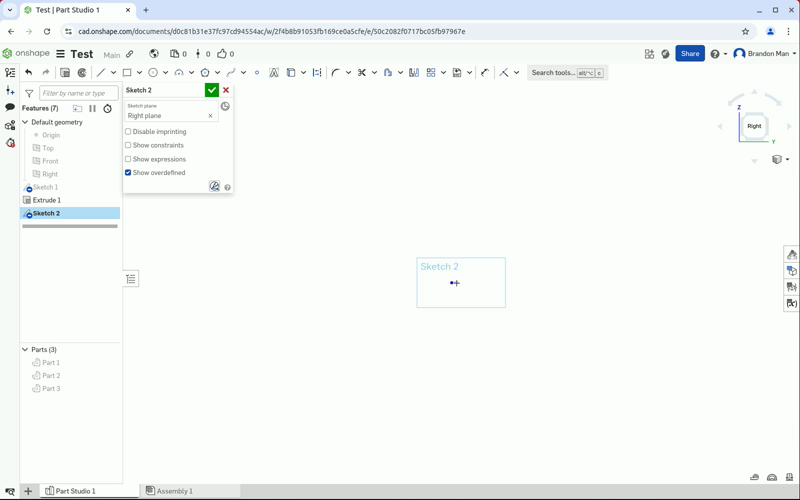
mouse_move(456, 282)
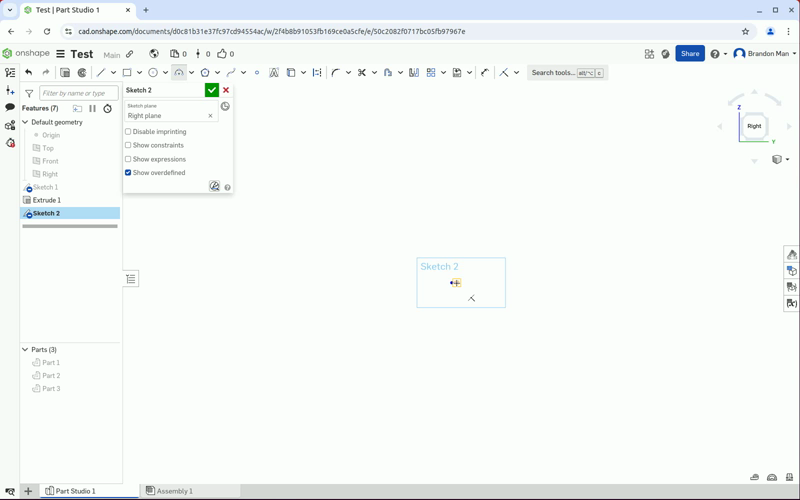
click(456, 282)
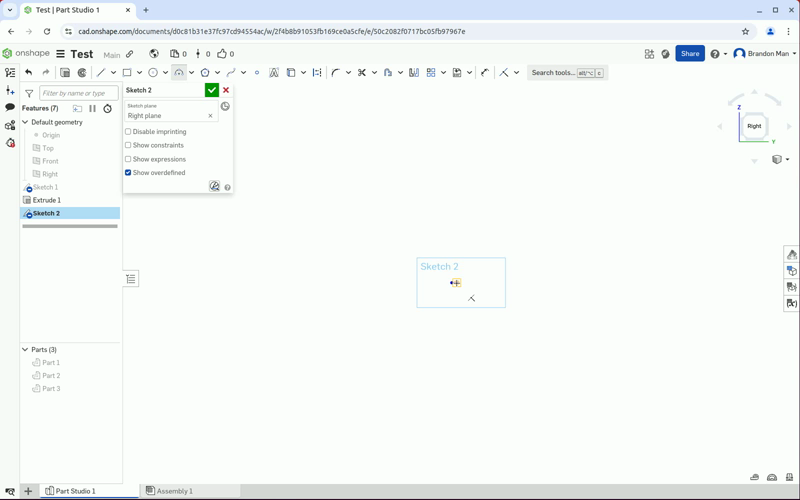
key_down(shift)
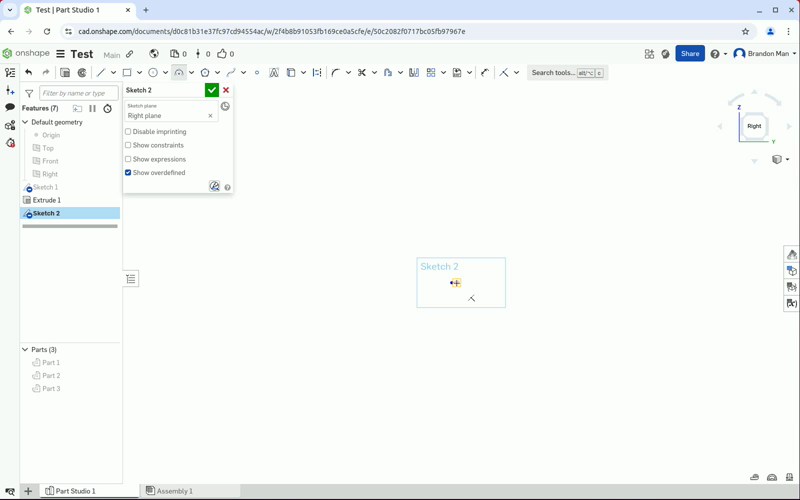
mouse_move(466, 282)
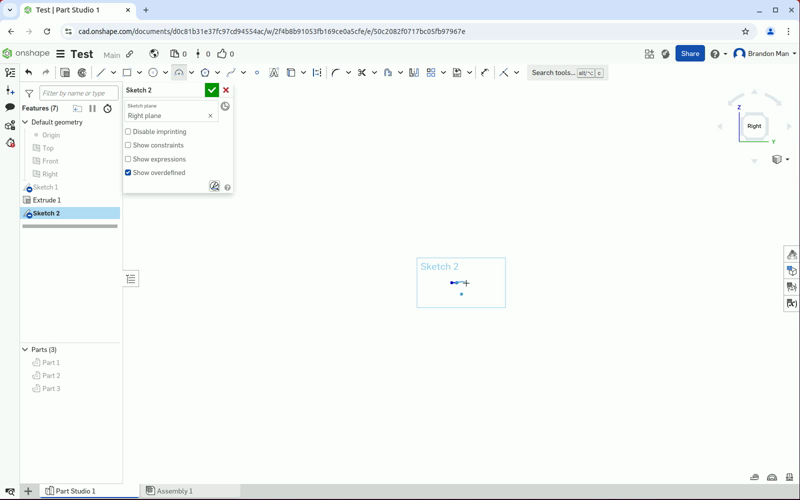
click(466, 282)
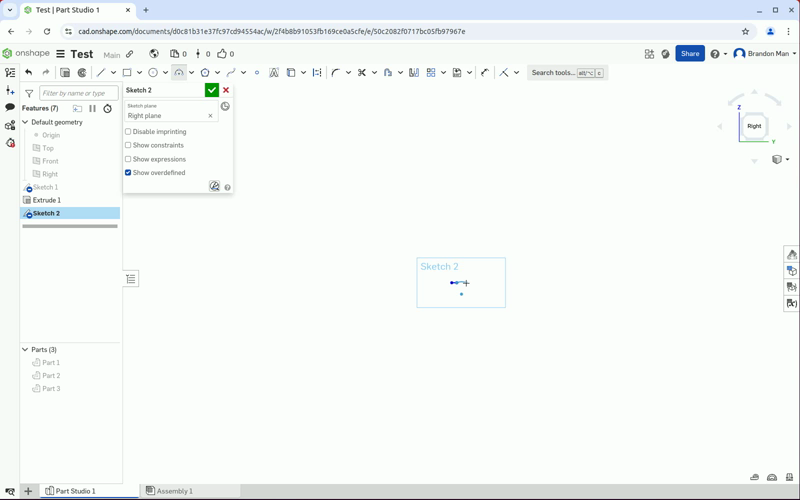
mouse_move(461, 278)
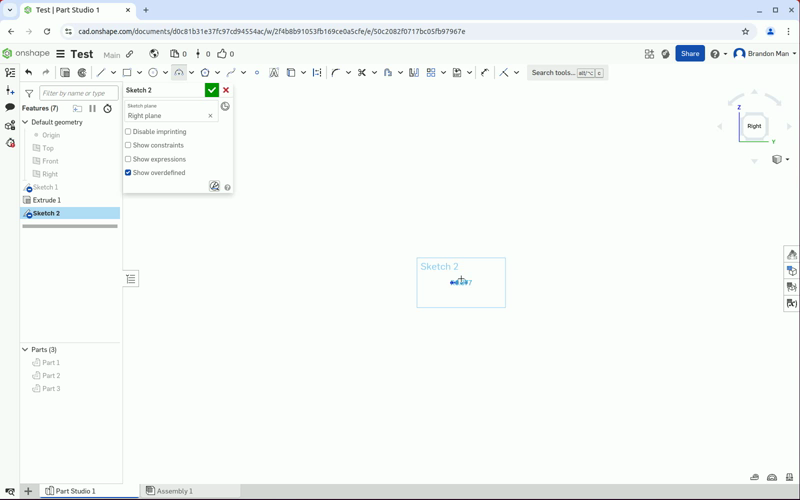
click(461, 278)
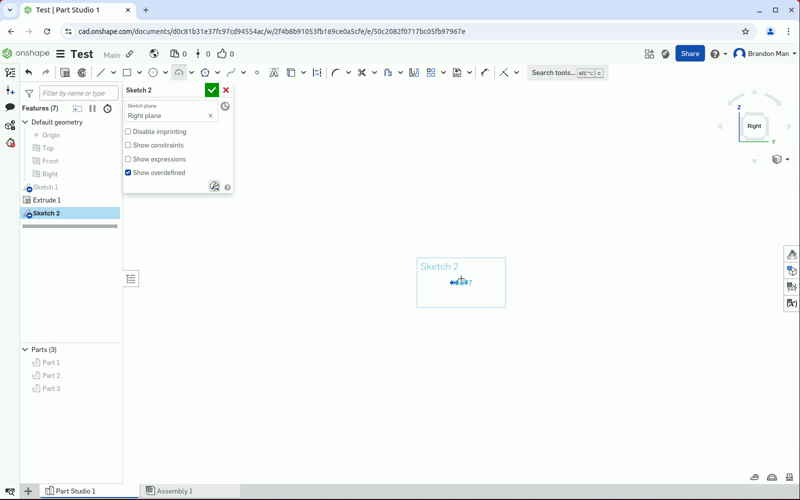
key_up(shift)
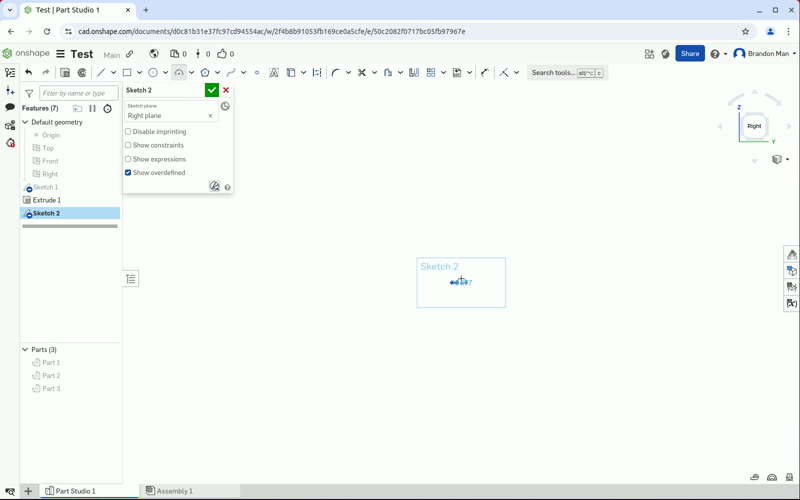
key(esc)
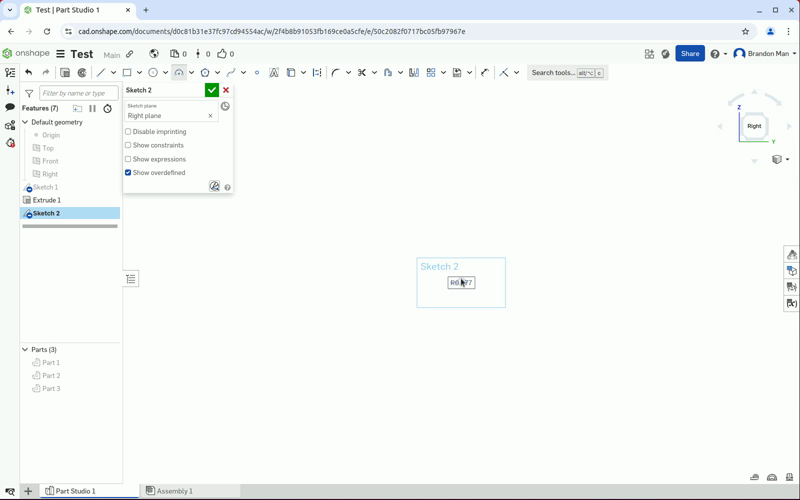
key(l)
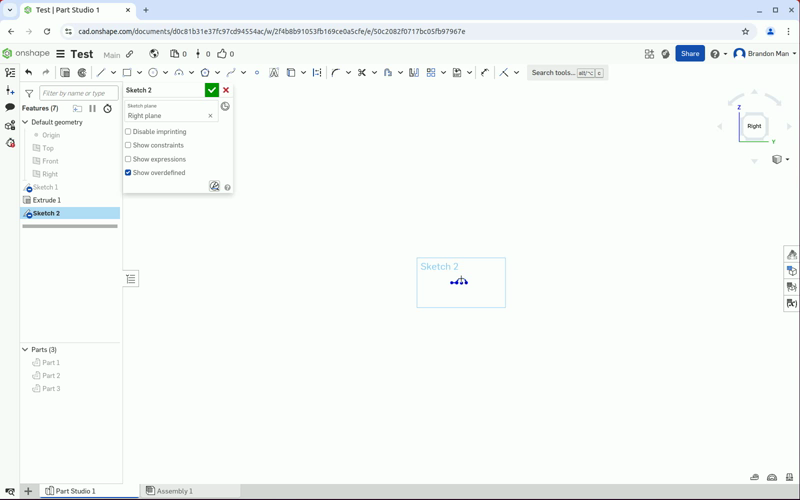
mouse_move(466, 282)
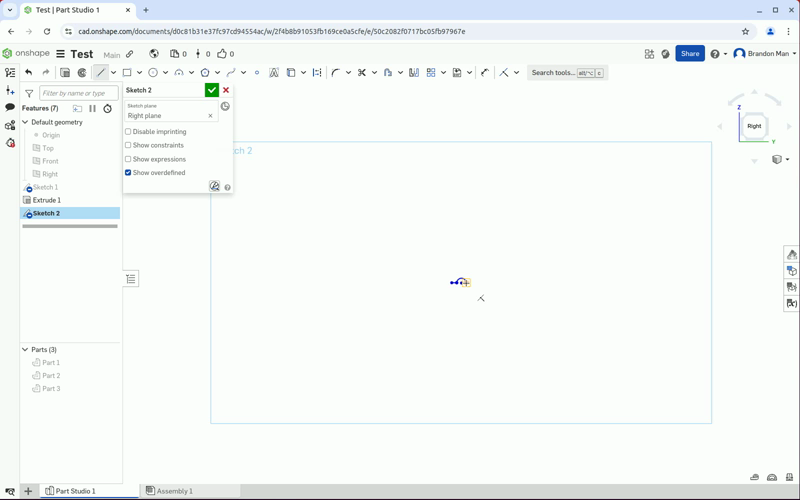
click(466, 282)
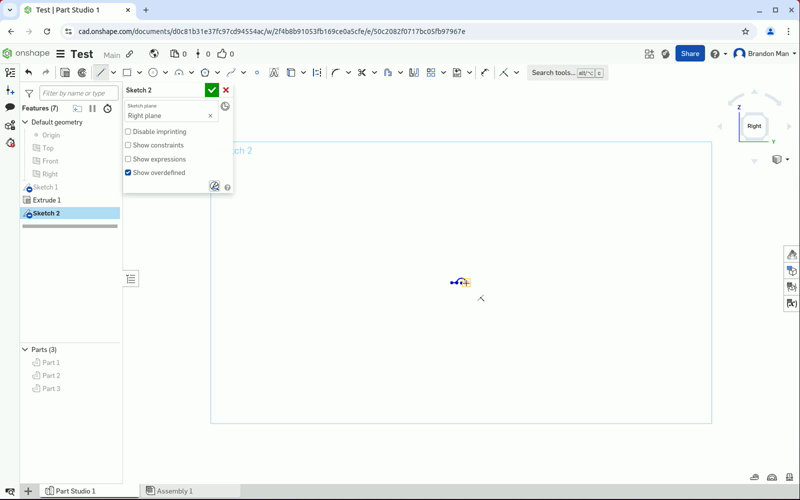
key_down(shift)
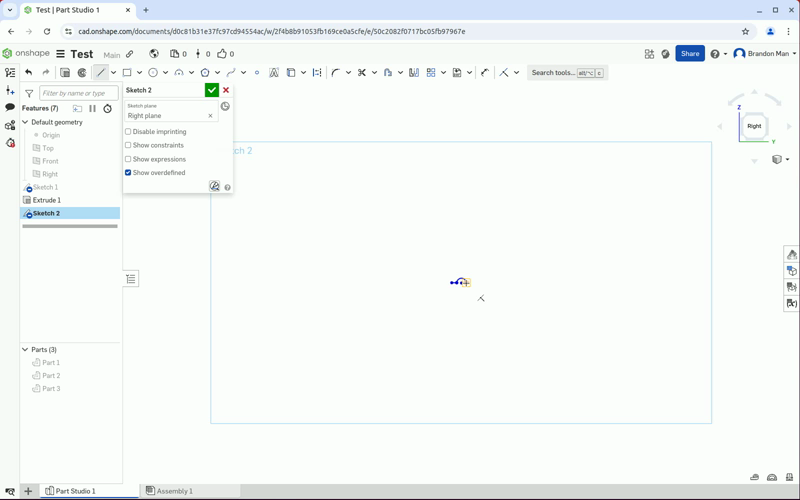
mouse_move(496, 282)
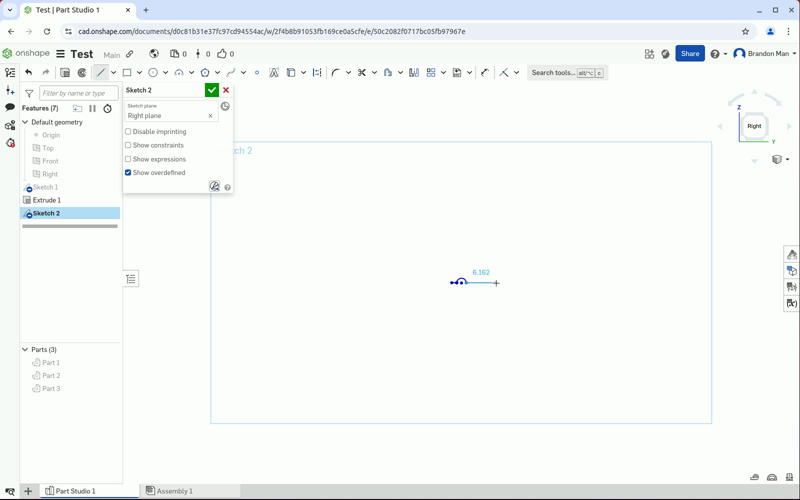
mouse_move(471, 282)
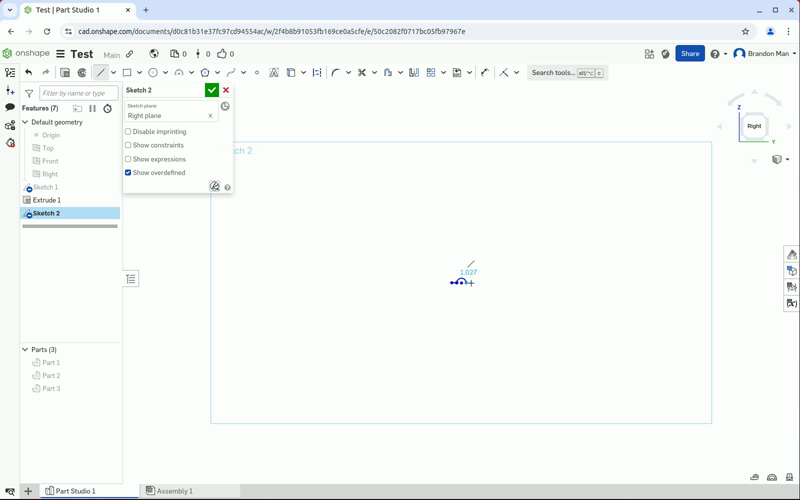
scroll(6)
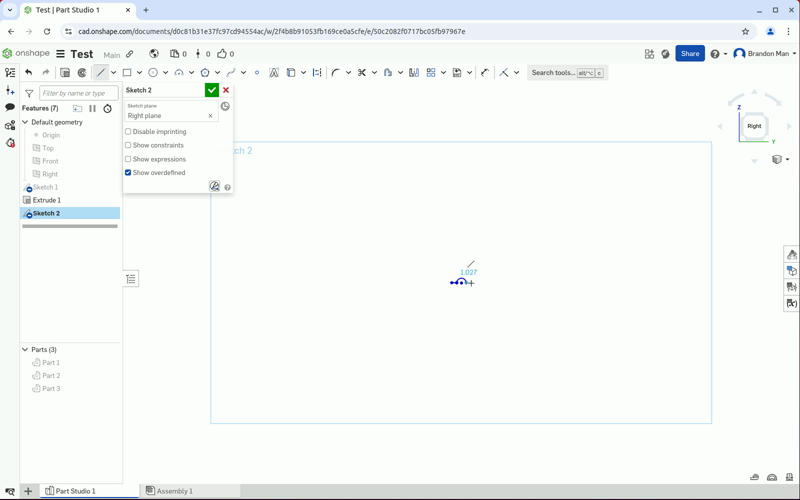
scroll(6)
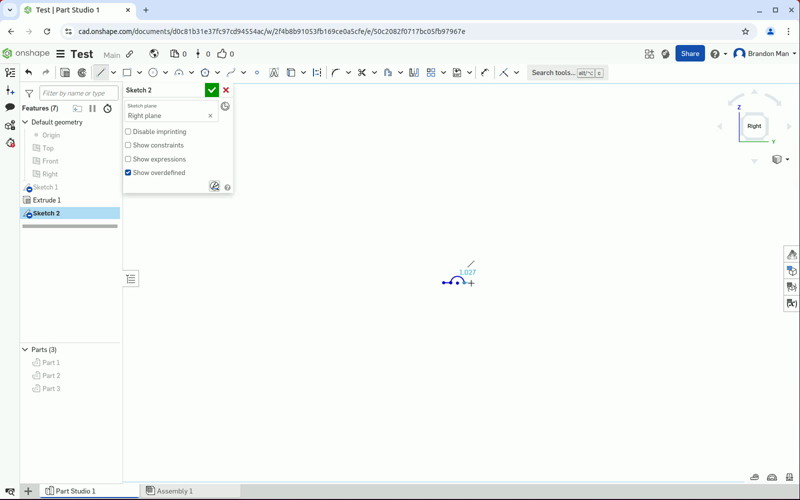
scroll(6)
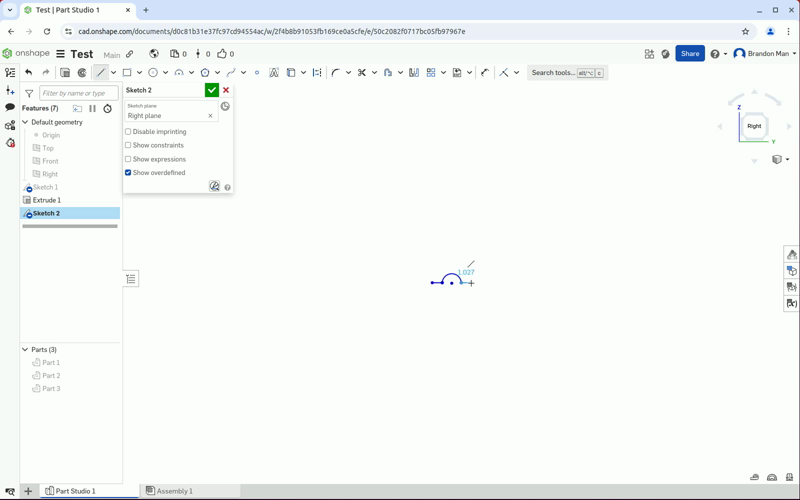
scroll(6)
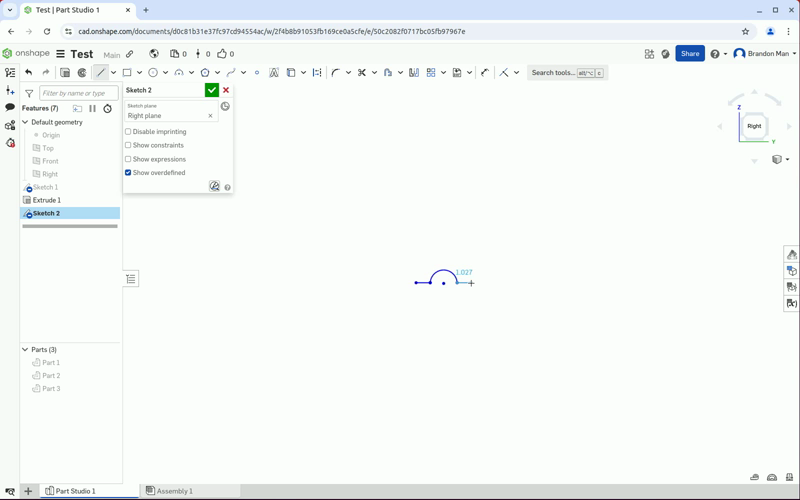
scroll(6)
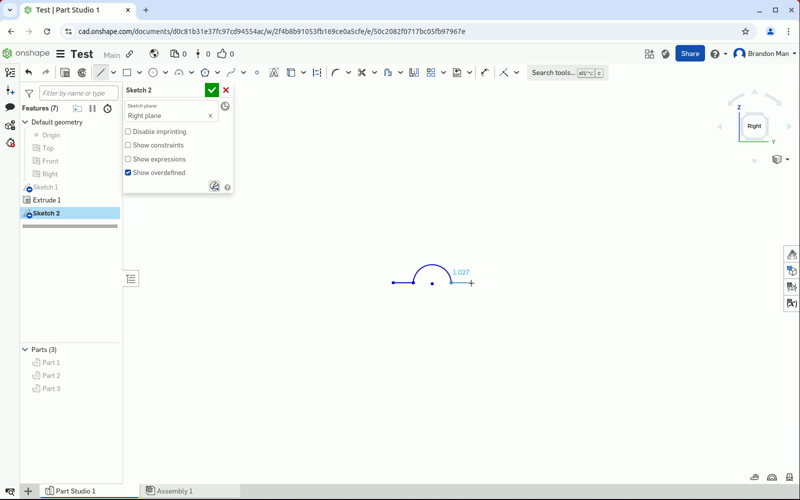
scroll(6)
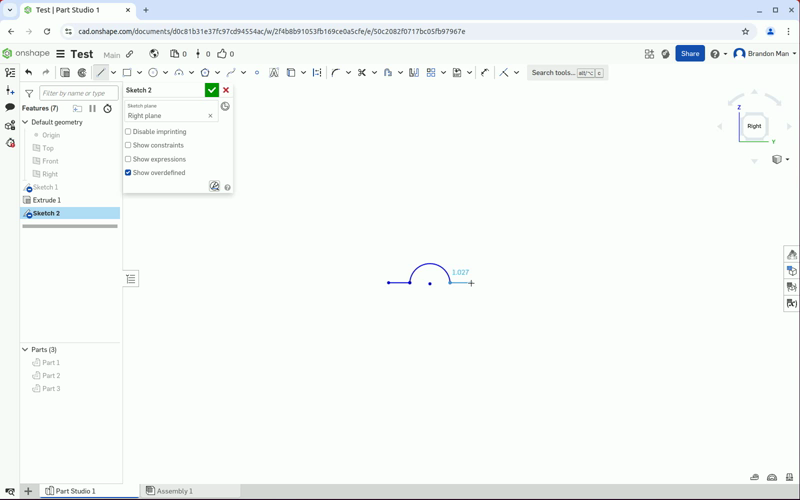
scroll(6)
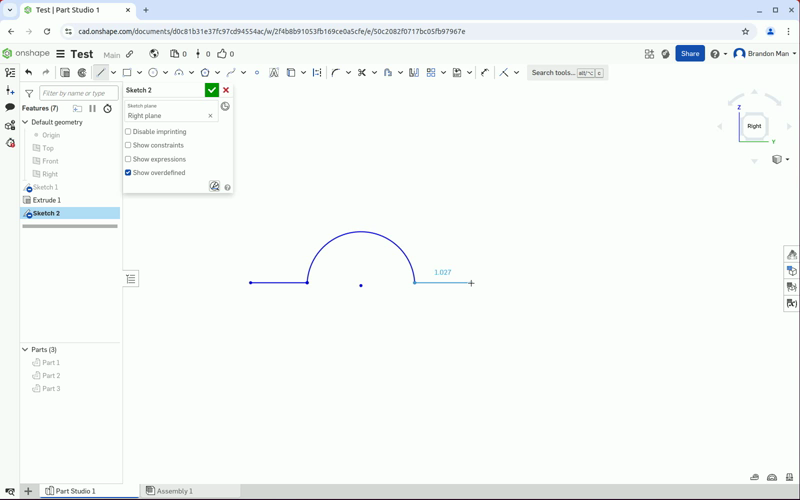
click(471, 282)
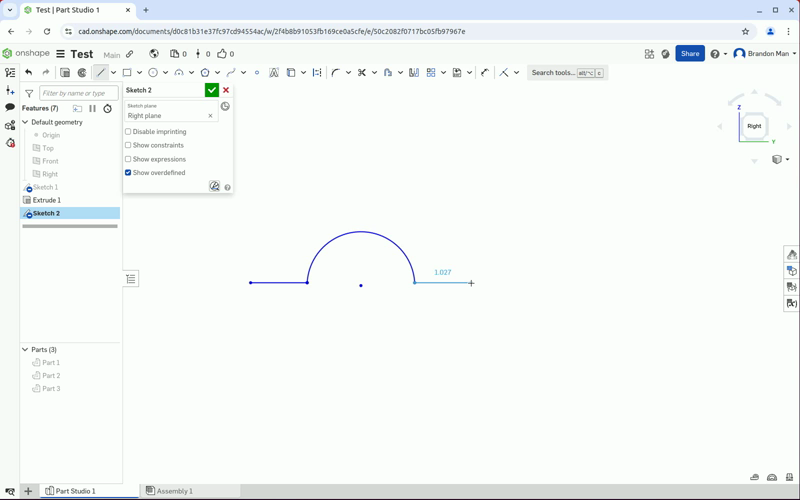
scroll(-6)
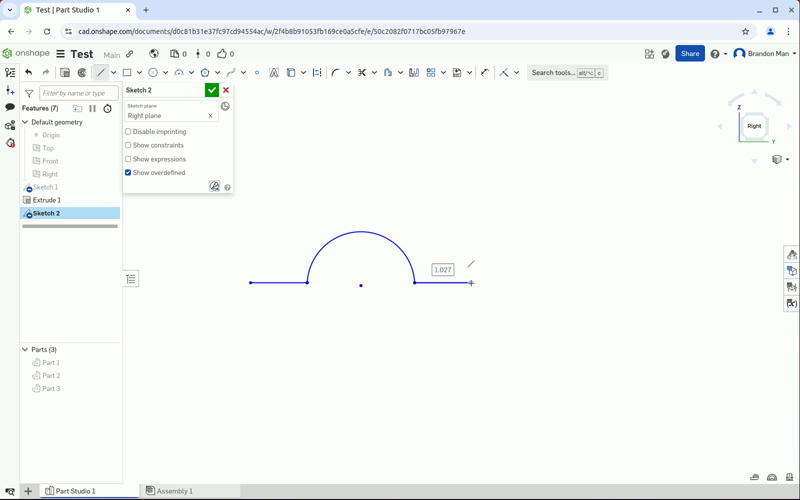
scroll(-6)
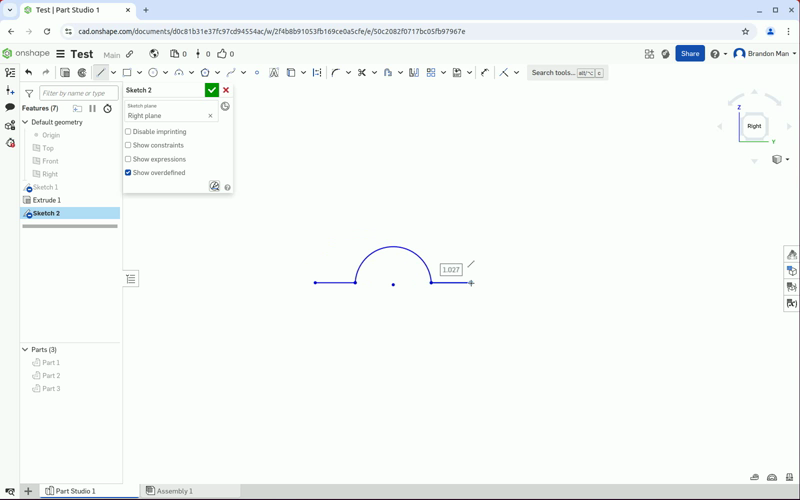
scroll(-6)
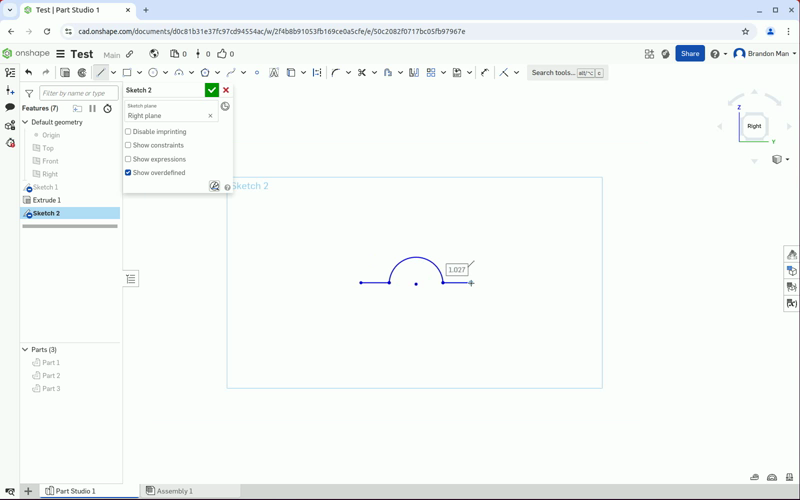
scroll(-6)
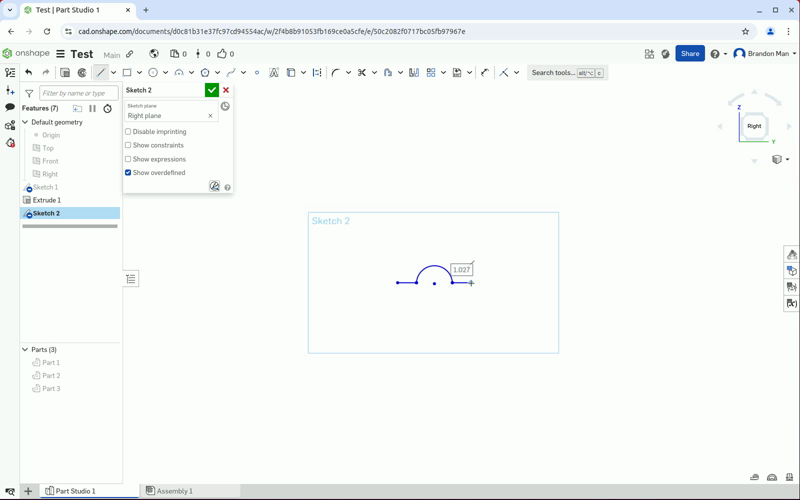
scroll(-6)
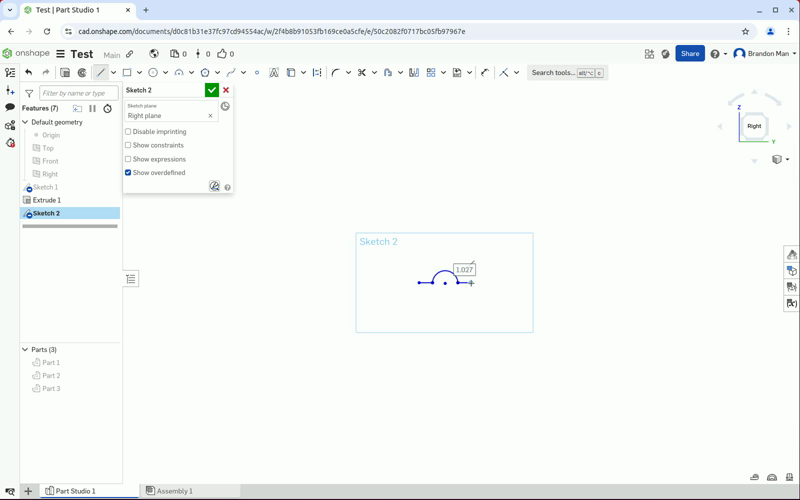
scroll(-6)
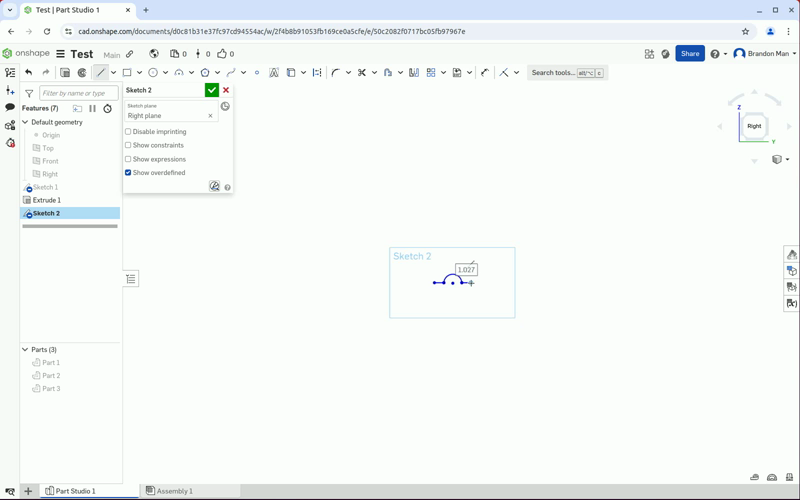
scroll(-6)
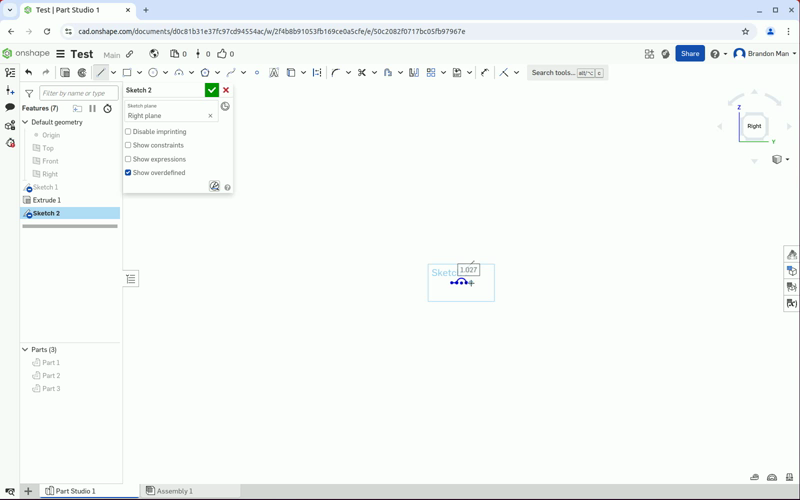
key_up(shift)
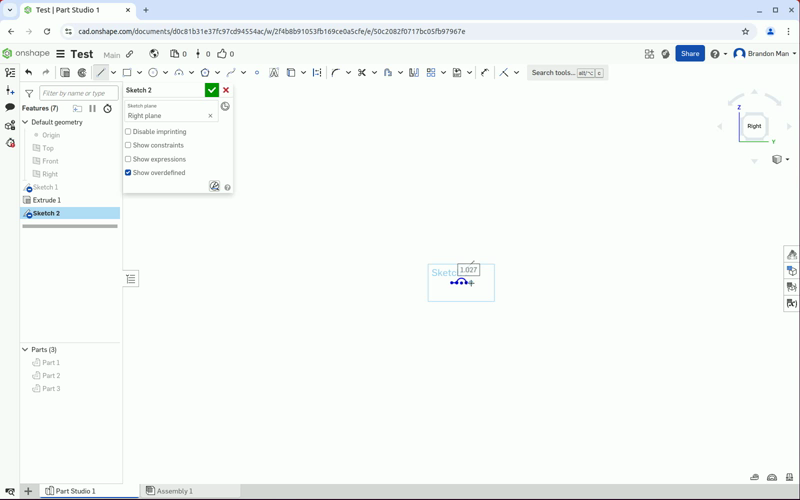
key(esc)
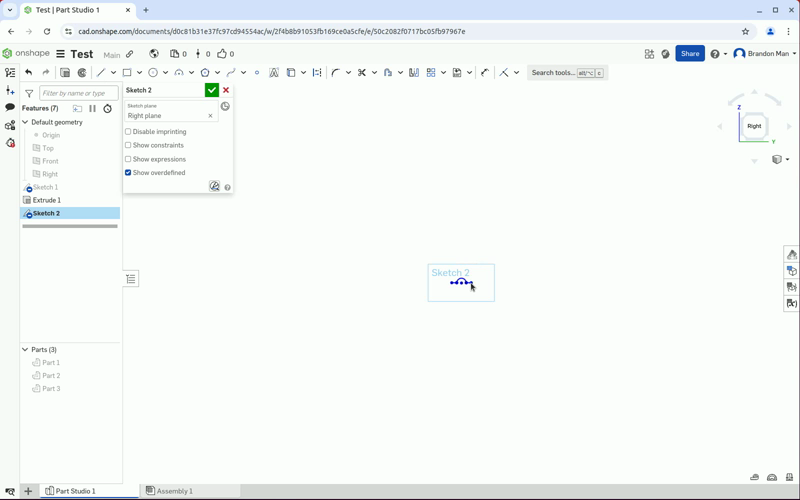
key(a)
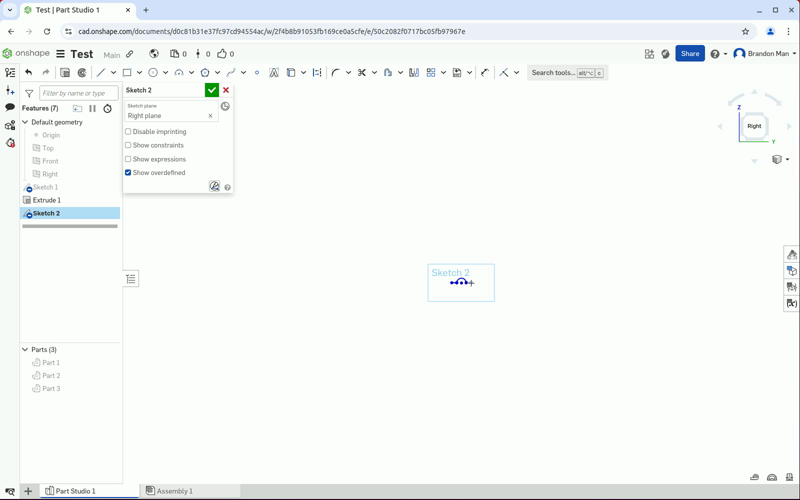
mouse_move(471, 282)
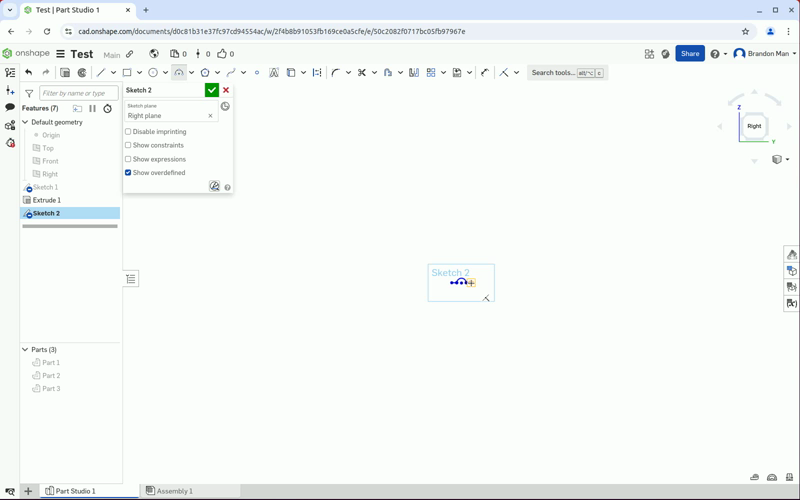
click(471, 282)
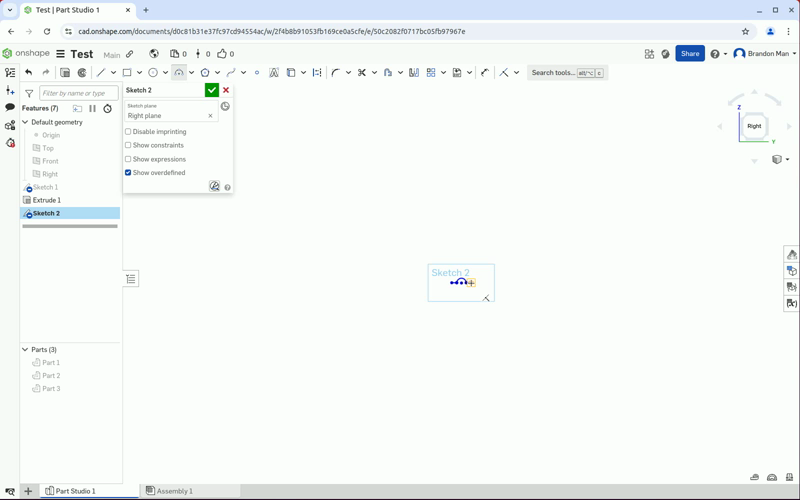
mouse_move(451, 282)
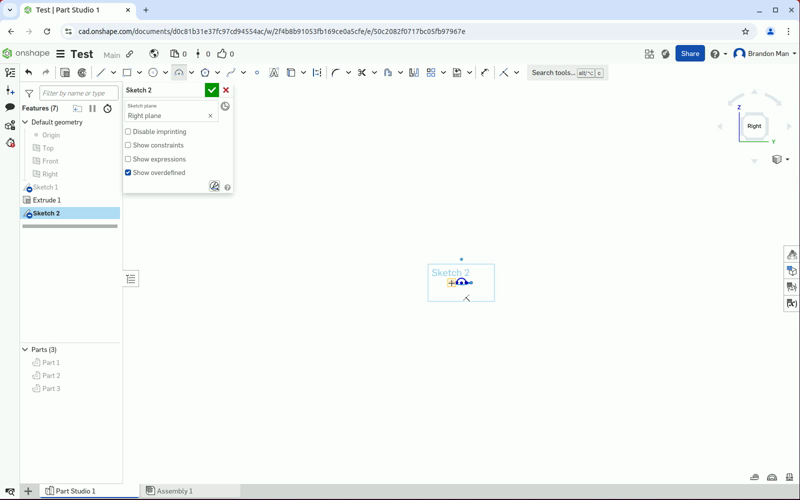
click(451, 282)
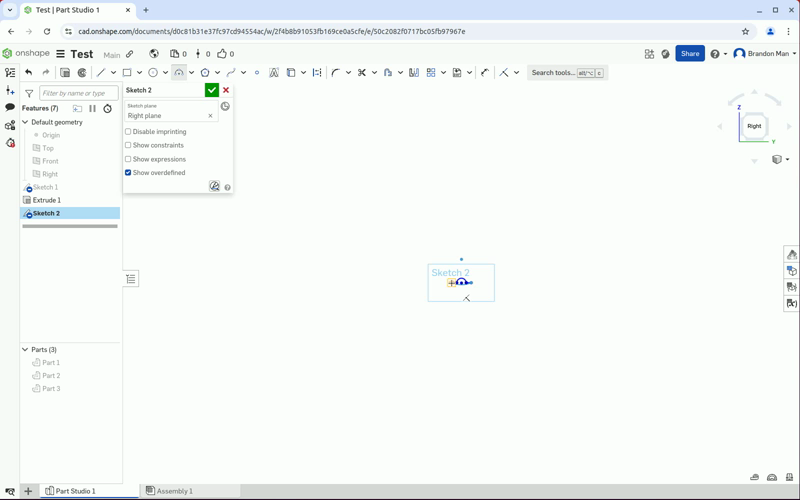
key_down(shift)
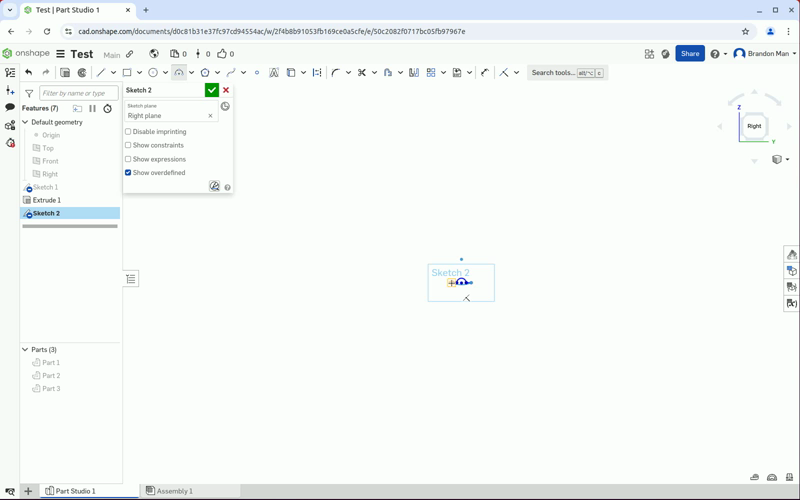
mouse_move(461, 273)
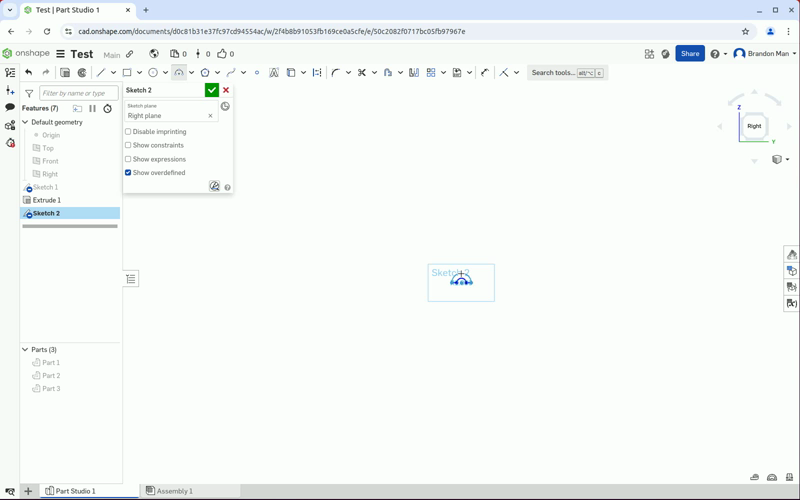
click(461, 273)
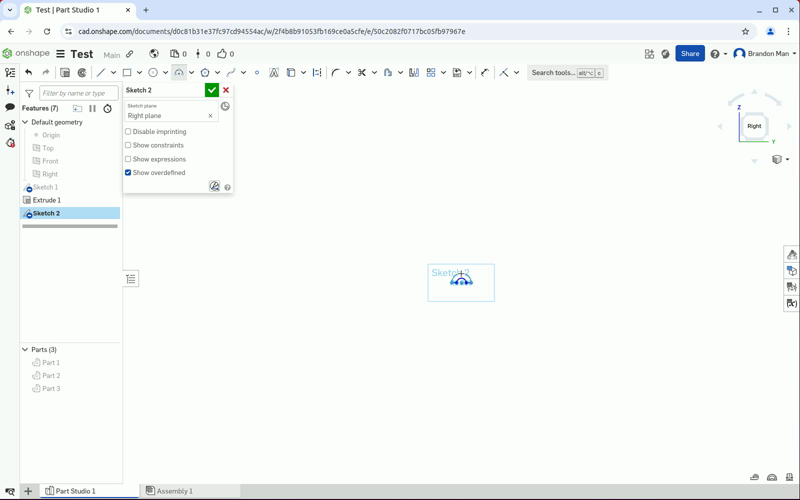
key_up(shift)
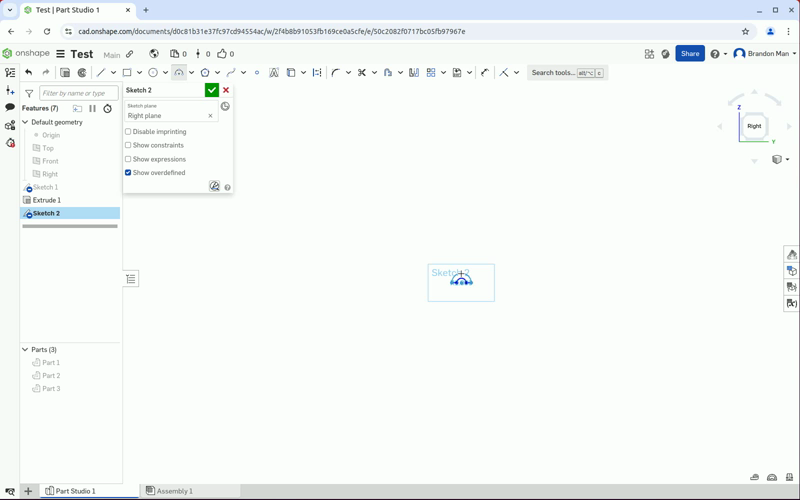
key(esc)
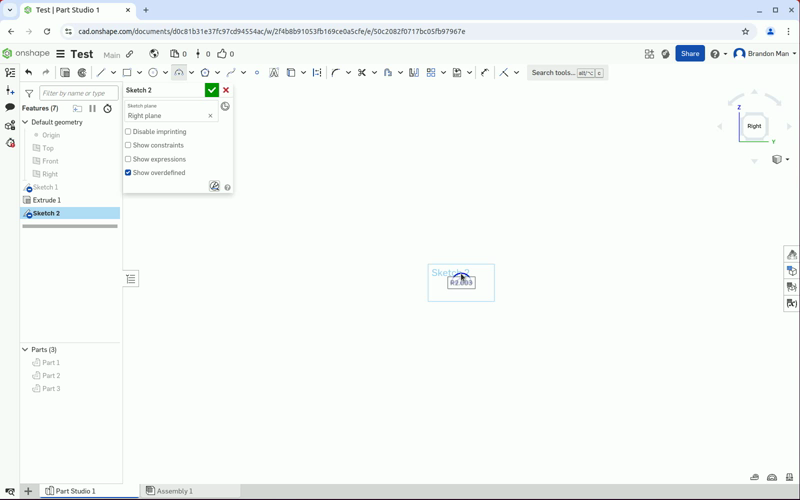
mouse_move(465, 280)
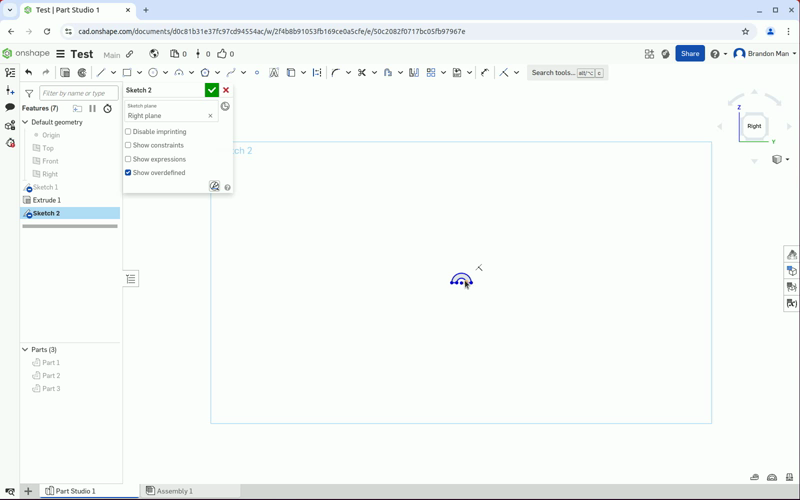
scroll(6)
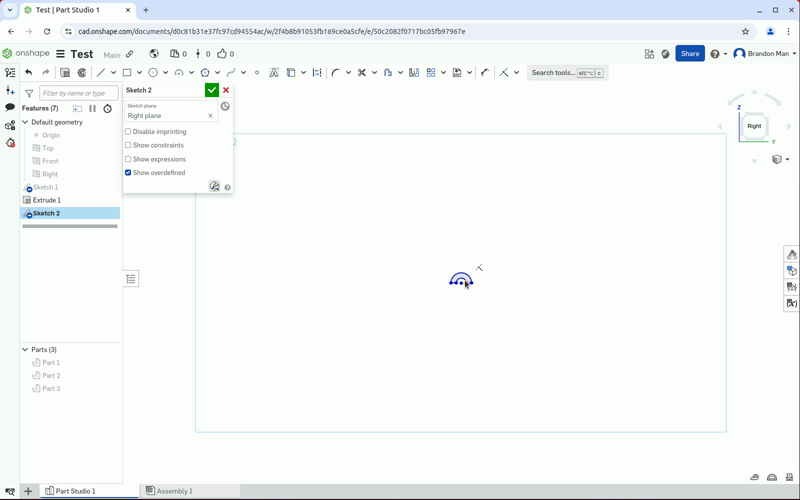
scroll(6)
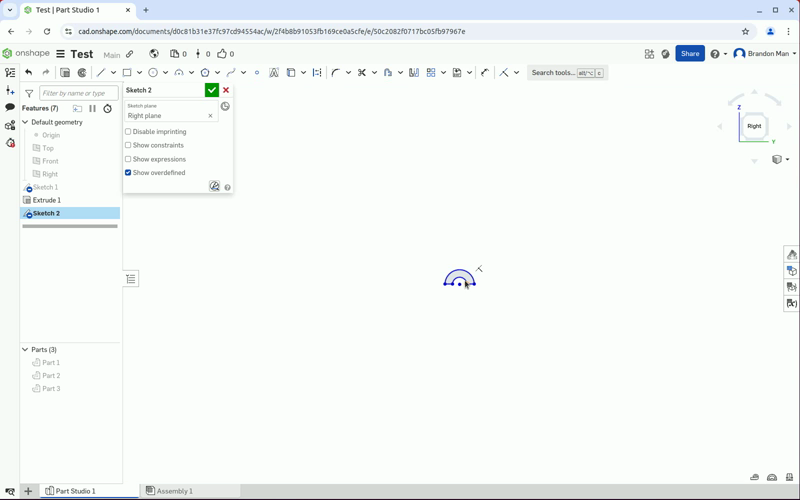
scroll(6)
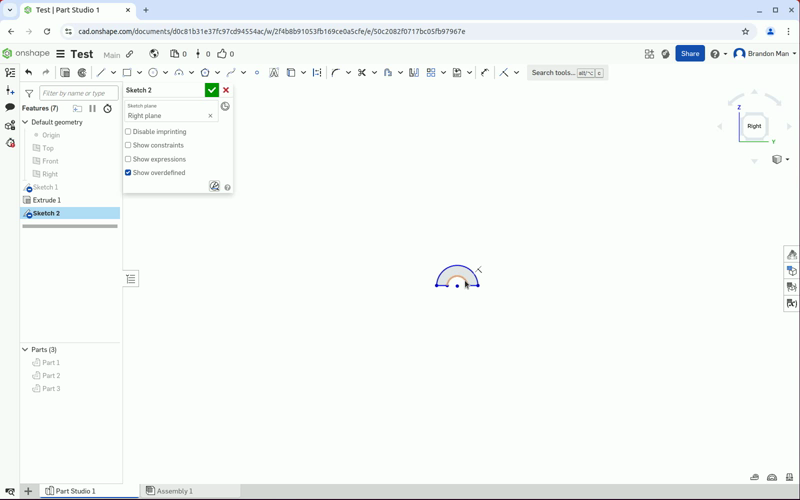
scroll(6)
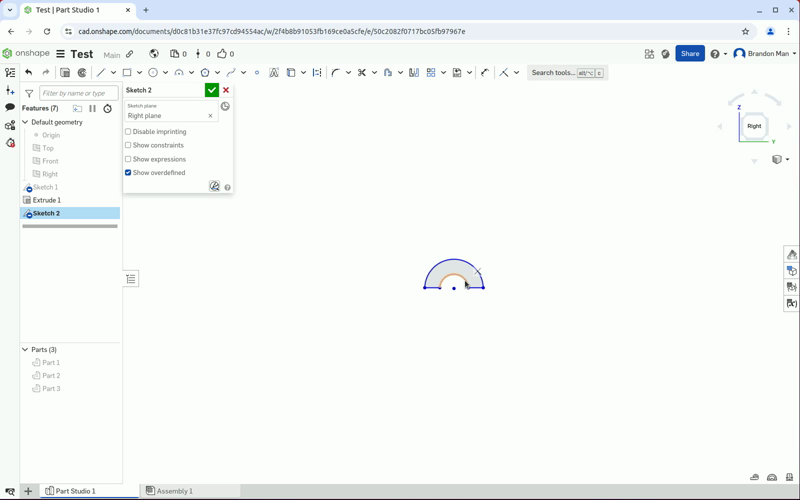
scroll(6)
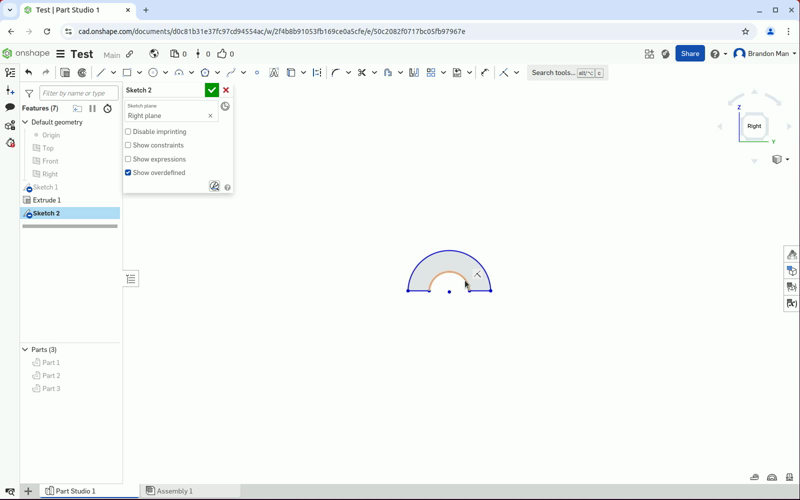
scroll(6)
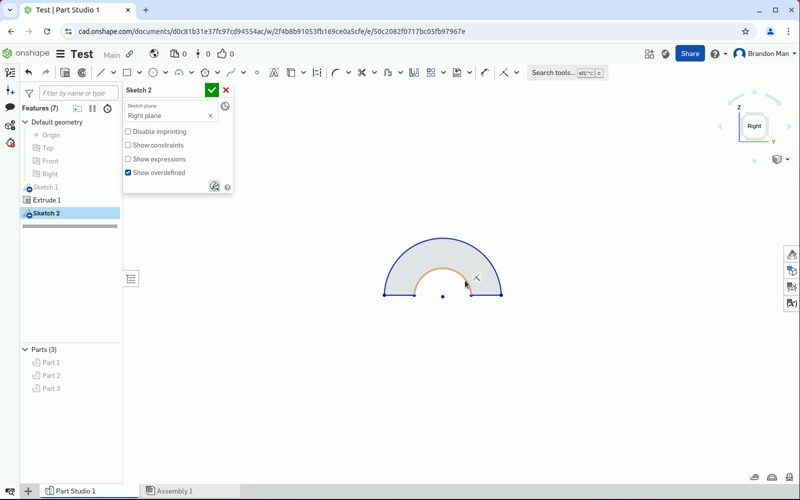
scroll(6)
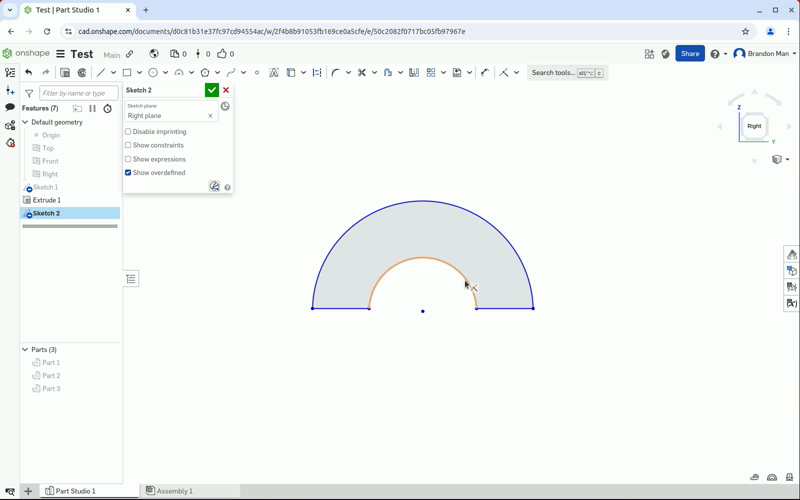
click(465, 280)
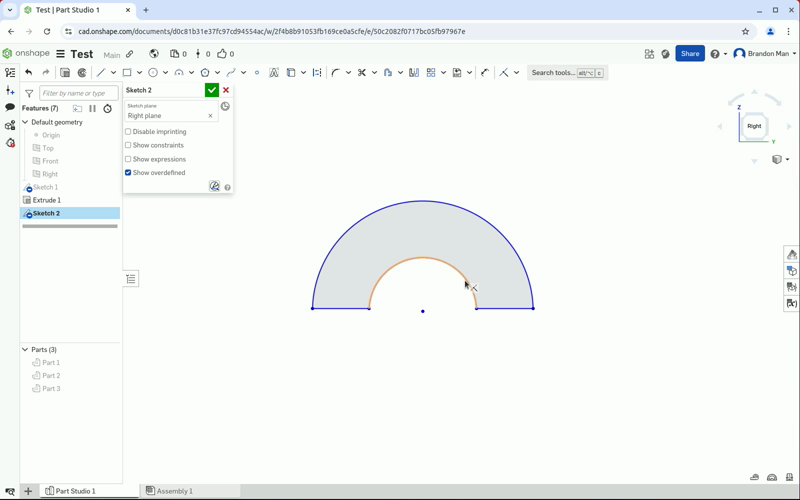
scroll(-6)
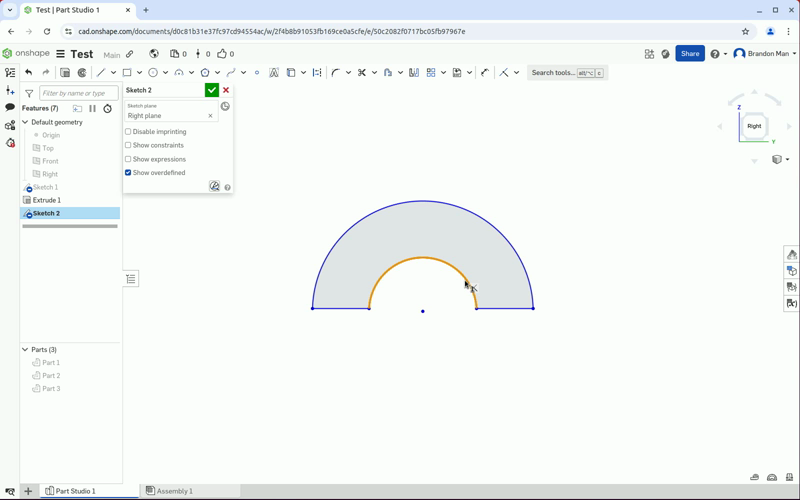
scroll(-6)
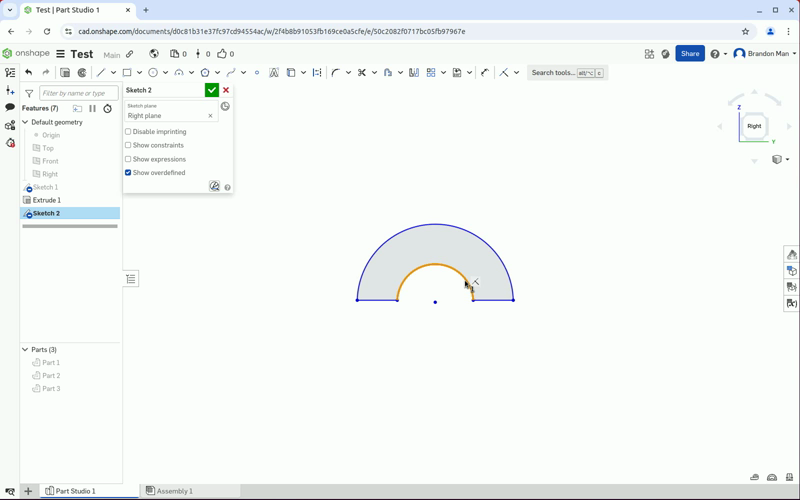
scroll(-6)
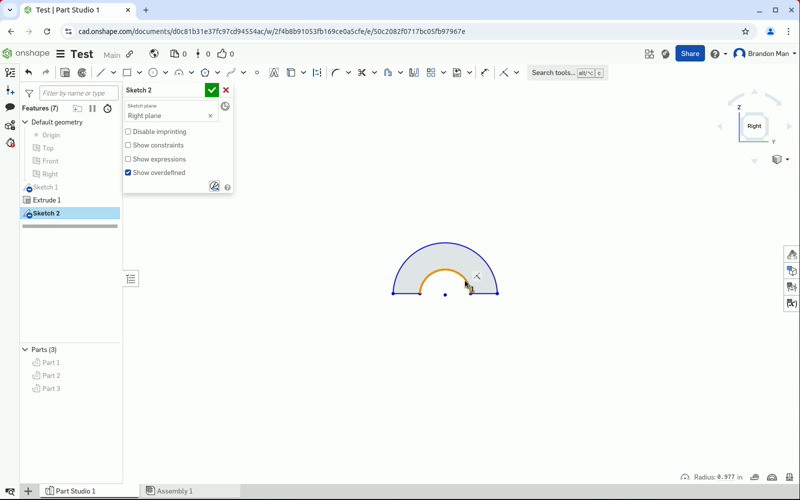
scroll(-6)
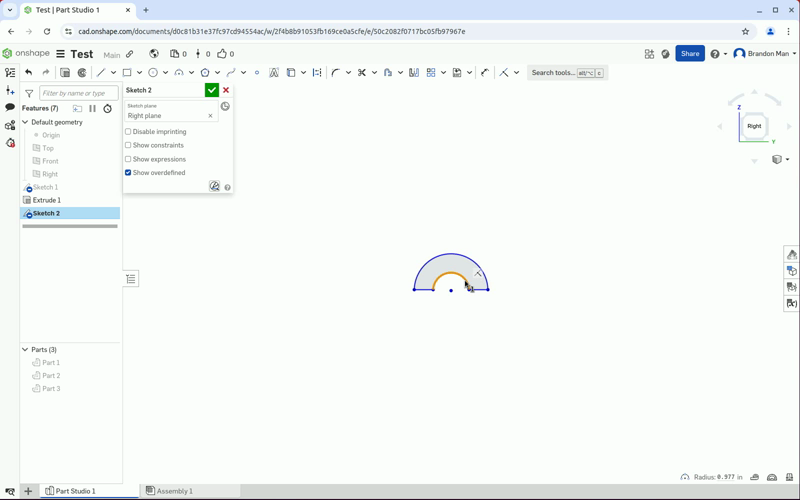
scroll(-6)
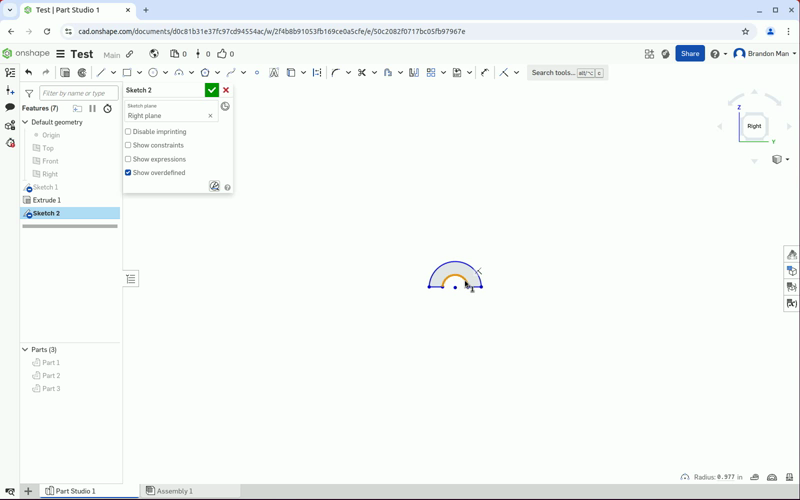
scroll(-6)
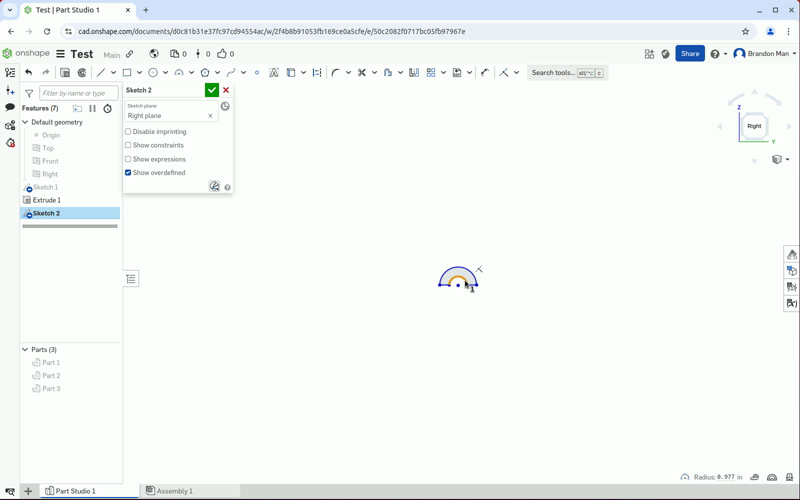
scroll(-6)
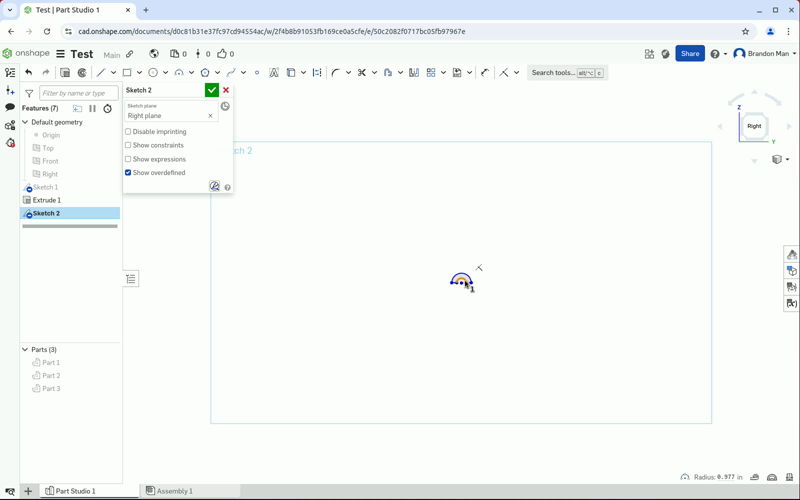
mouse_move(73, 352)
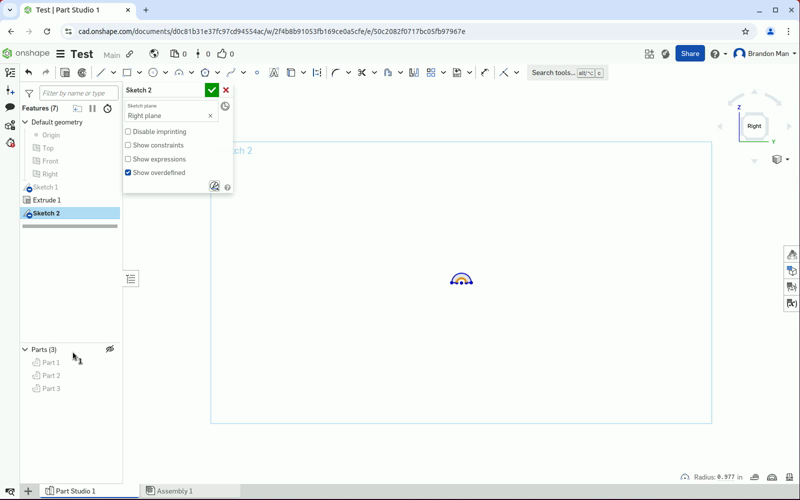
key(shift+y)
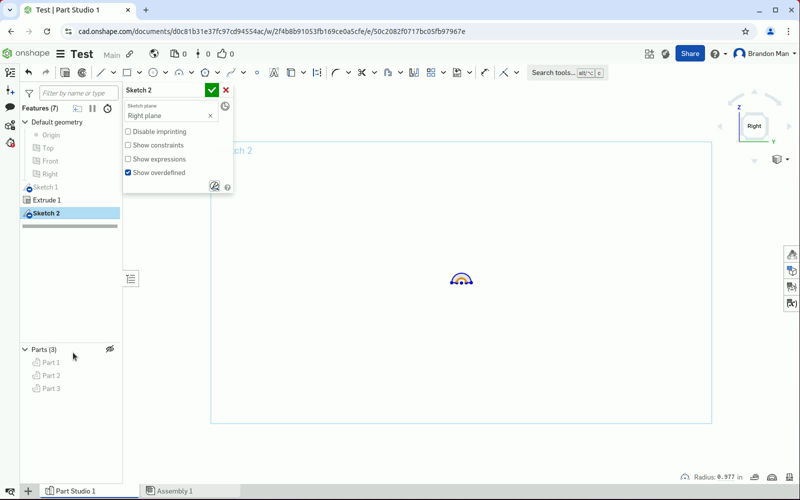
key(shift+e)
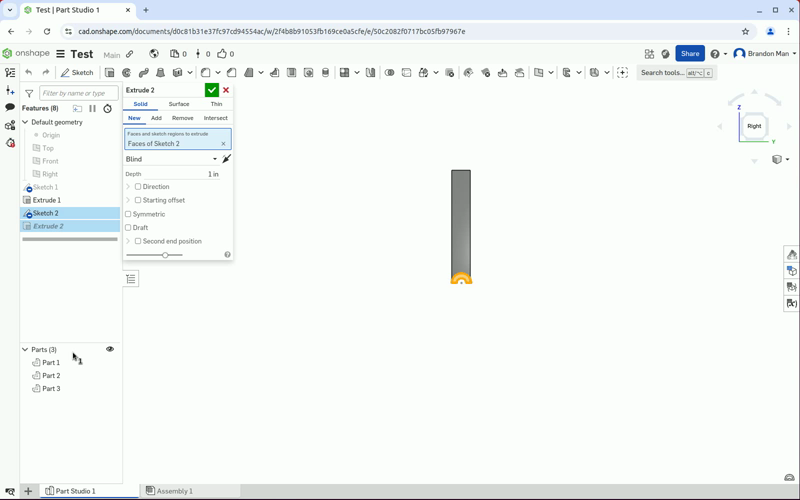
mouse_move(143, 106)
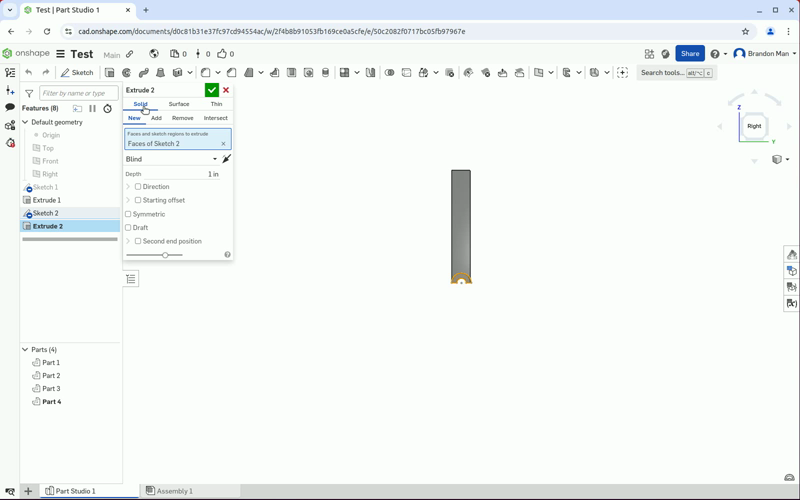
click(143, 106)
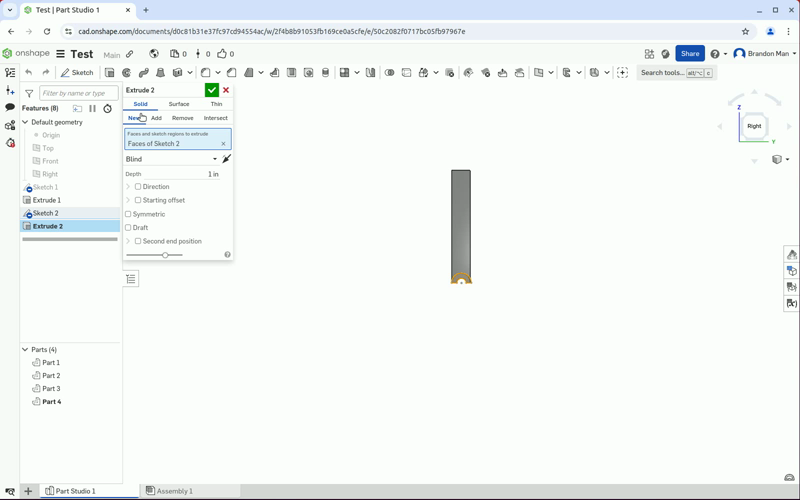
mouse_move(137, 120)
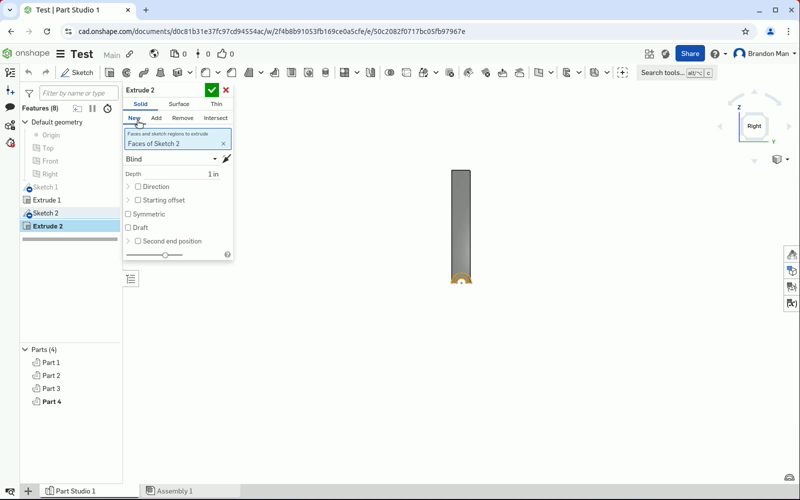
click(137, 120)
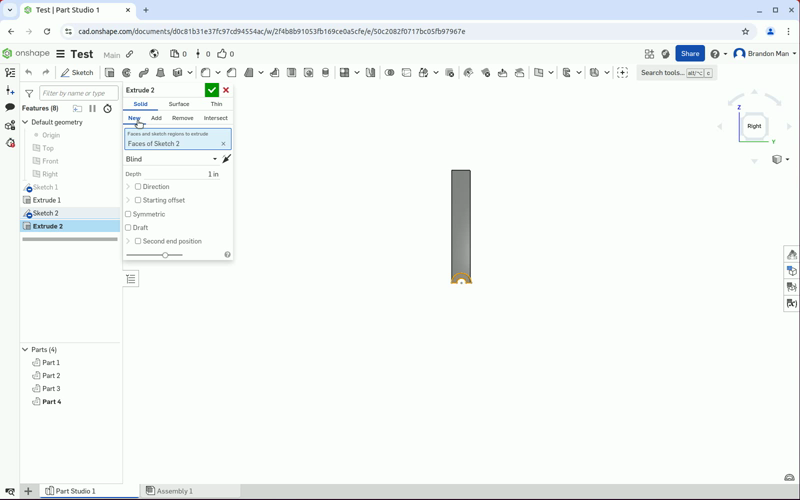
key(tab, 4)
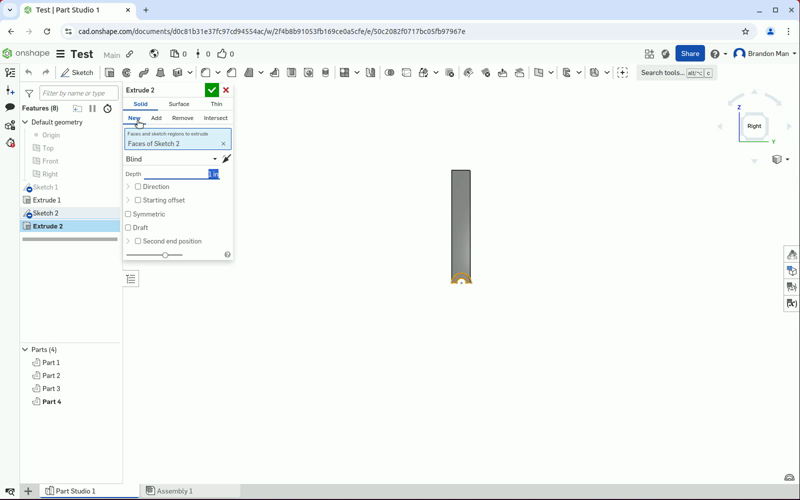
text(5.777)
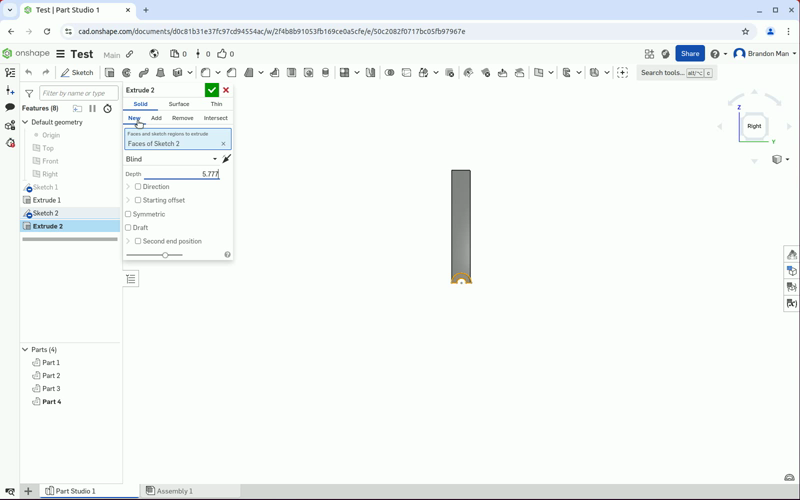
key(enter)
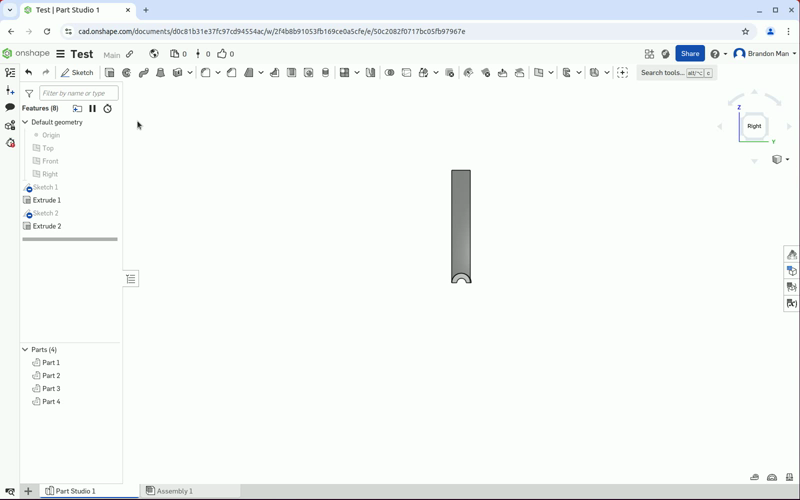
key(shift+h)
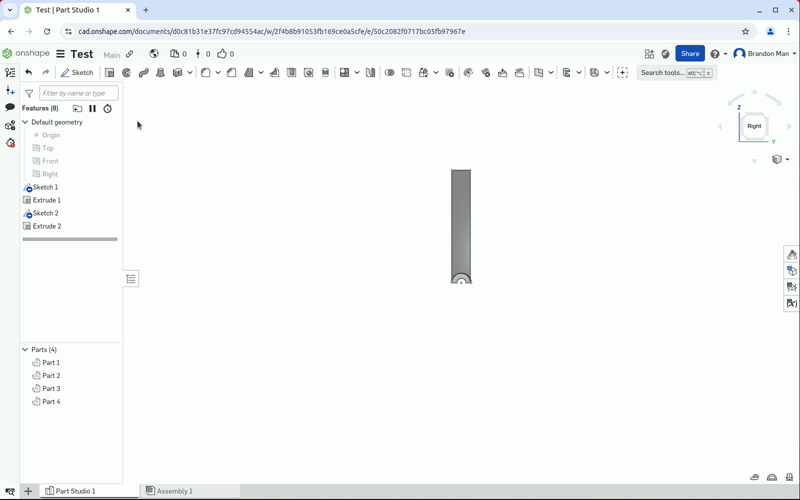
key(shift+h)
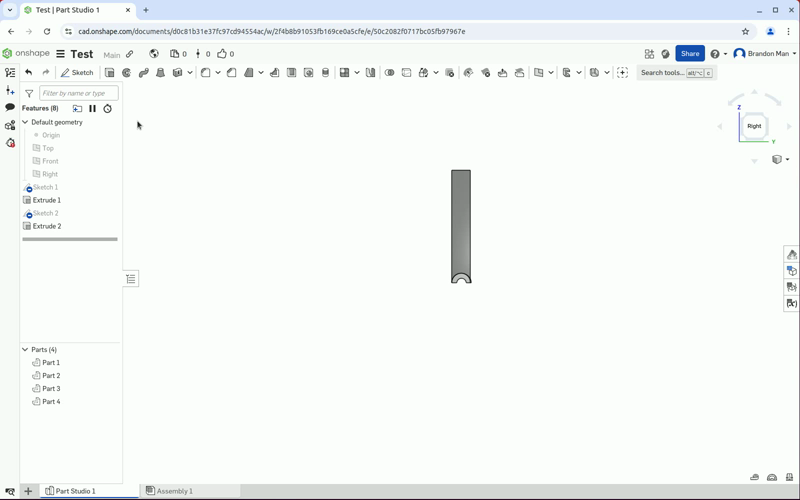
mouse_move(73, 189)
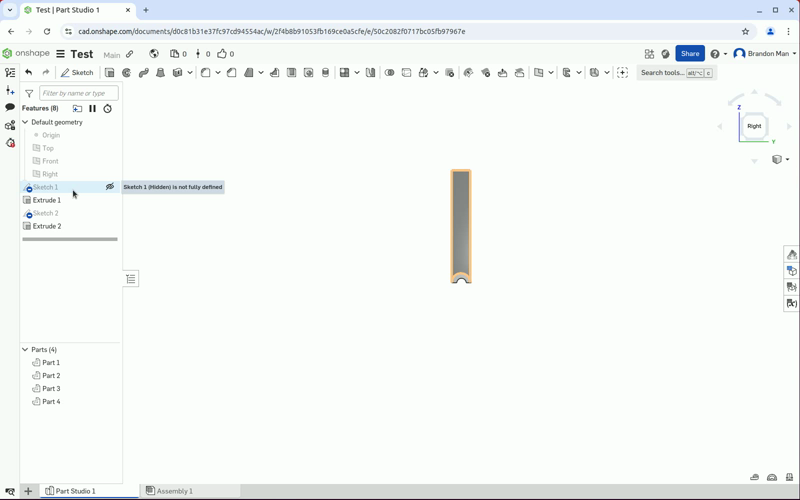
click(73, 189)
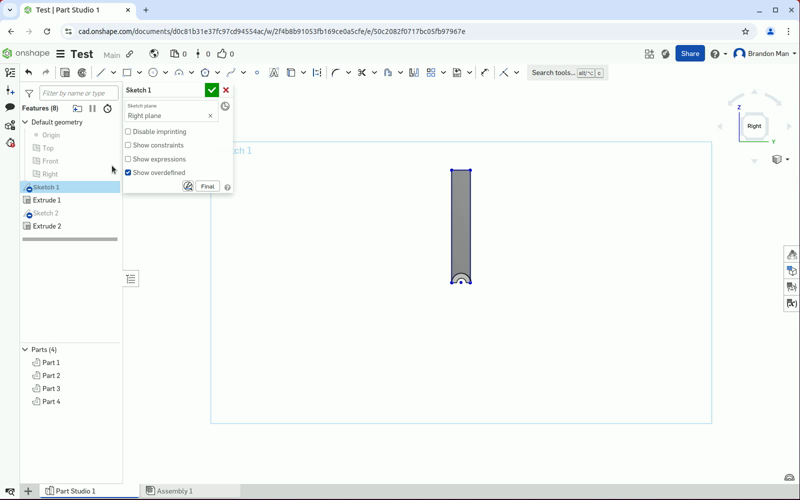
mouse_move(229, 92)
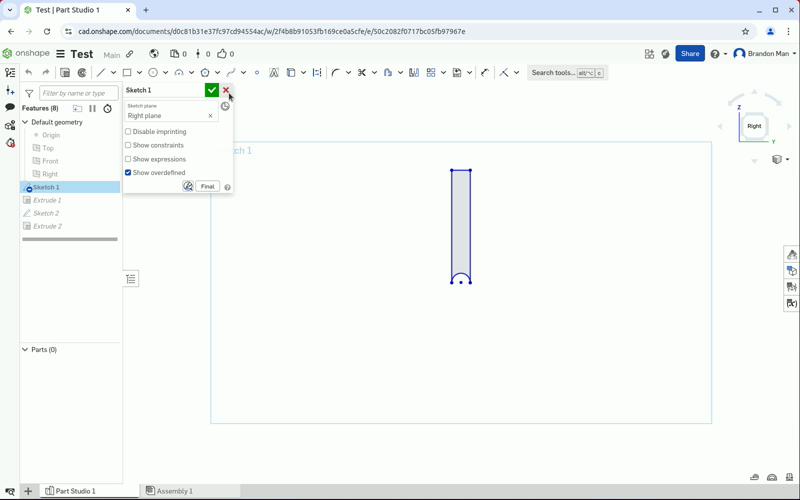
click(229, 92)
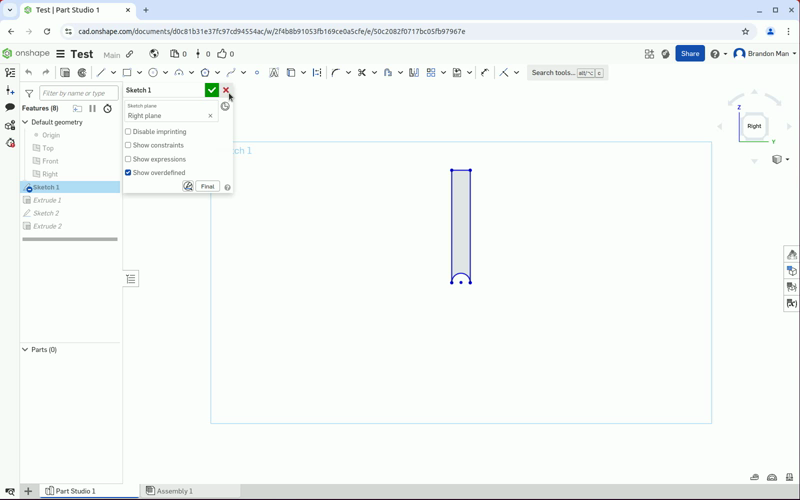
key(shift+s)
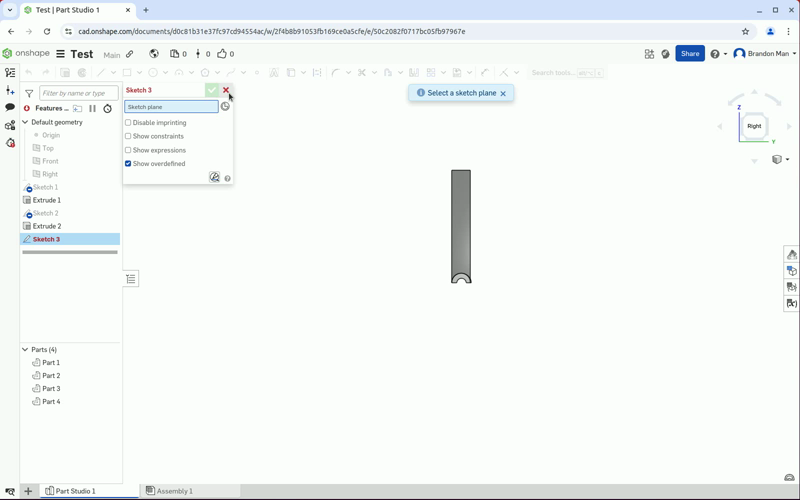
mouse_move(73, 176)
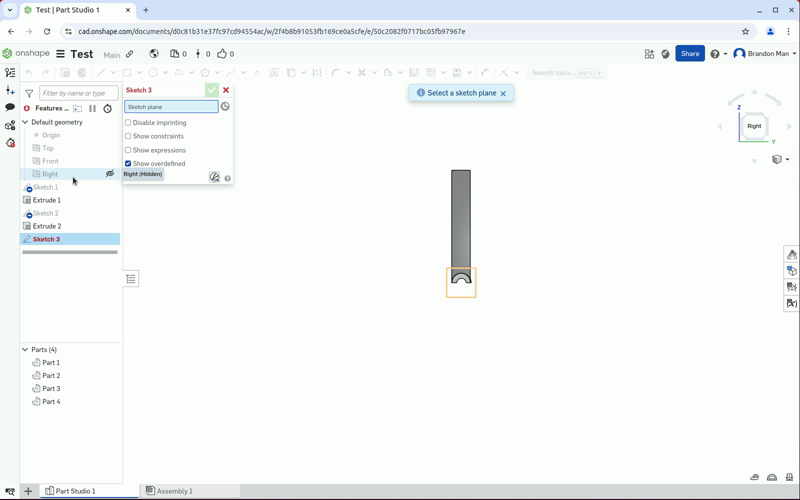
click(73, 176)
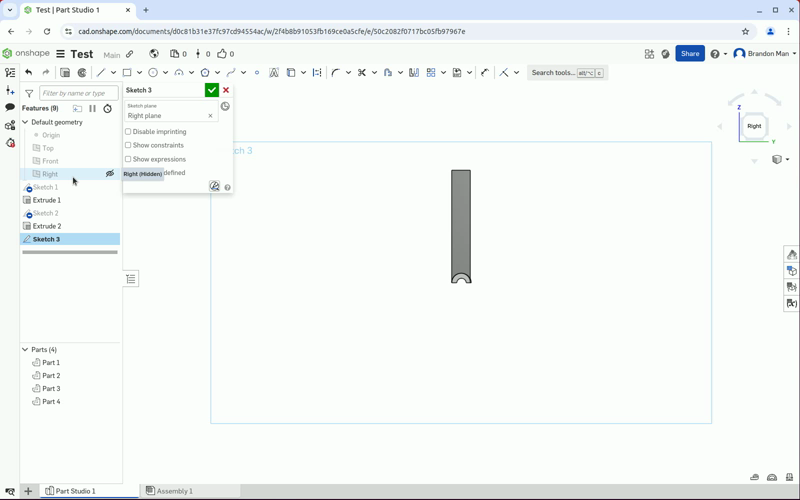
mouse_move(73, 352)
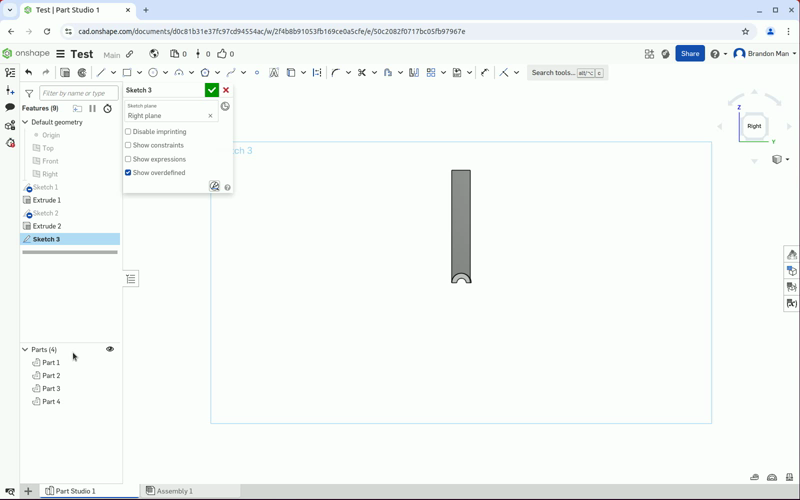
key(y)
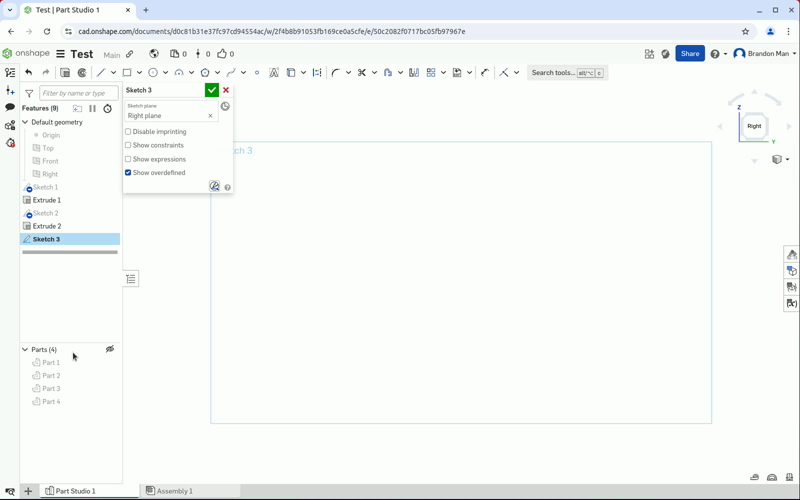
key(a)
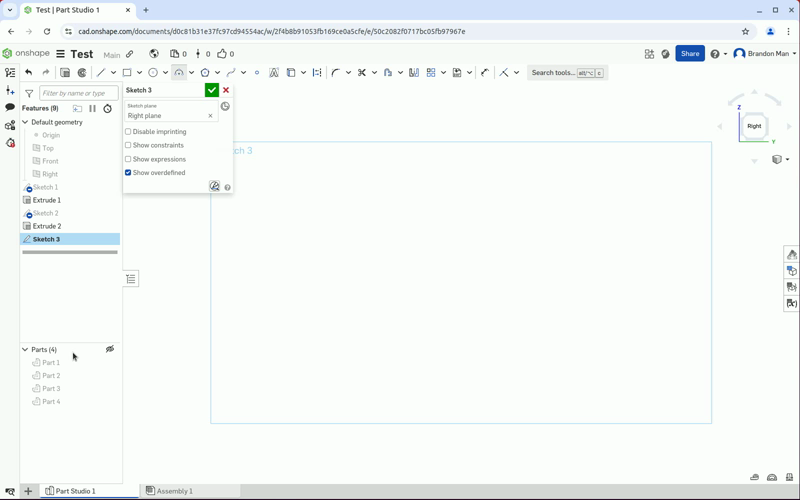
key_down(shift)
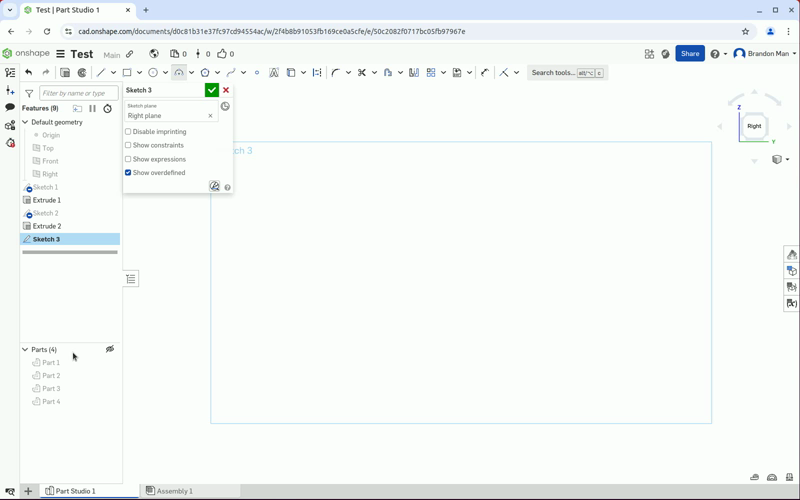
mouse_move(451, 282)
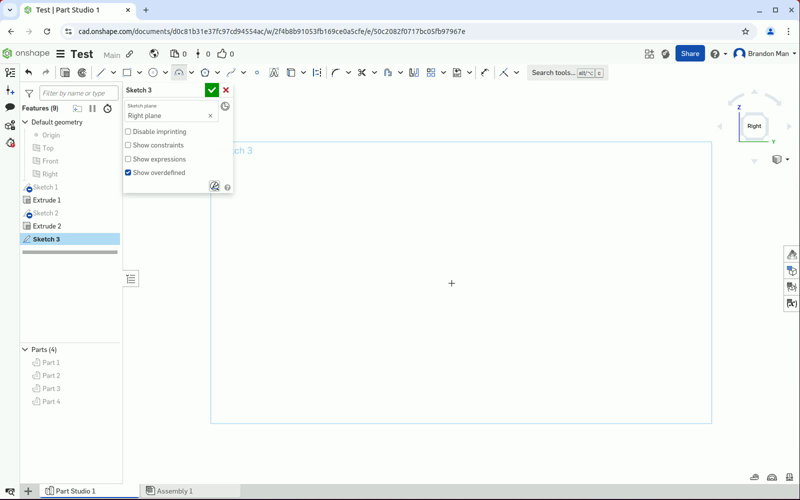
click(451, 282)
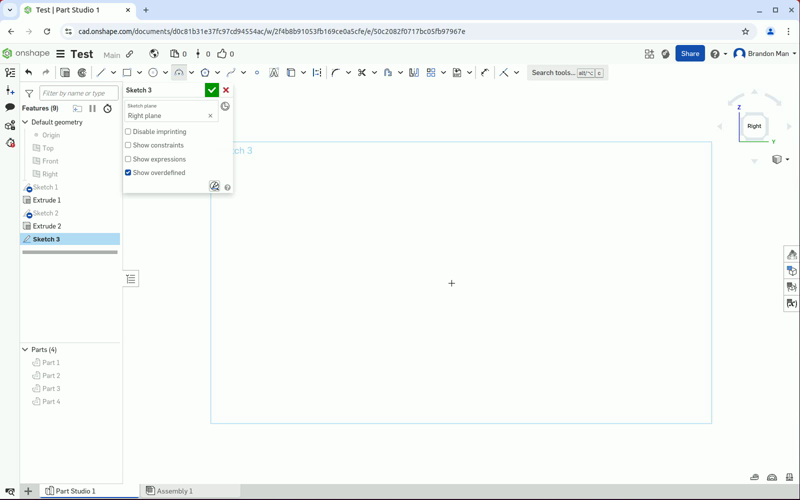
key_up(shift)
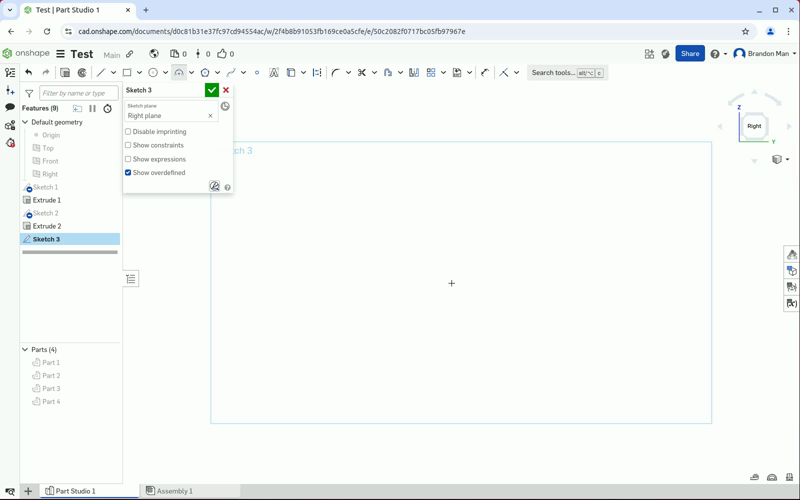
key_down(shift)
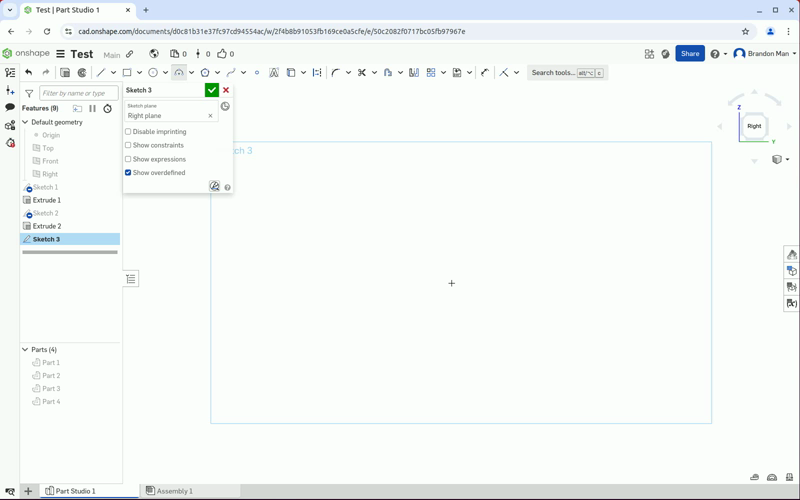
mouse_move(471, 282)
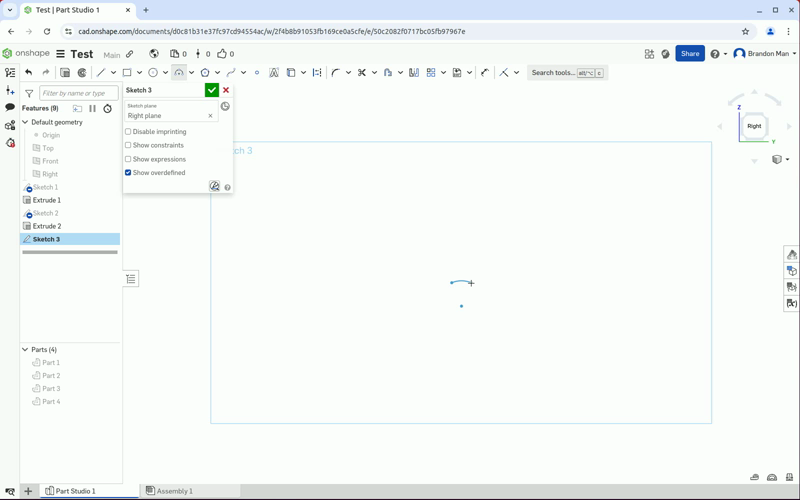
click(471, 282)
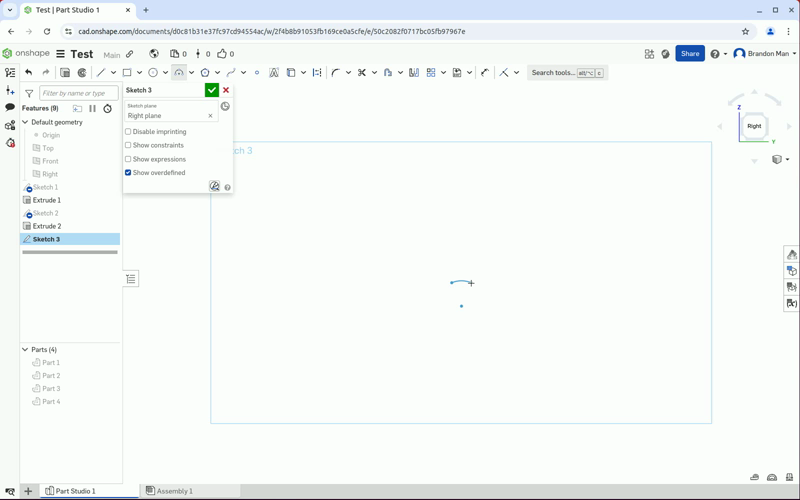
mouse_move(461, 292)
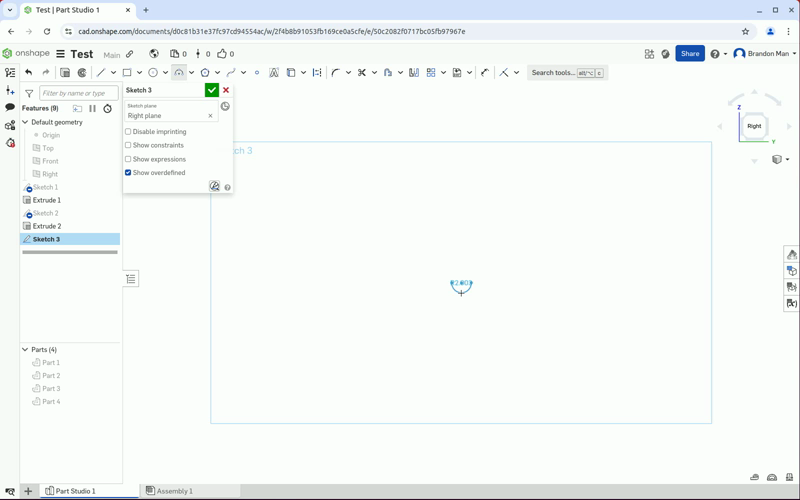
click(461, 292)
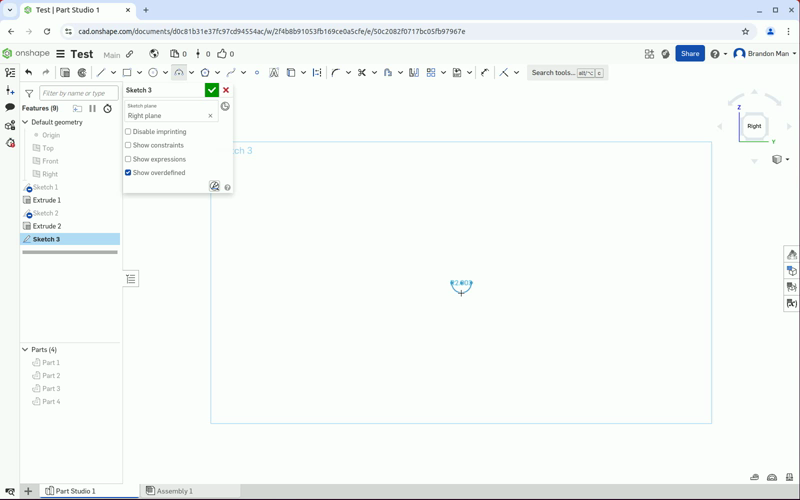
key_up(shift)
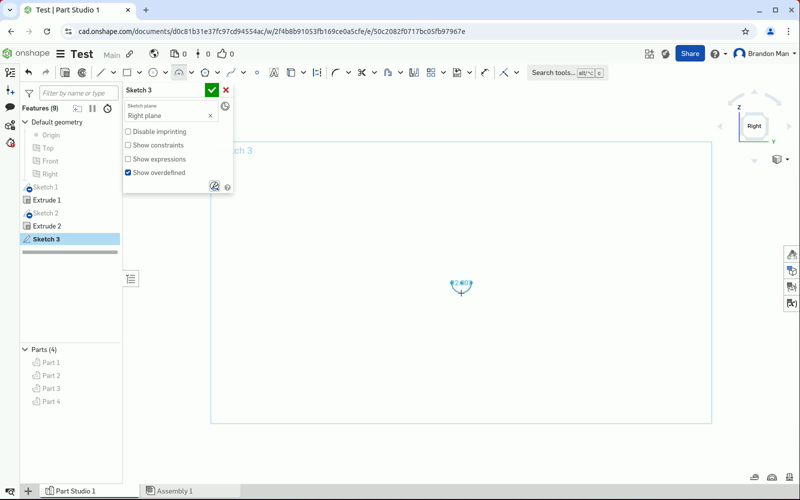
key(esc)
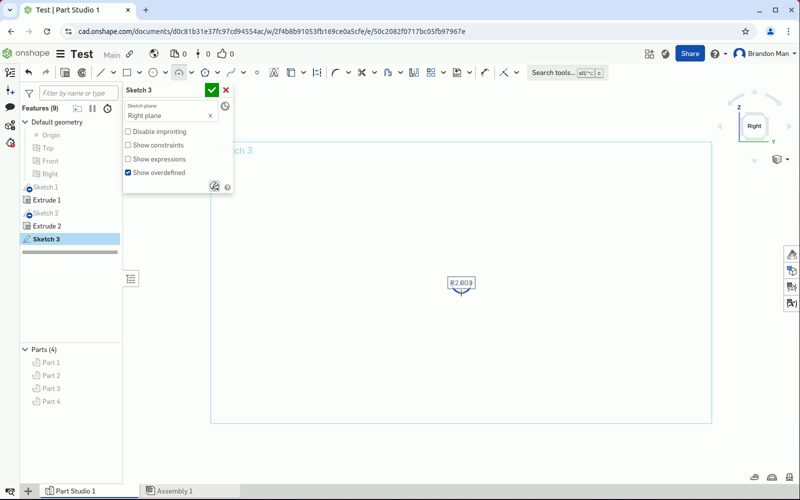
key(l)
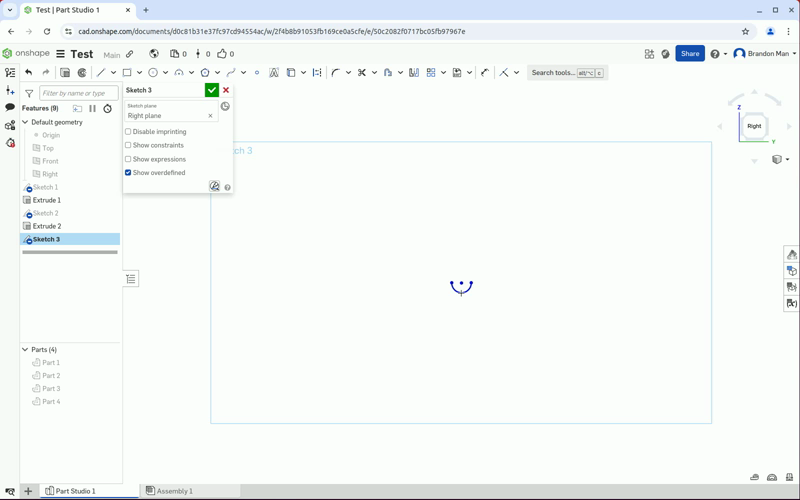
mouse_move(471, 282)
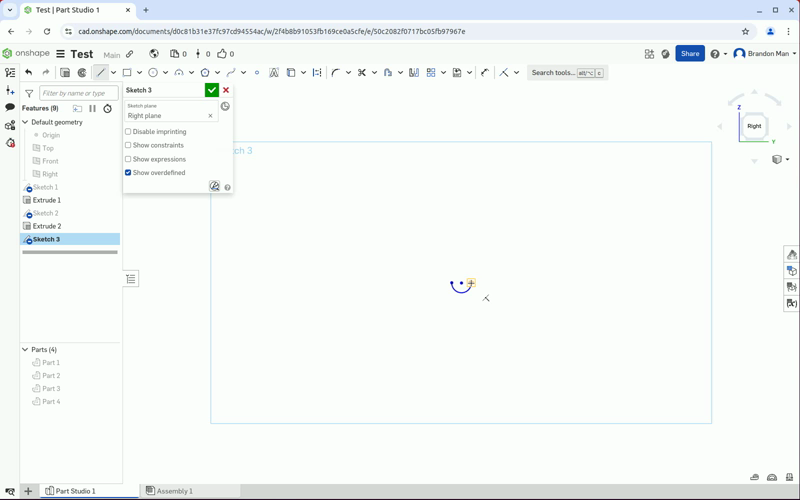
click(471, 282)
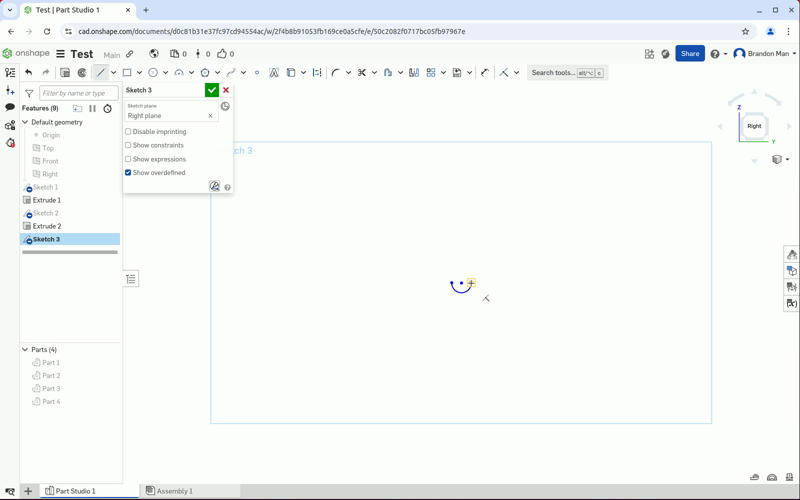
key_down(shift)
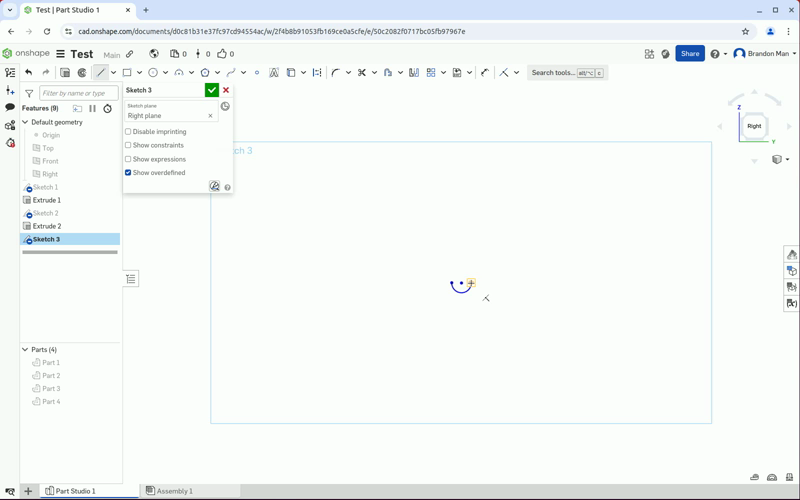
mouse_move(501, 282)
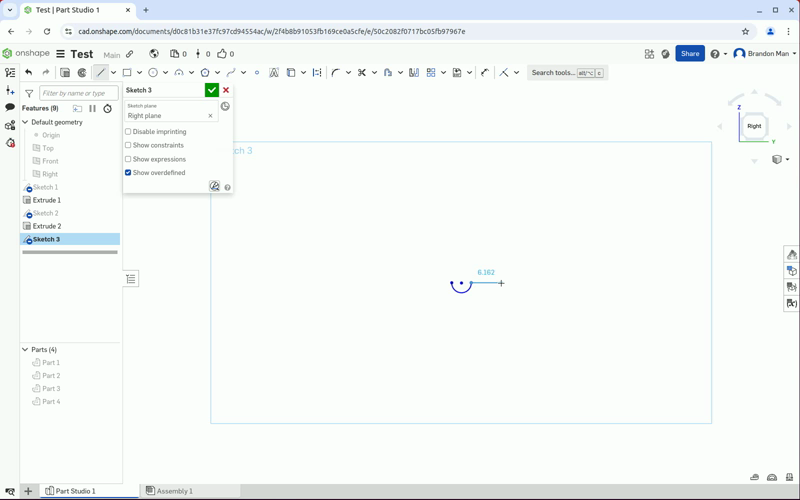
mouse_move(466, 282)
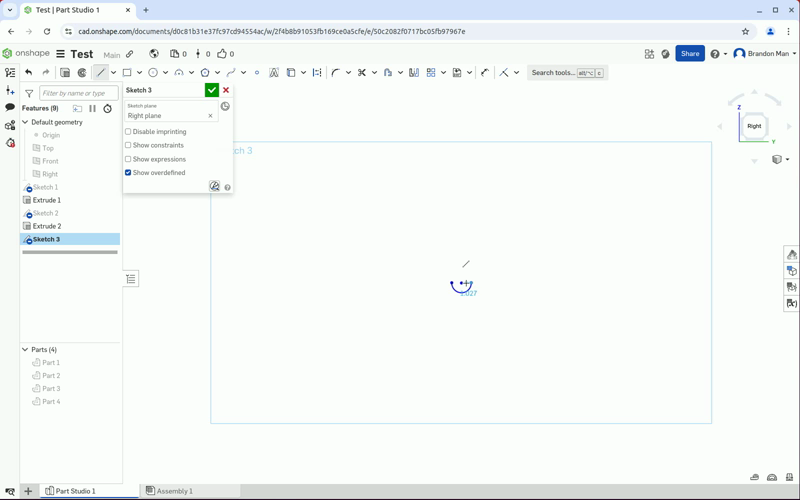
scroll(6)
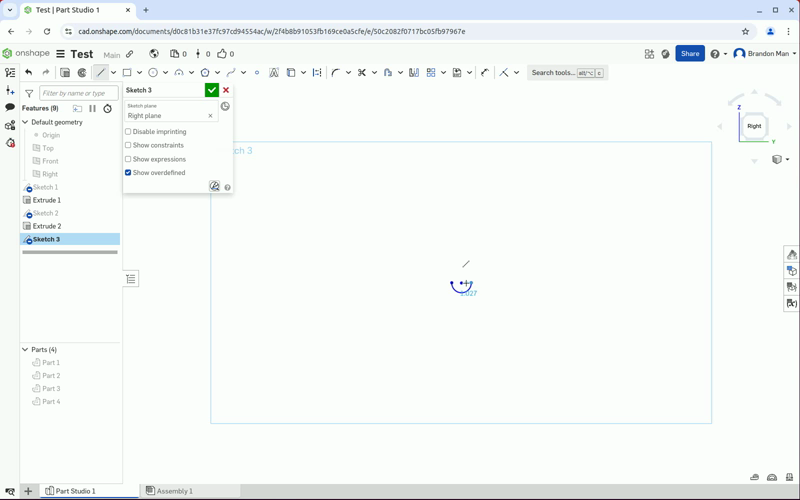
scroll(6)
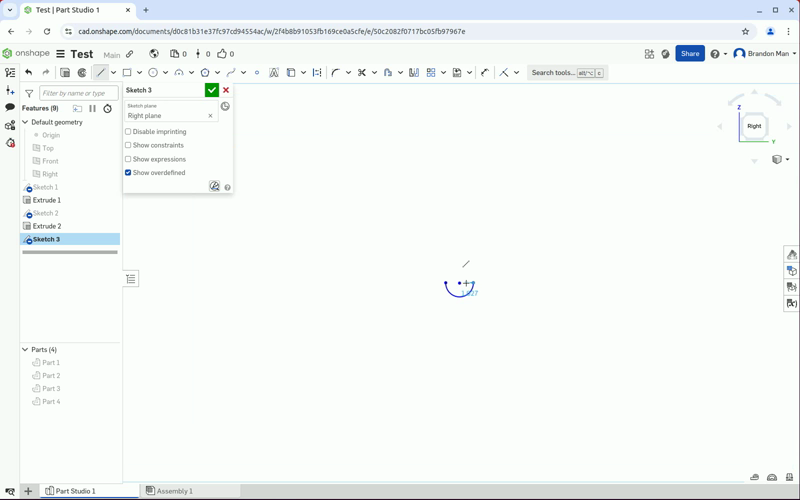
scroll(6)
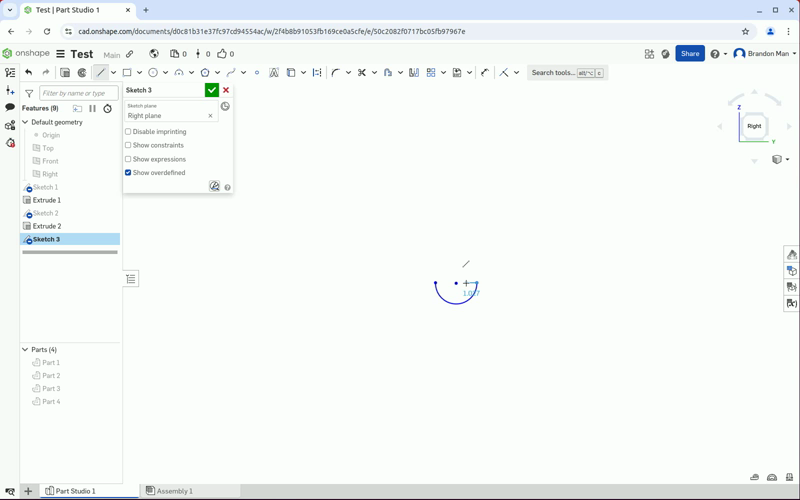
scroll(6)
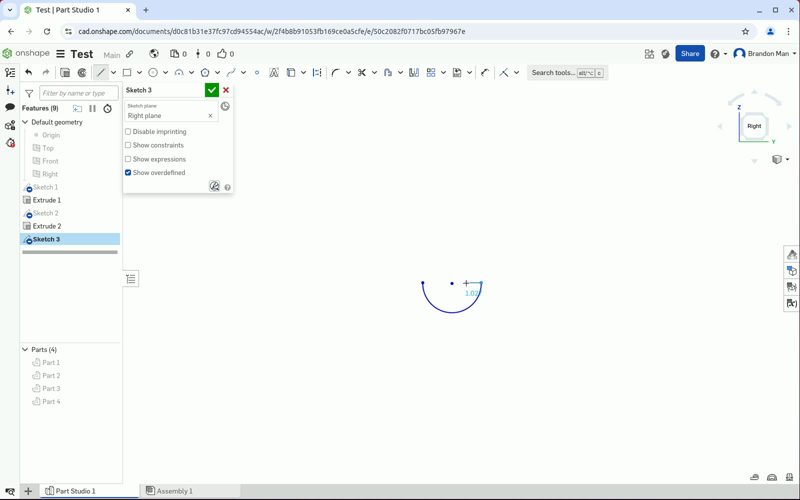
scroll(6)
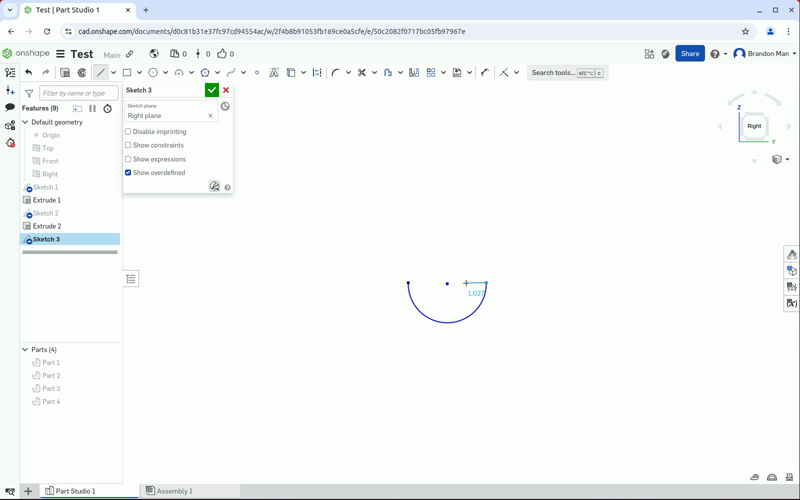
scroll(6)
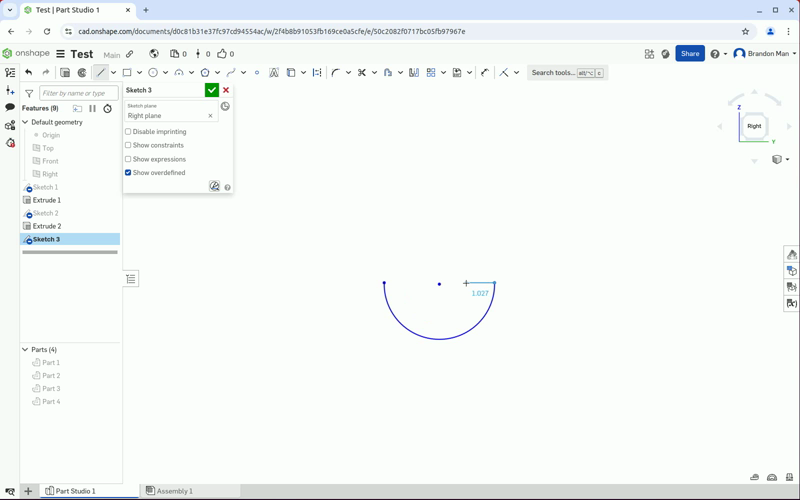
scroll(6)
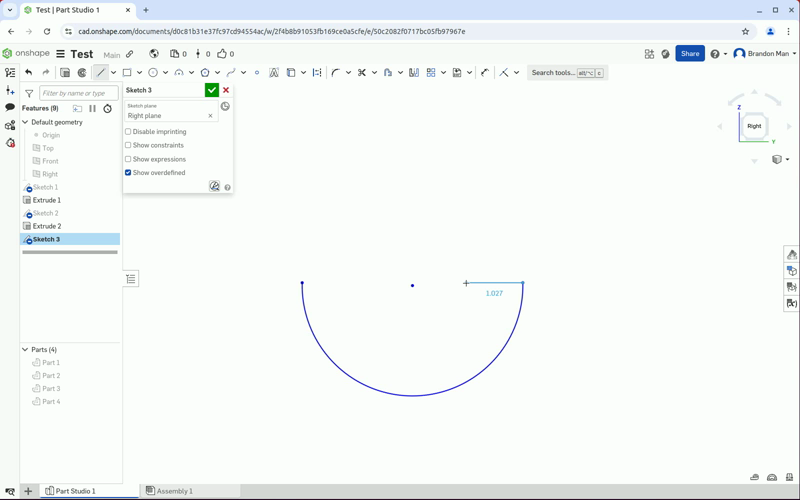
click(466, 282)
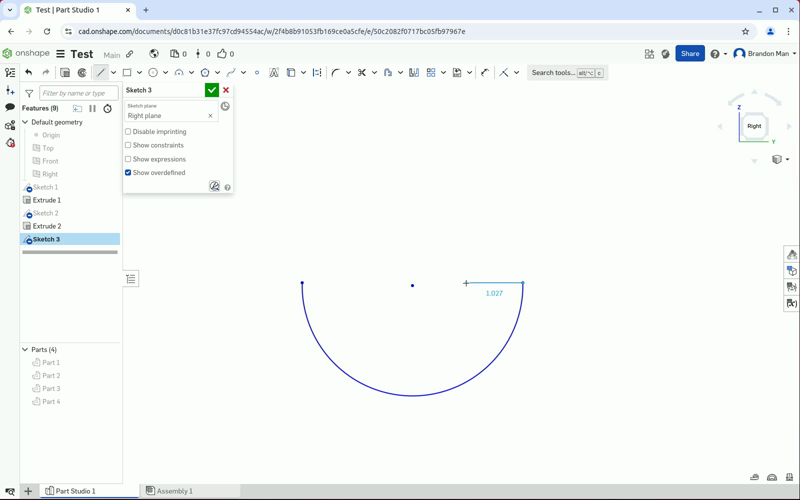
scroll(-6)
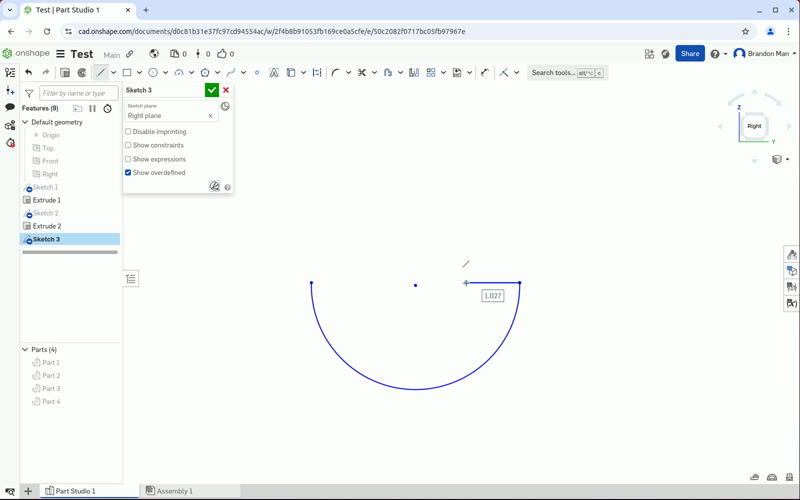
scroll(-6)
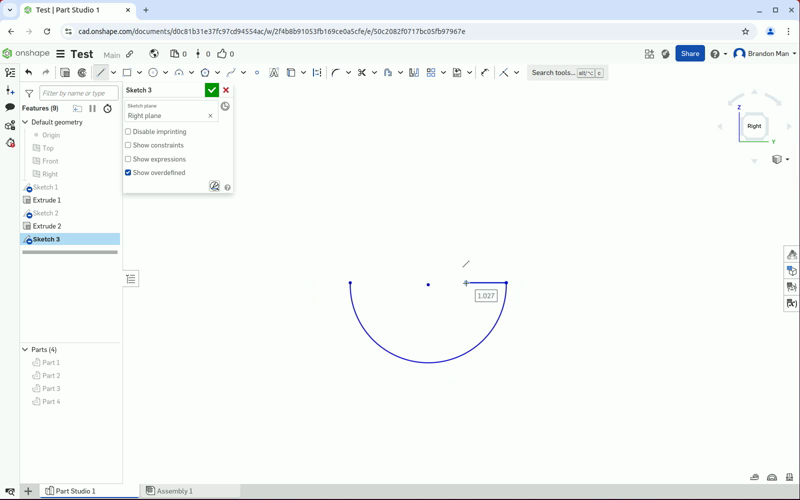
scroll(-6)
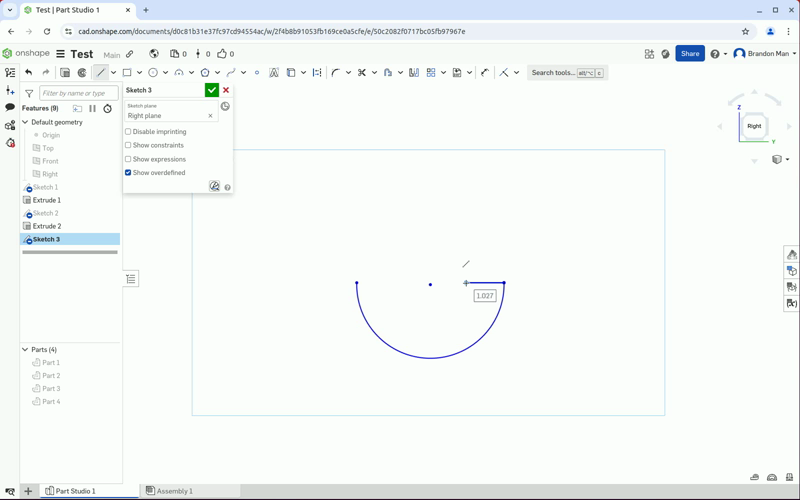
scroll(-6)
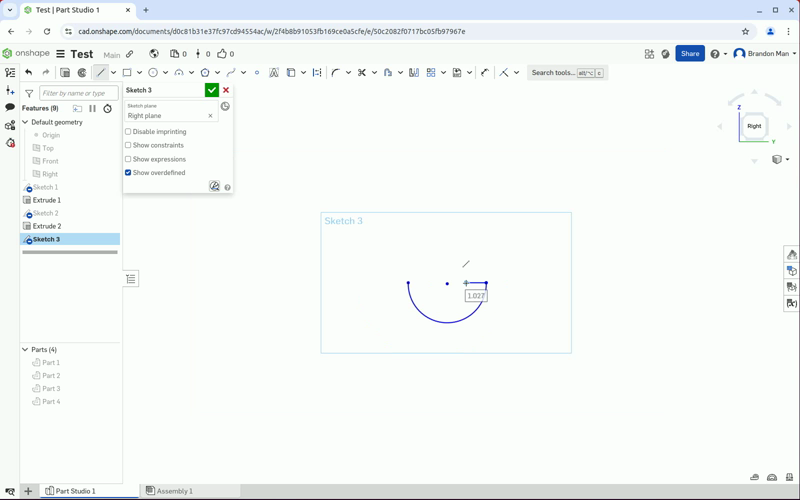
scroll(-6)
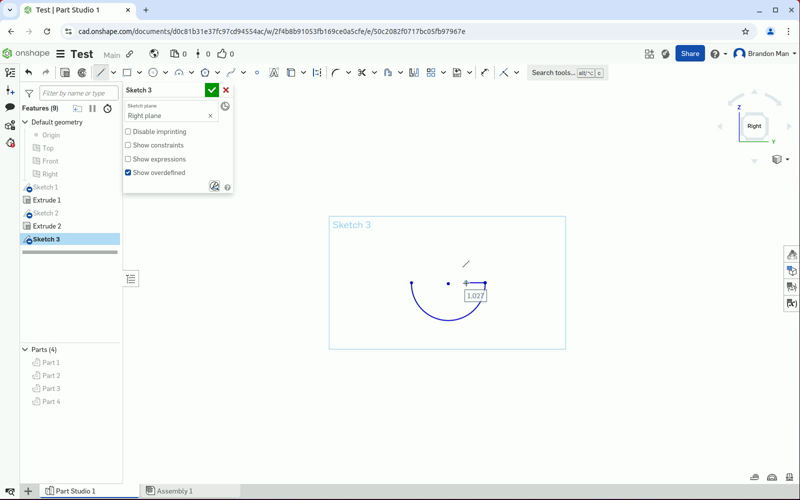
scroll(-6)
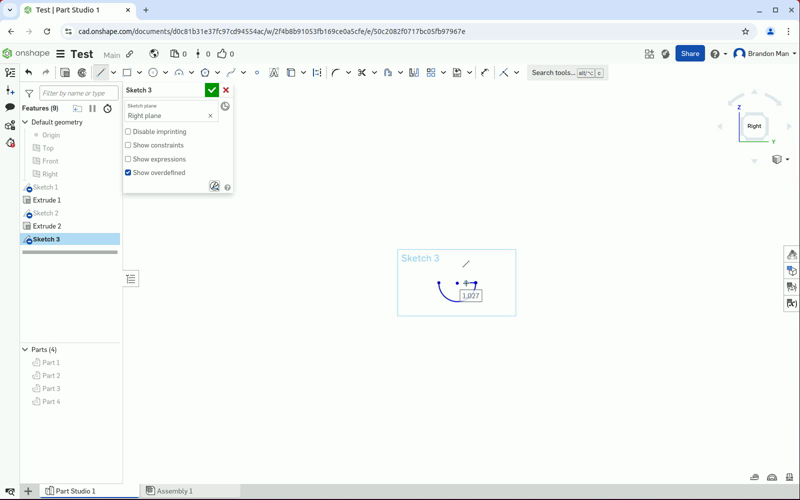
scroll(-6)
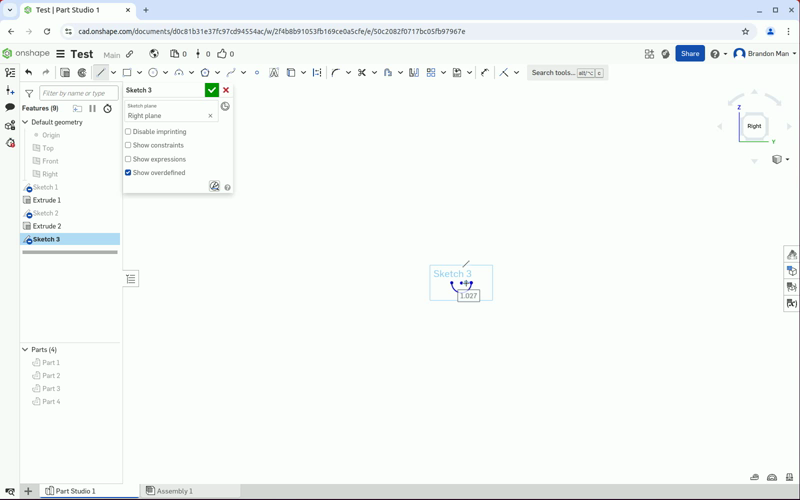
key_up(shift)
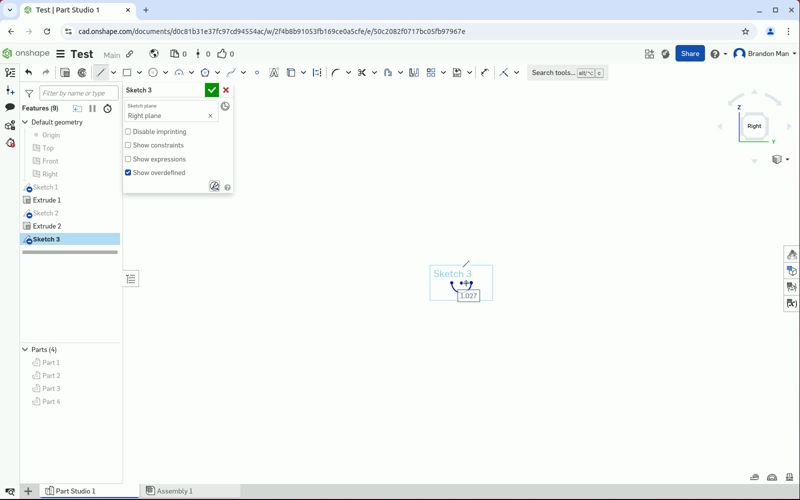
key(esc)
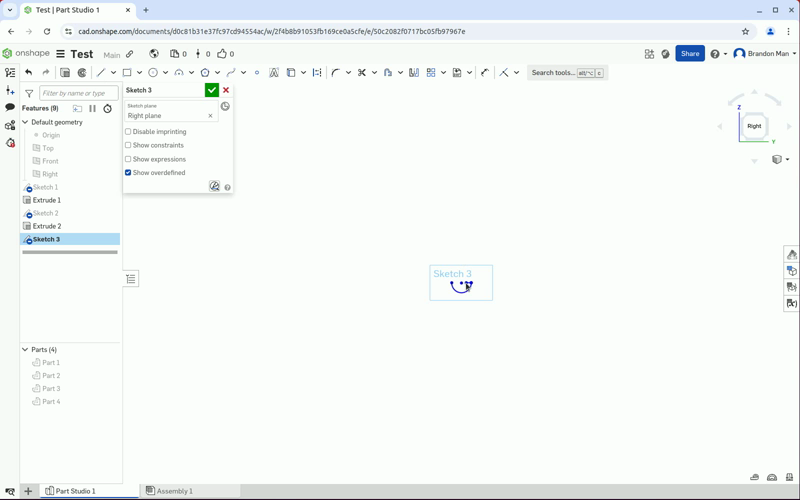
key(a)
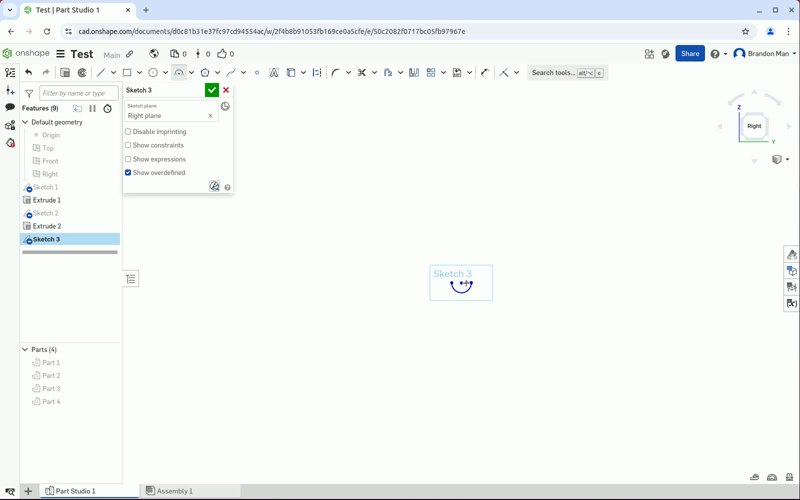
mouse_move(466, 282)
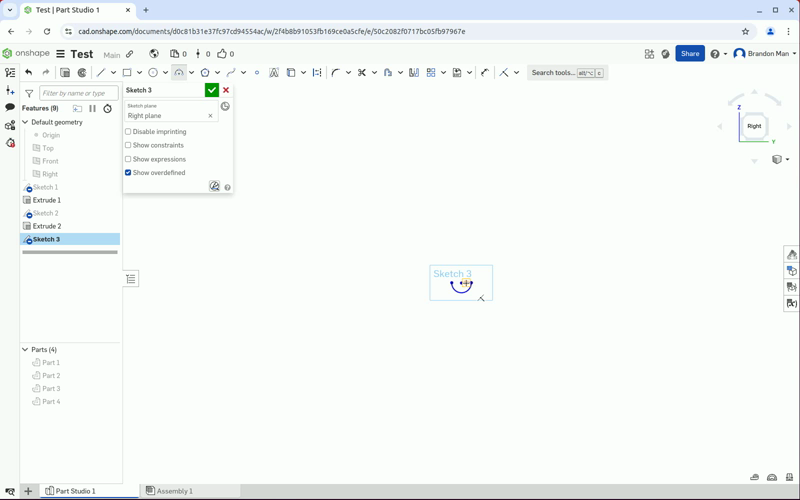
click(466, 282)
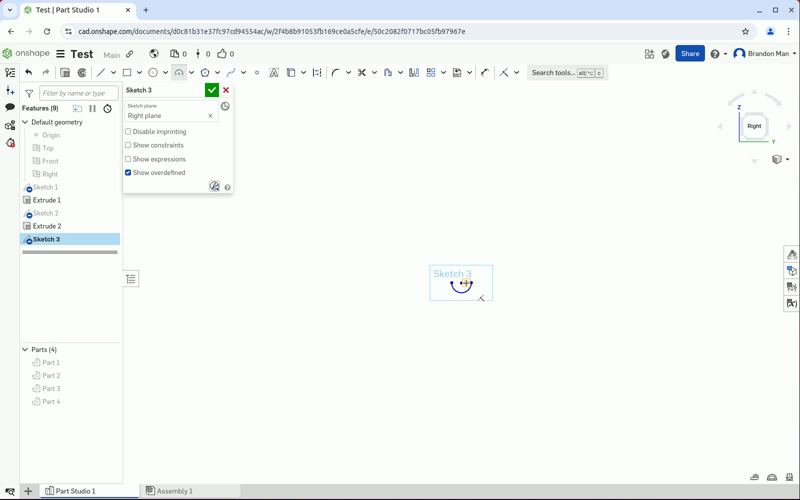
key_down(shift)
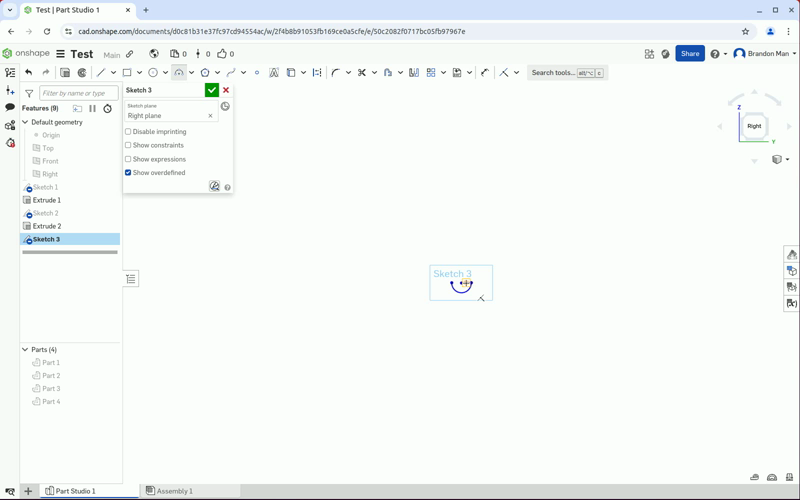
mouse_move(456, 282)
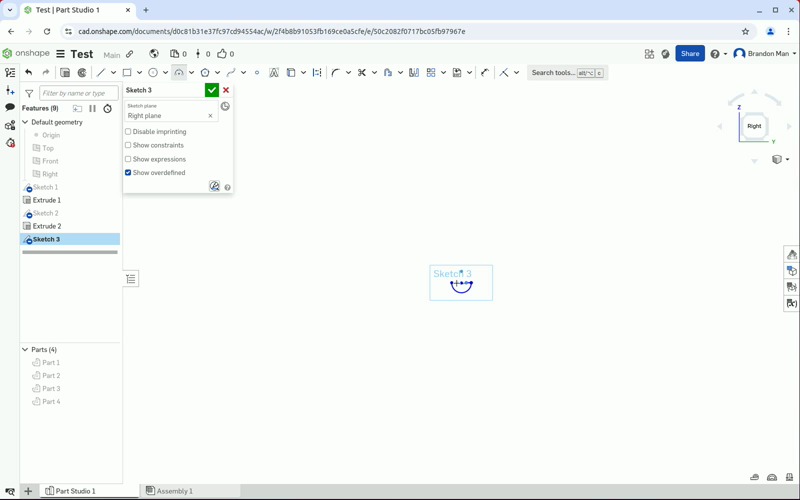
click(456, 282)
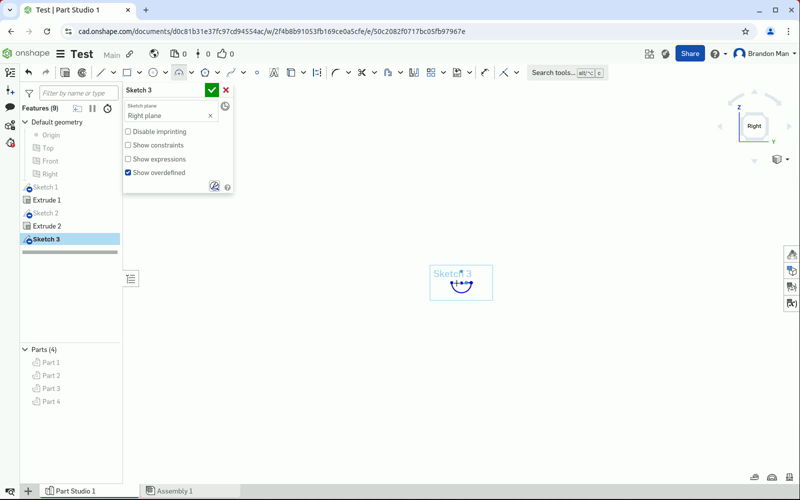
mouse_move(461, 287)
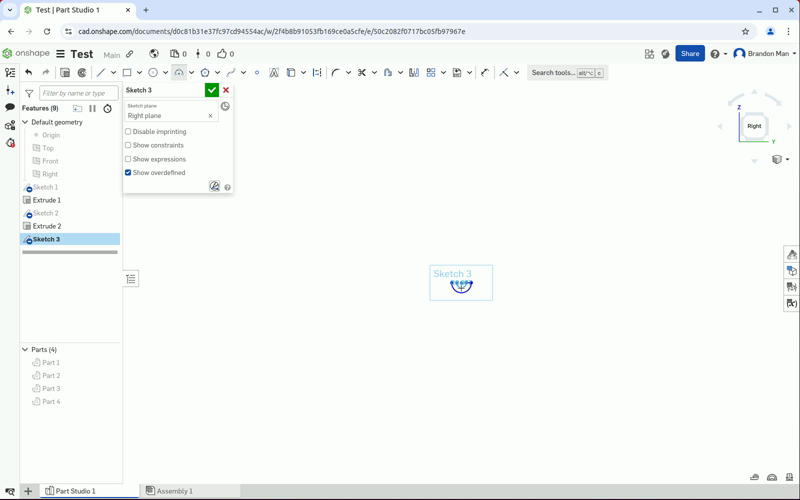
click(461, 287)
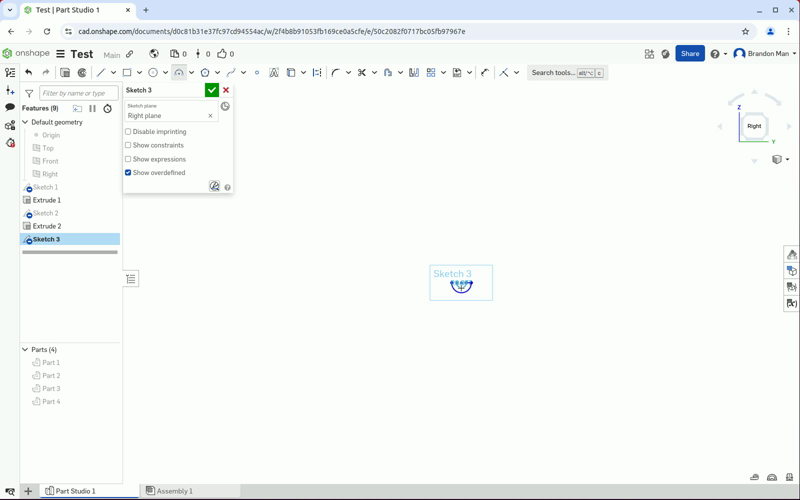
key_up(shift)
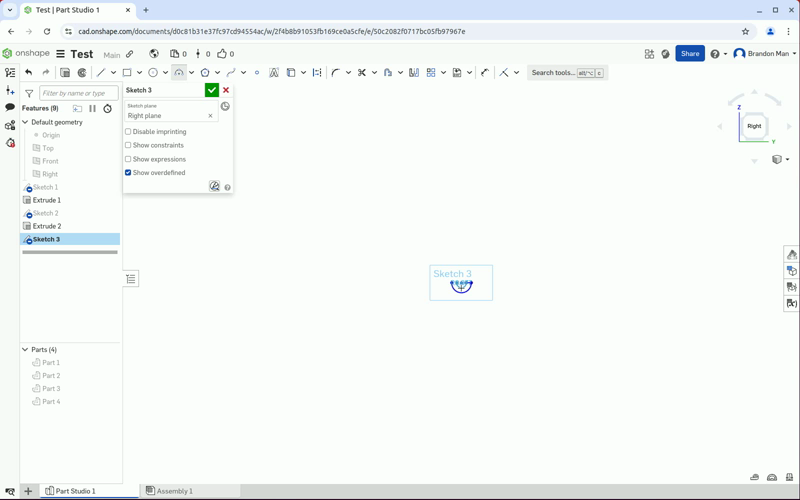
key(esc)
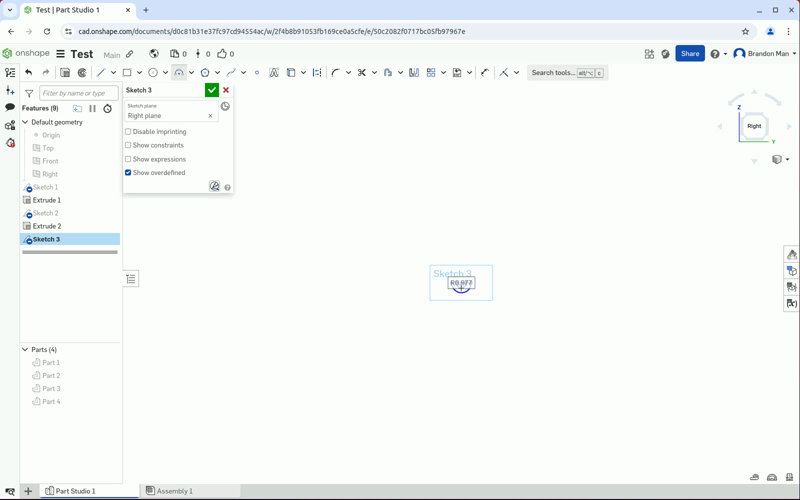
key(l)
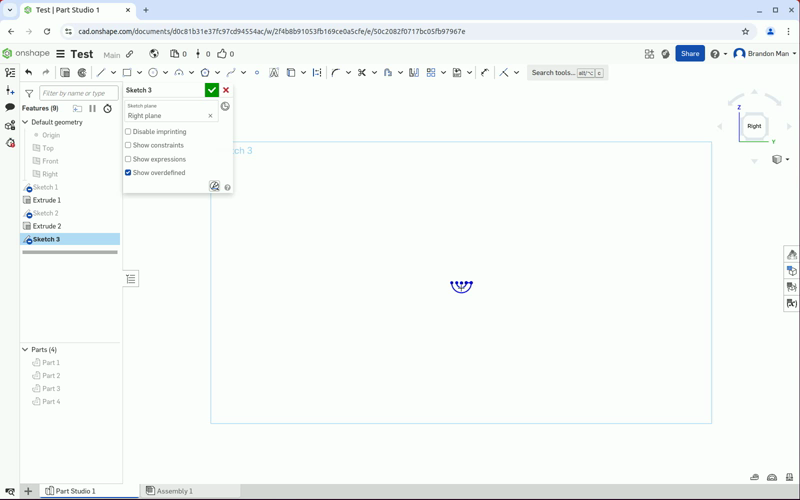
mouse_move(456, 282)
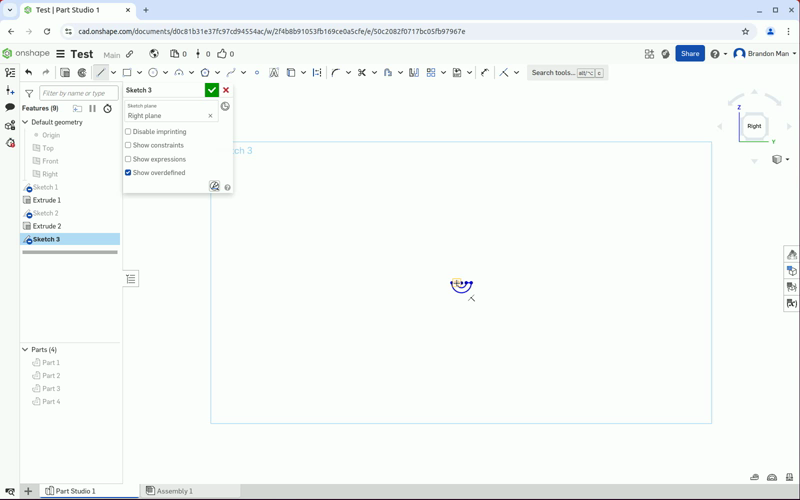
click(456, 282)
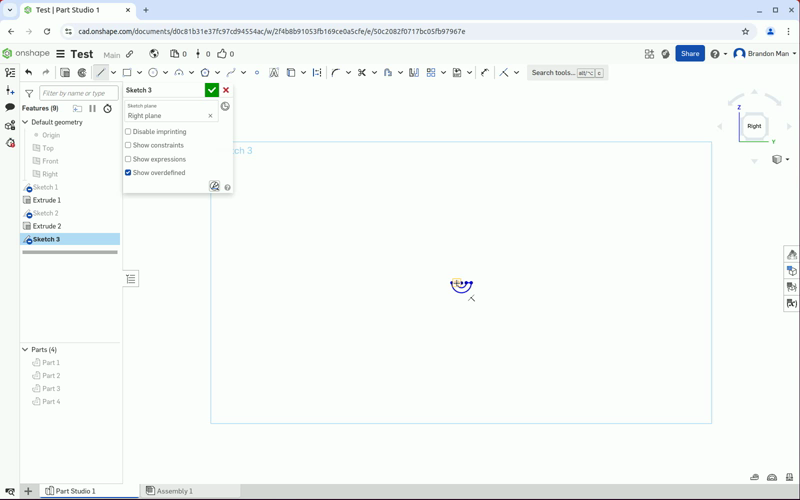
mouse_move(486, 282)
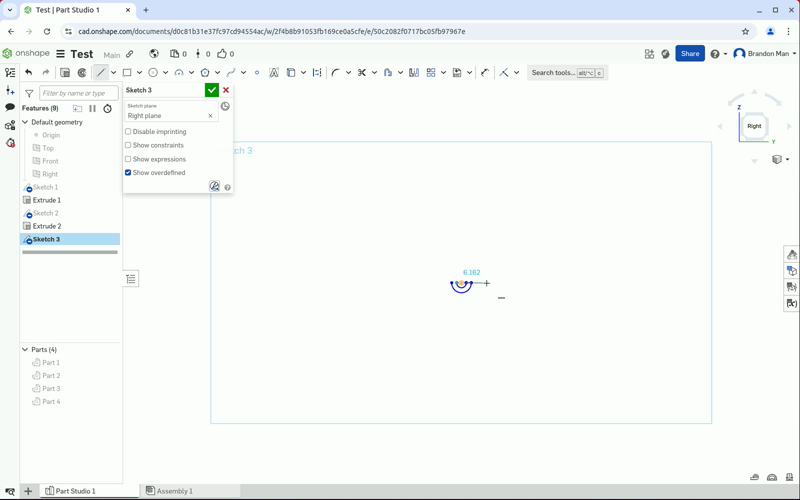
key_down(shift)
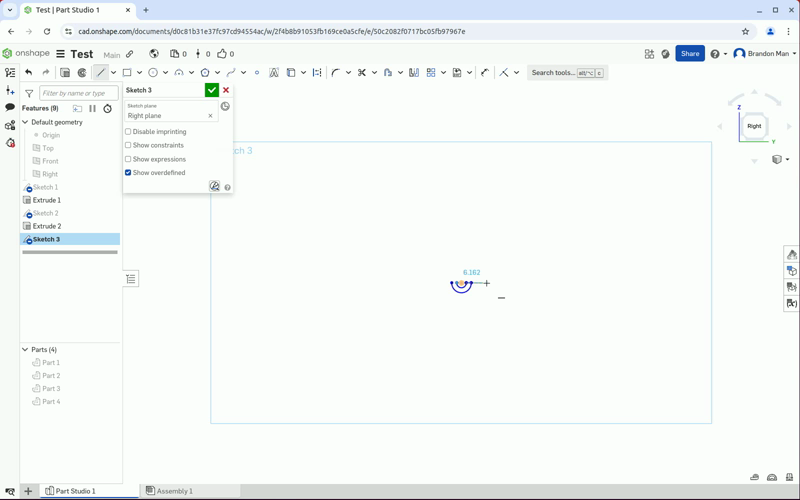
mouse_move(451, 282)
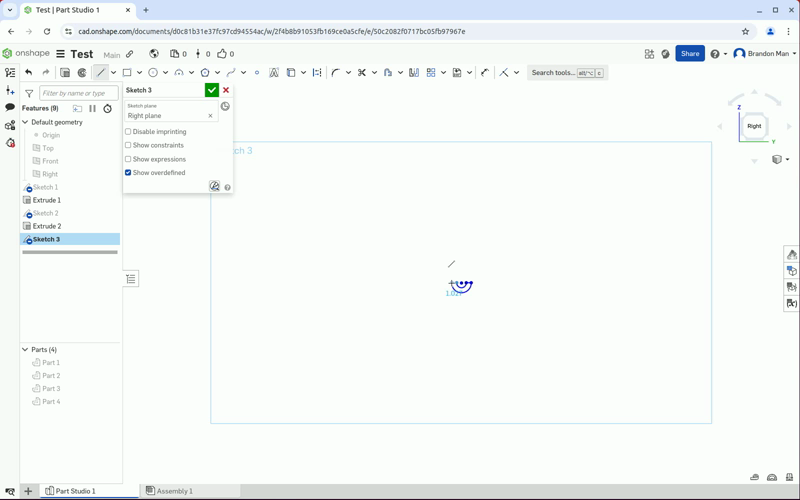
scroll(6)
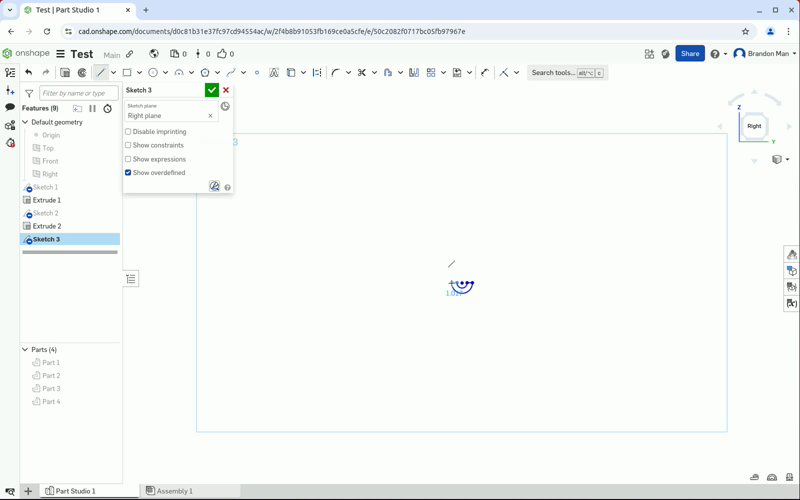
scroll(6)
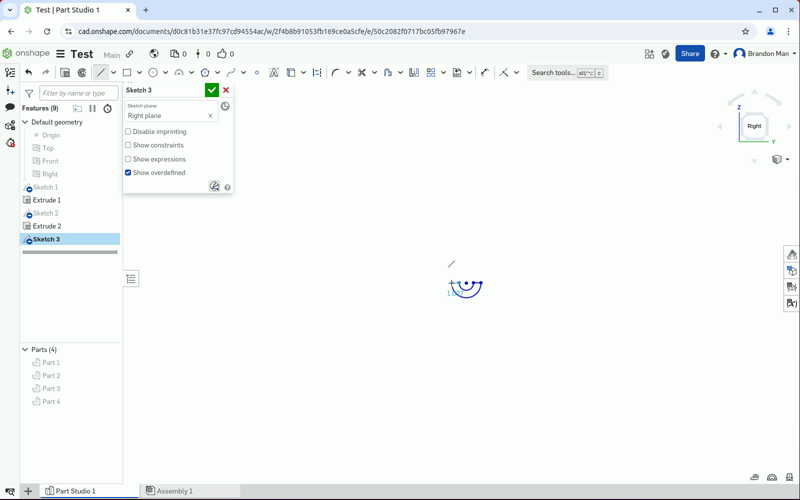
scroll(6)
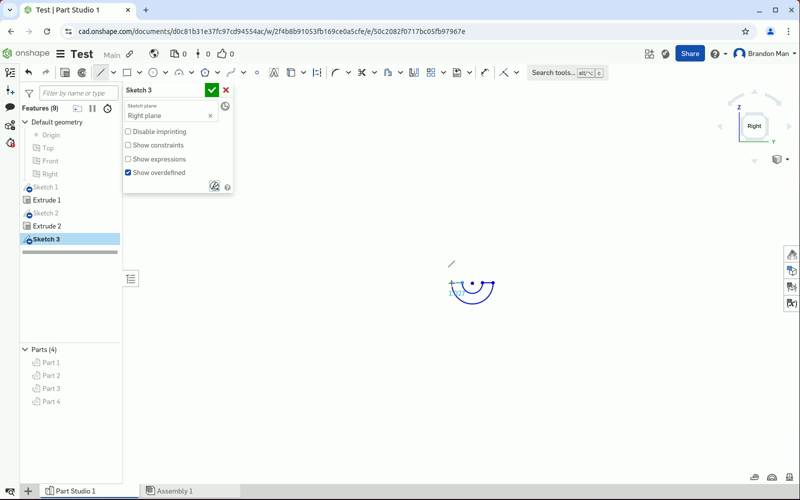
scroll(6)
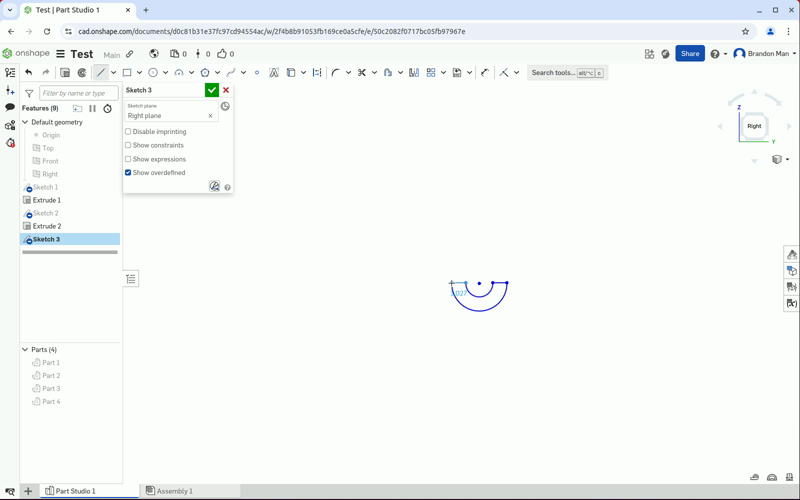
scroll(6)
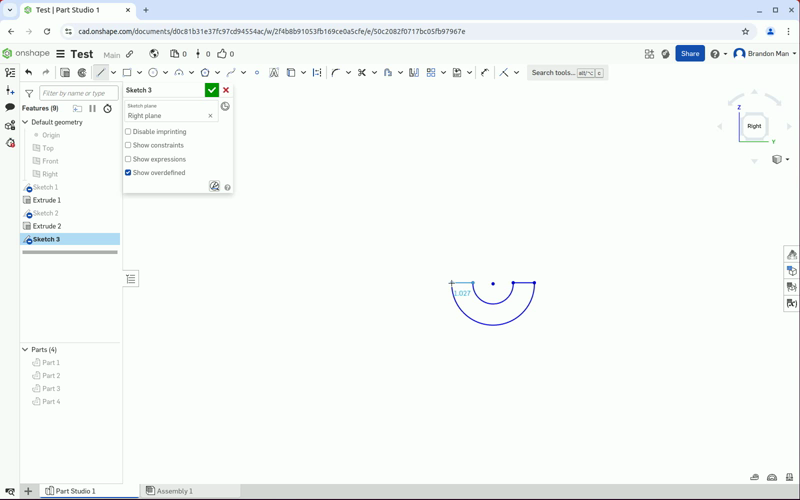
scroll(6)
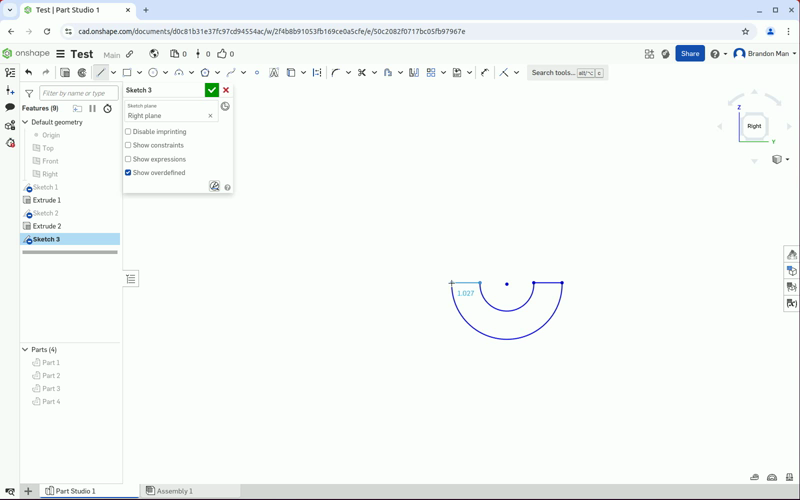
scroll(6)
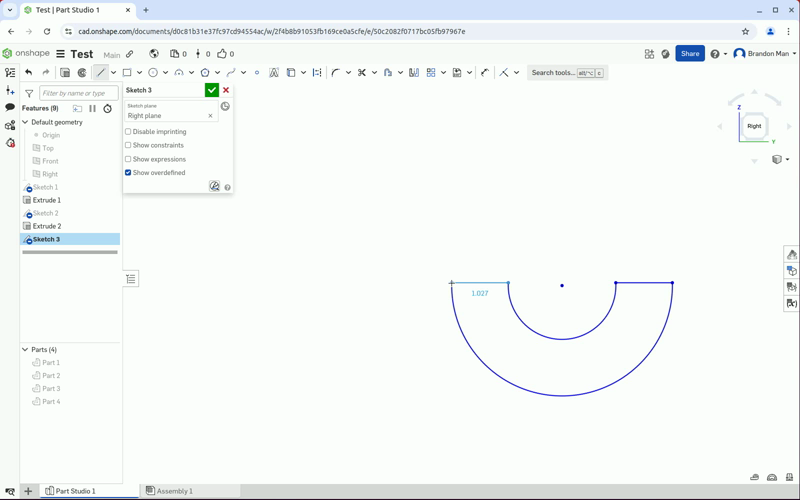
key_up(shift)
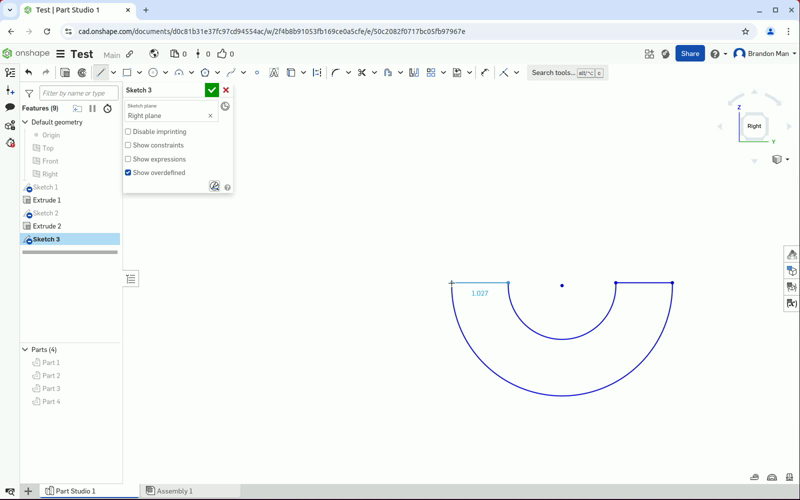
click(451, 282)
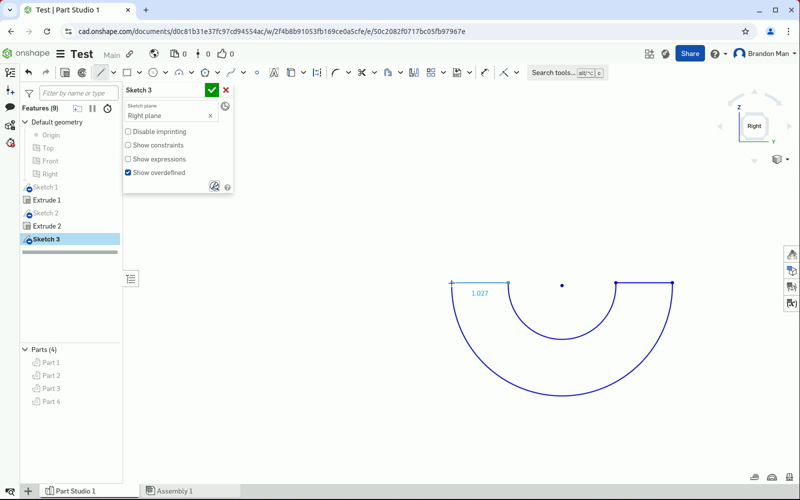
scroll(-6)
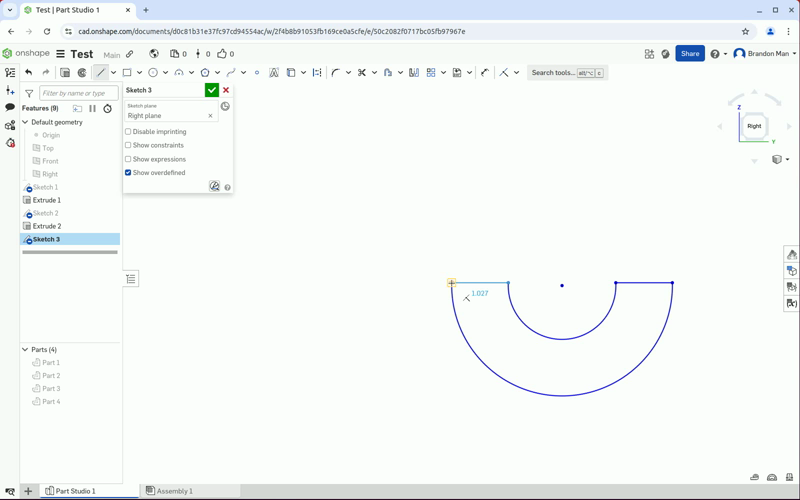
scroll(-6)
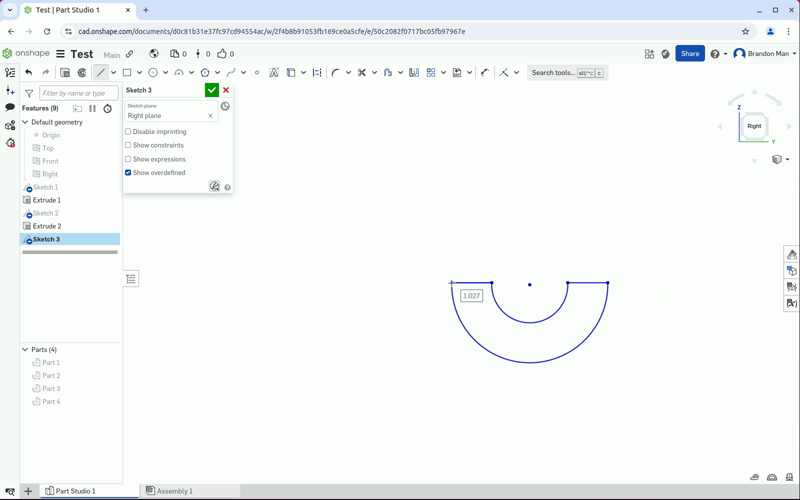
scroll(-6)
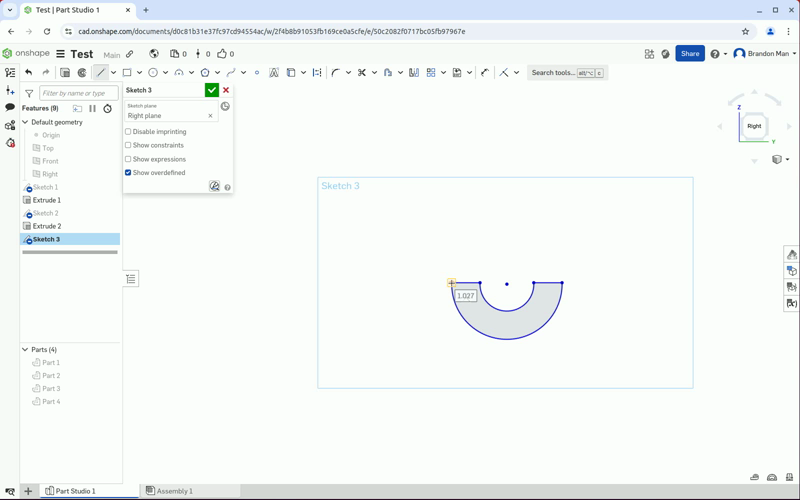
scroll(-6)
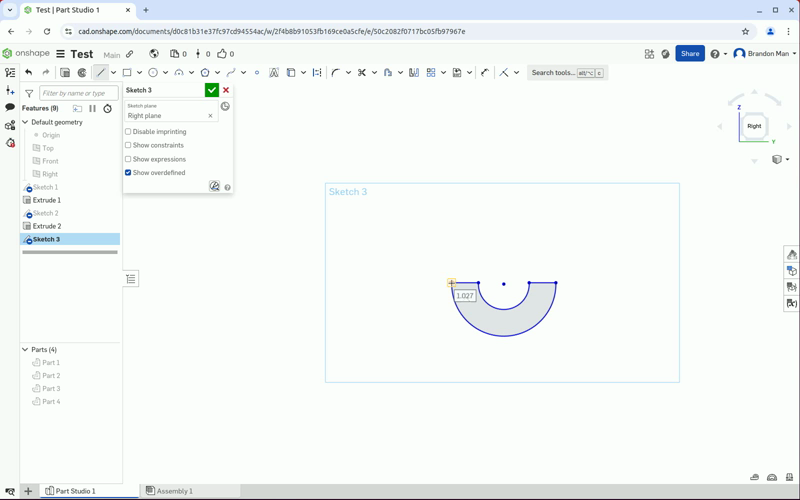
scroll(-6)
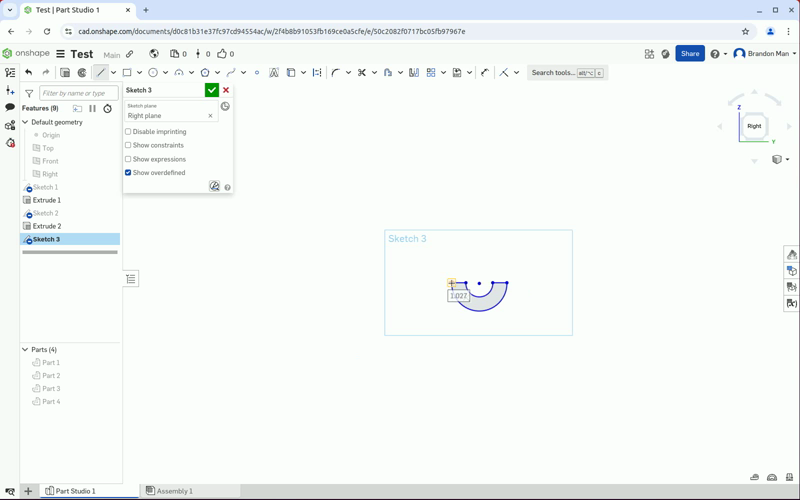
scroll(-6)
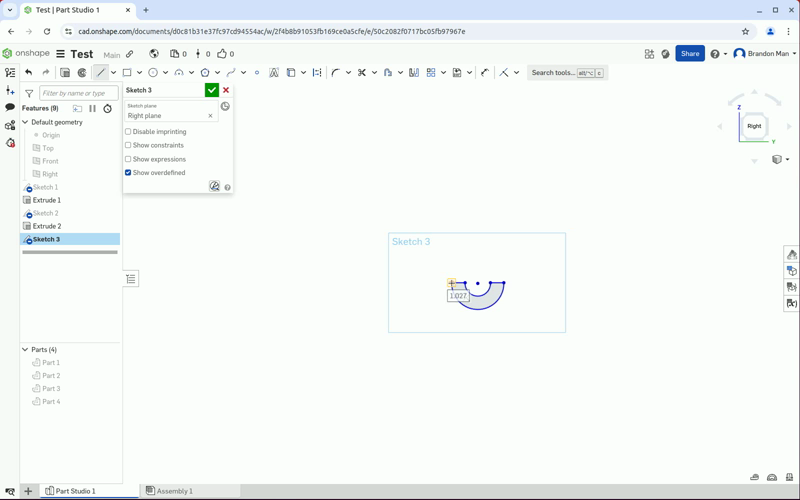
scroll(-6)
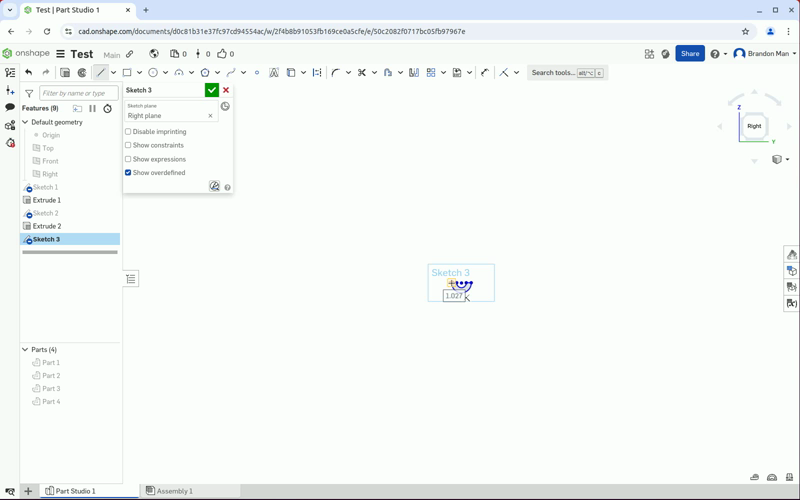
key(esc)
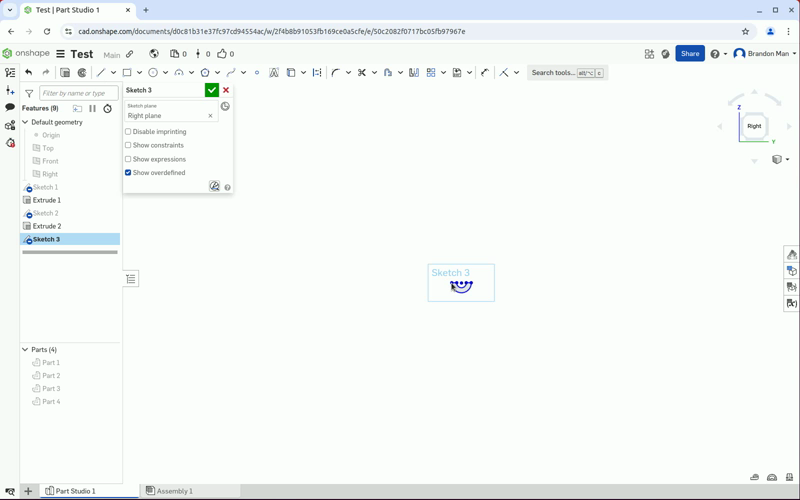
mouse_move(459, 291)
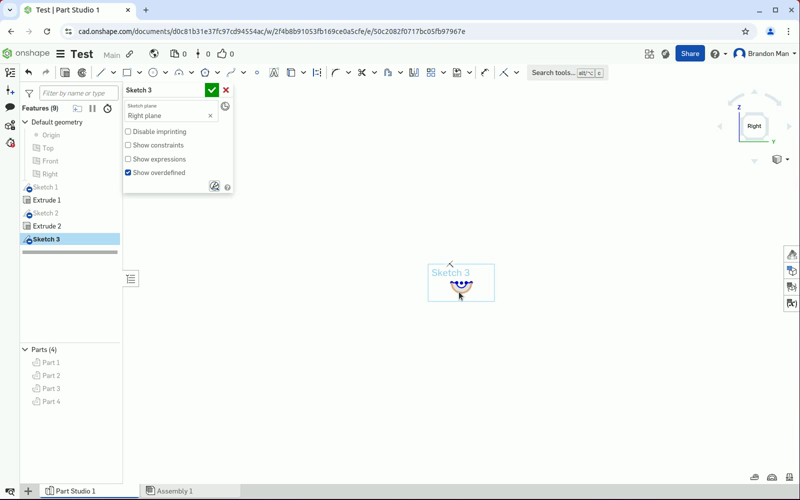
scroll(6)
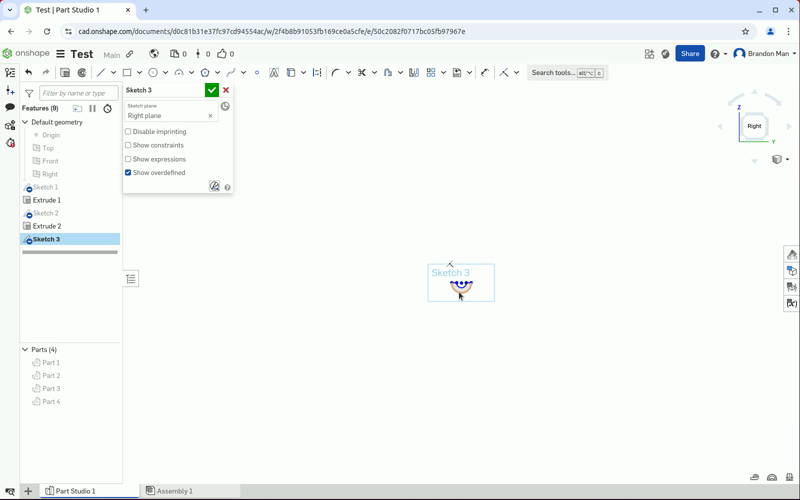
scroll(6)
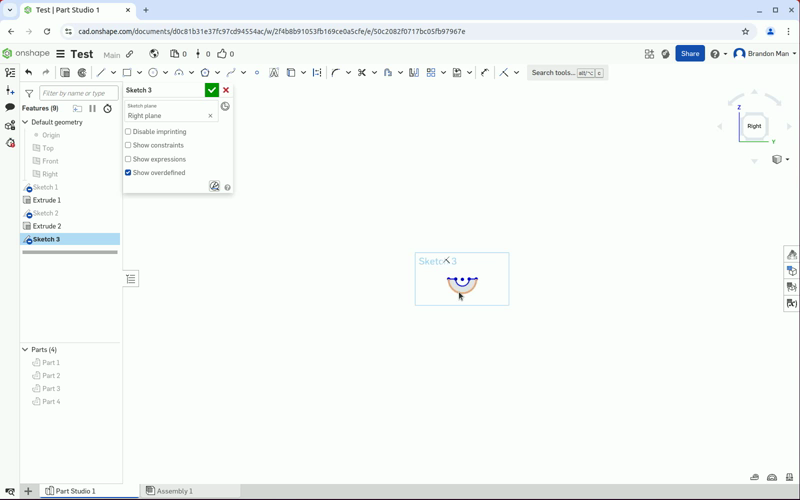
scroll(6)
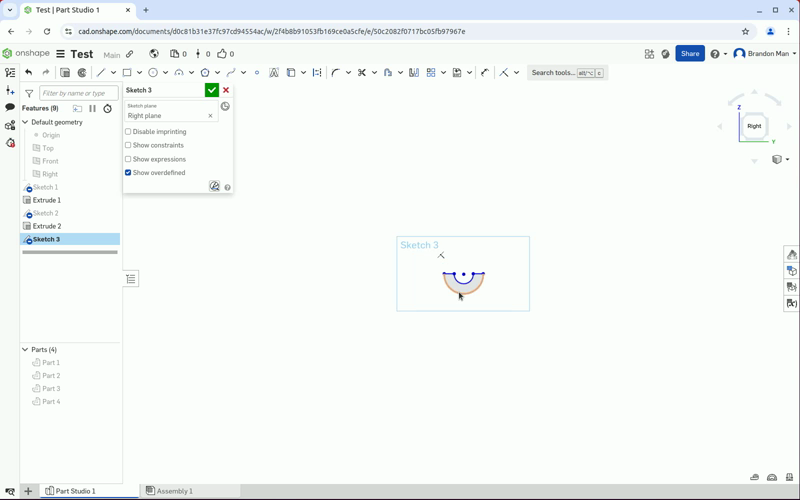
scroll(6)
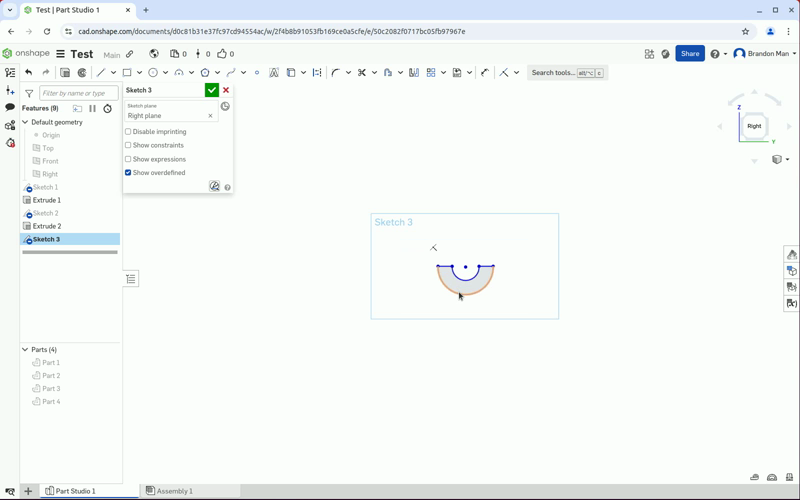
scroll(6)
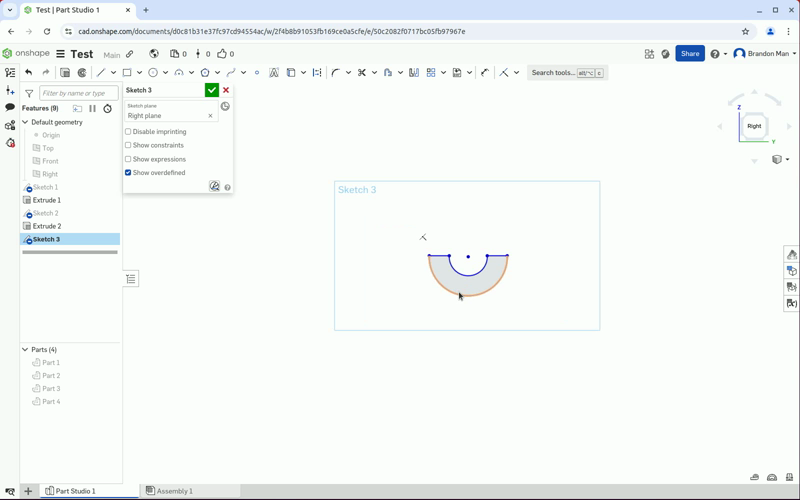
scroll(6)
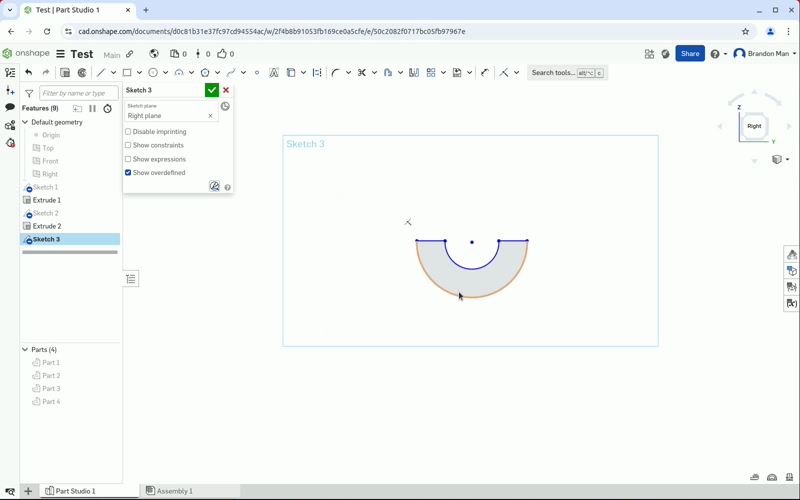
scroll(6)
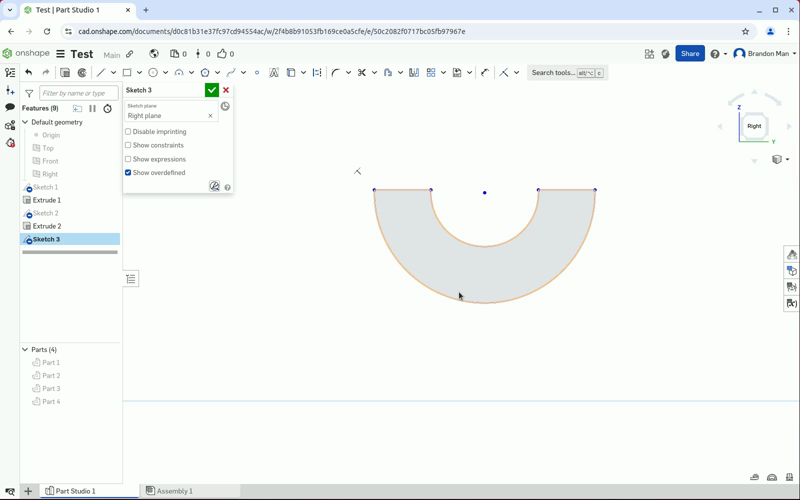
click(459, 291)
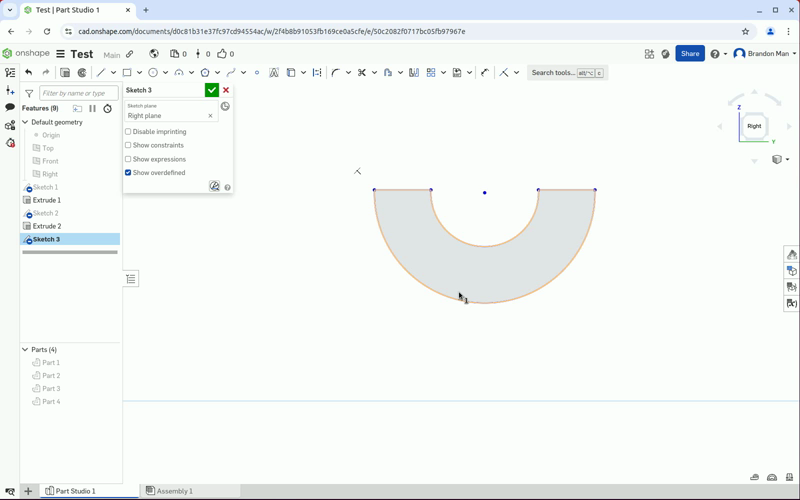
scroll(-6)
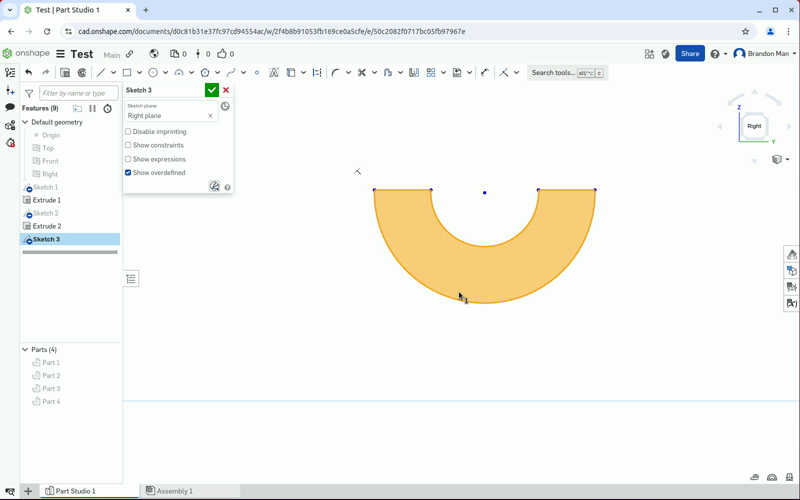
scroll(-6)
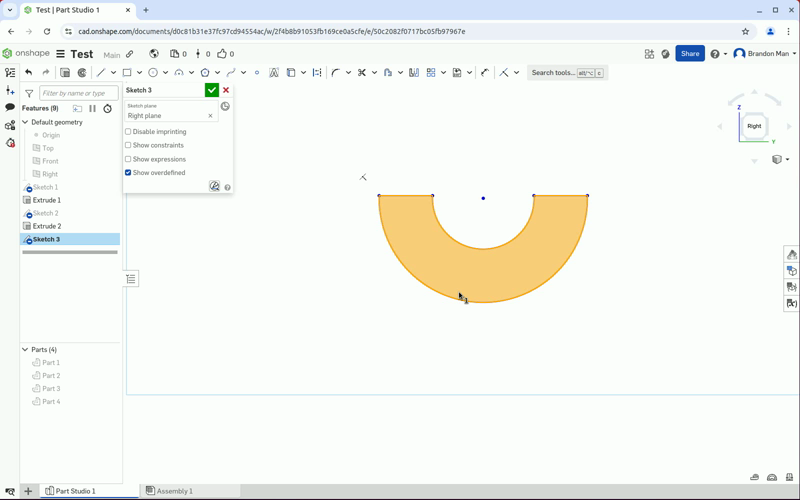
scroll(-6)
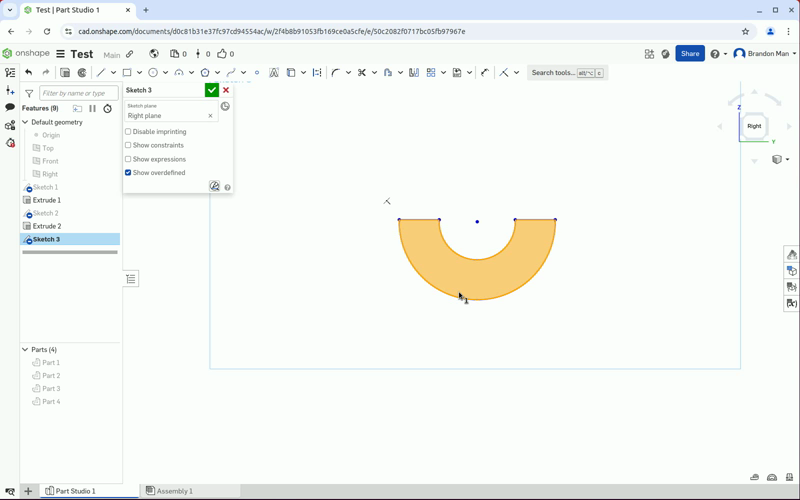
scroll(-6)
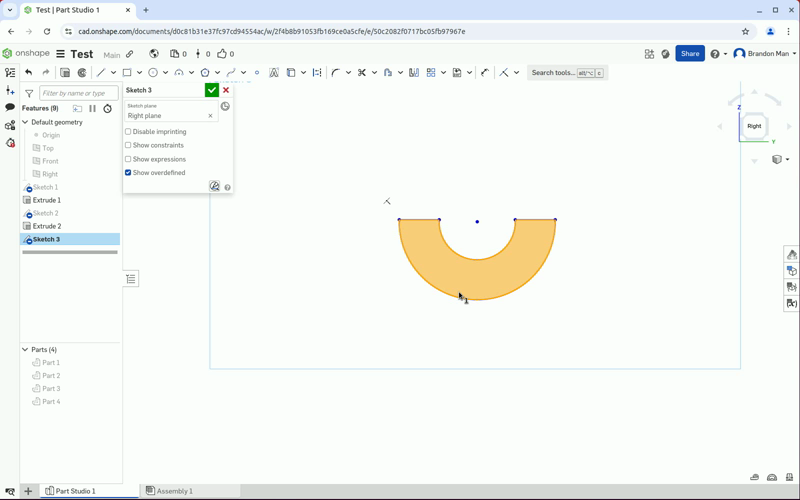
scroll(-6)
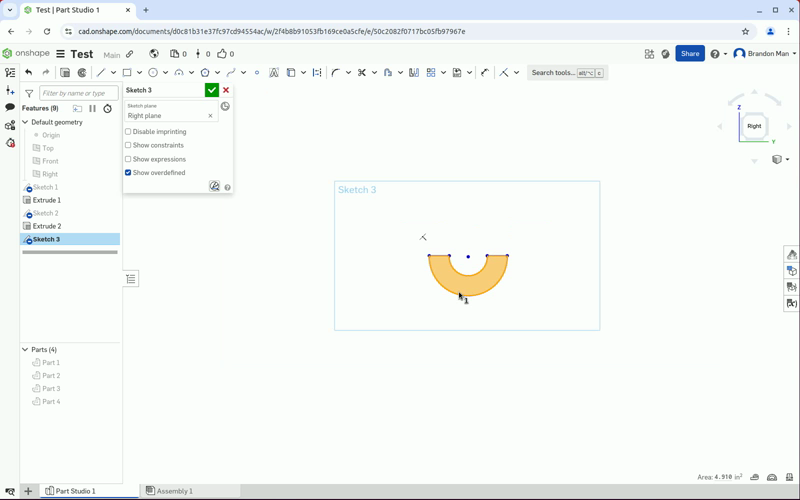
scroll(-6)
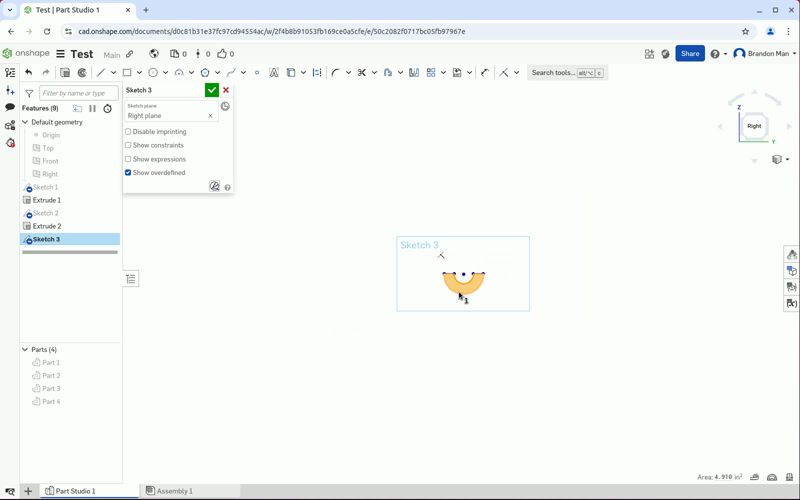
scroll(-6)
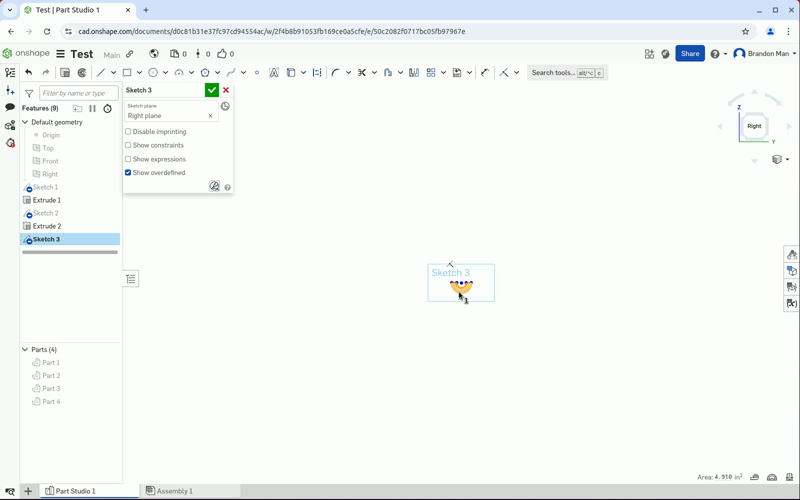
mouse_move(73, 352)
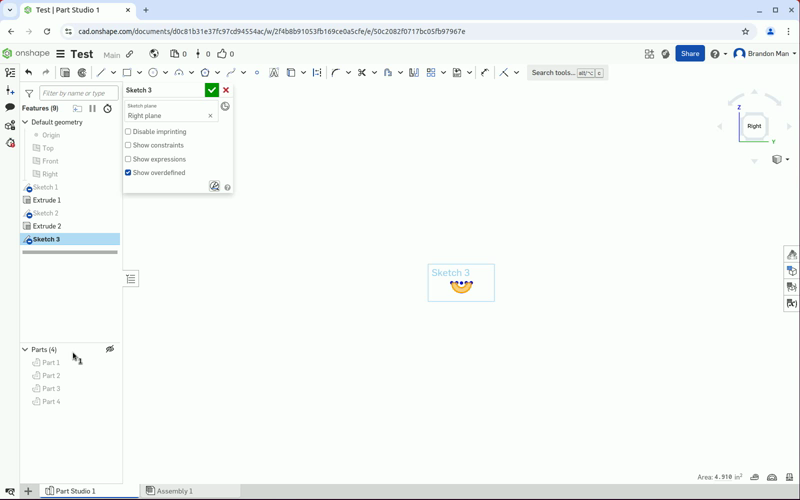
key(shift+y)
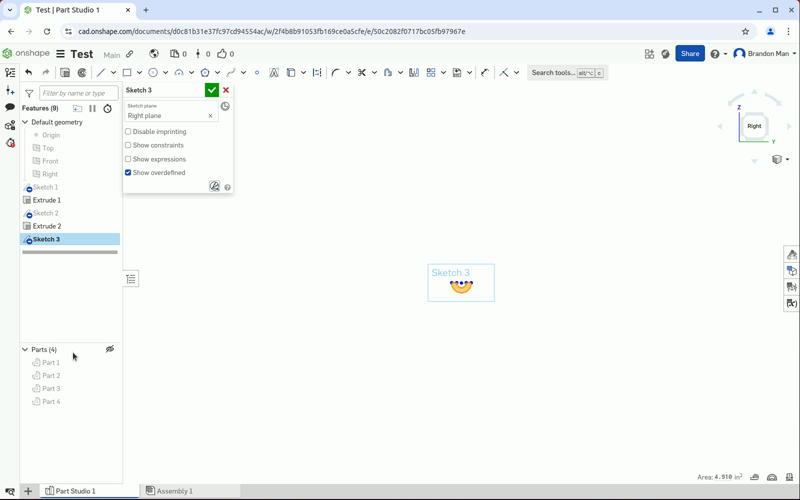
key(shift+e)
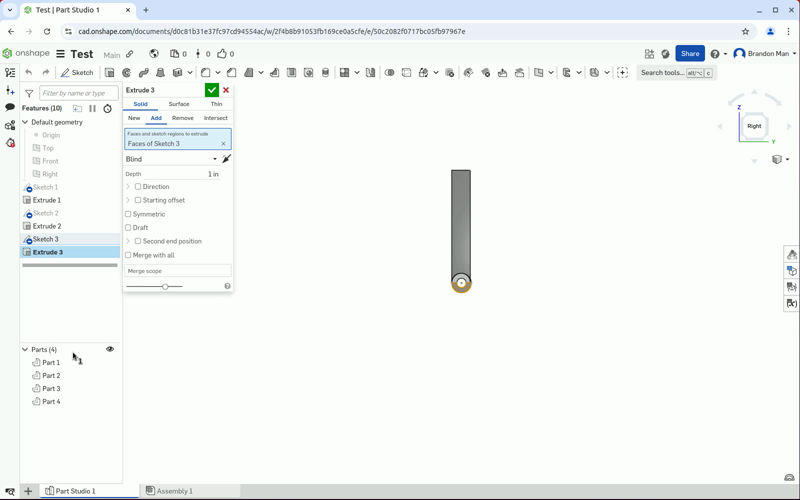
mouse_move(143, 106)
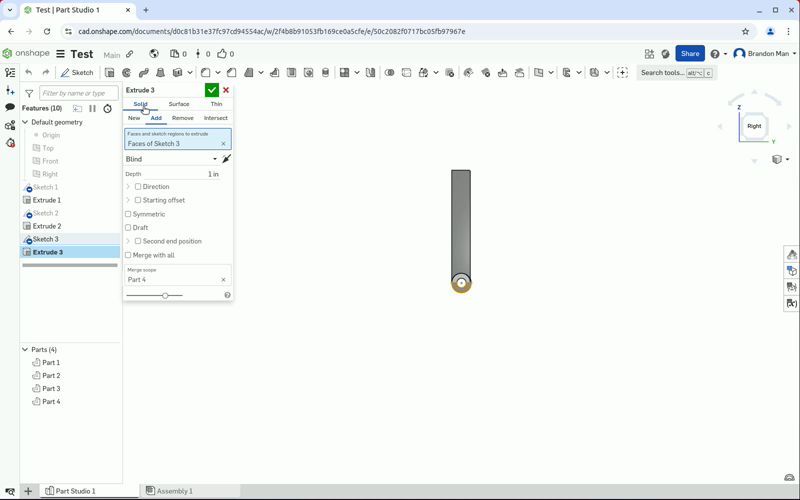
click(143, 106)
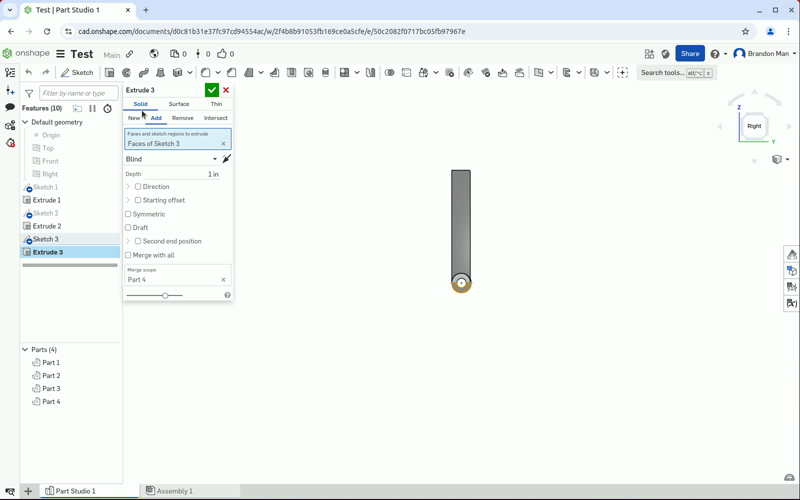
mouse_move(137, 120)
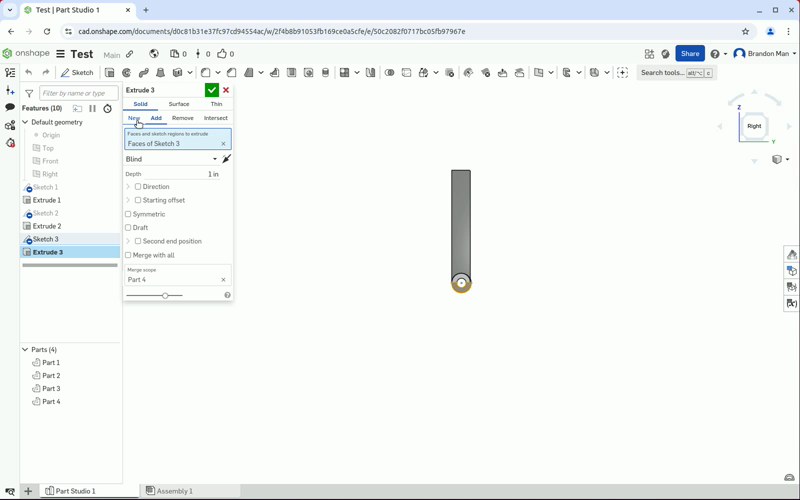
click(137, 120)
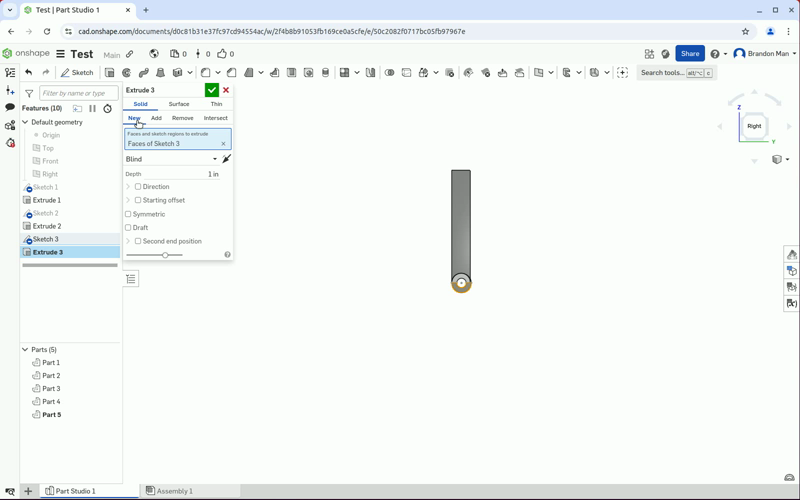
key(tab, 4)
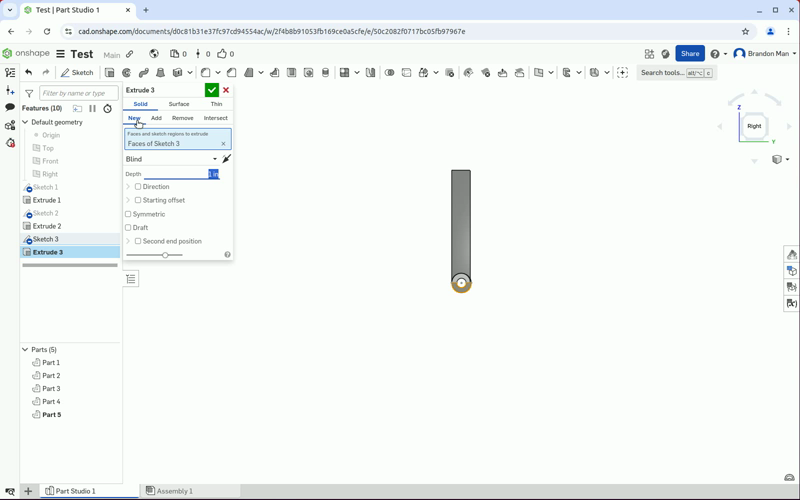
text(5.777)
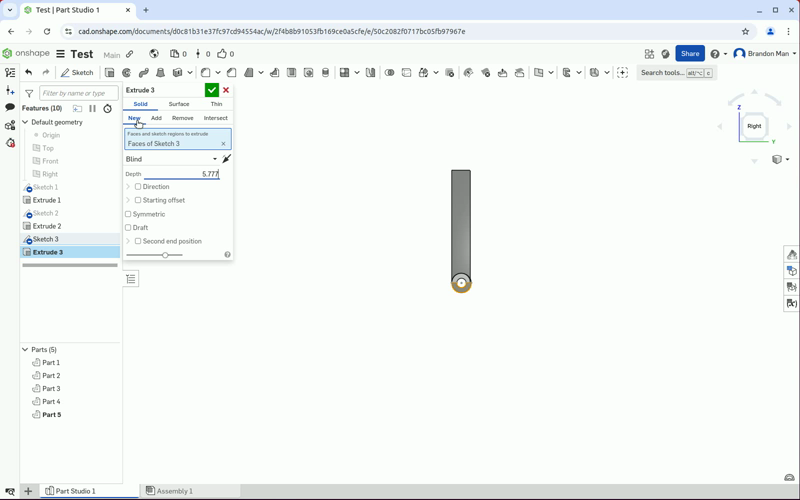
key(enter)
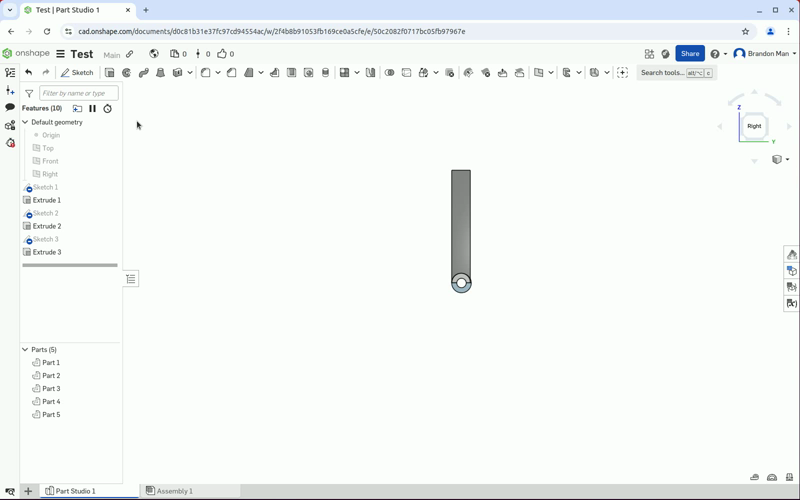
key(shift+h)
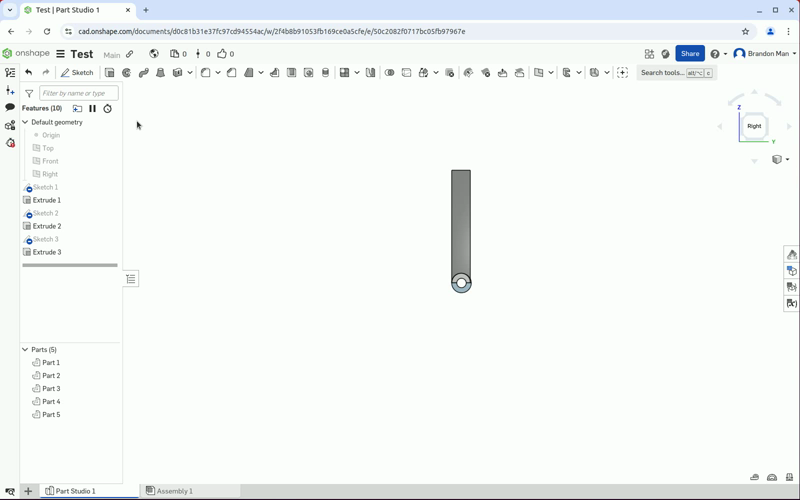
key(shift+h)
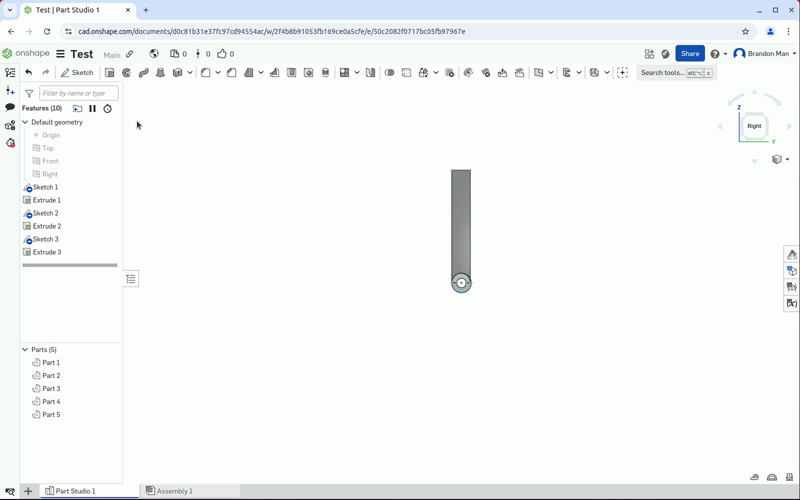
key(shift+7)
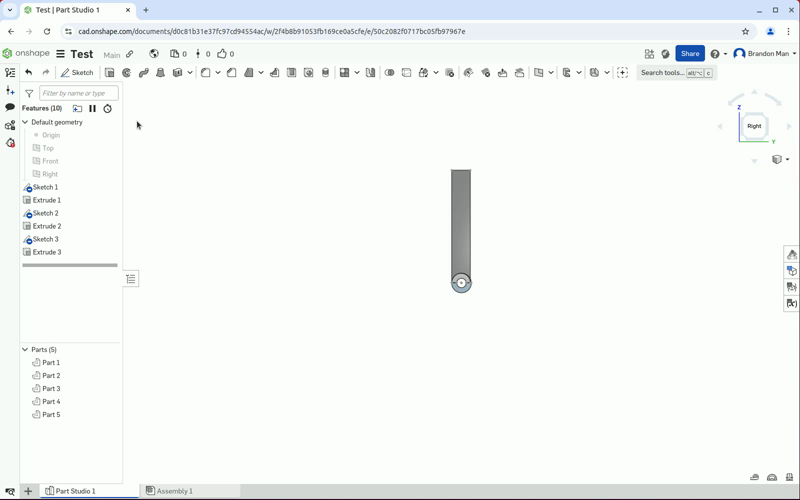
key(right, 2)
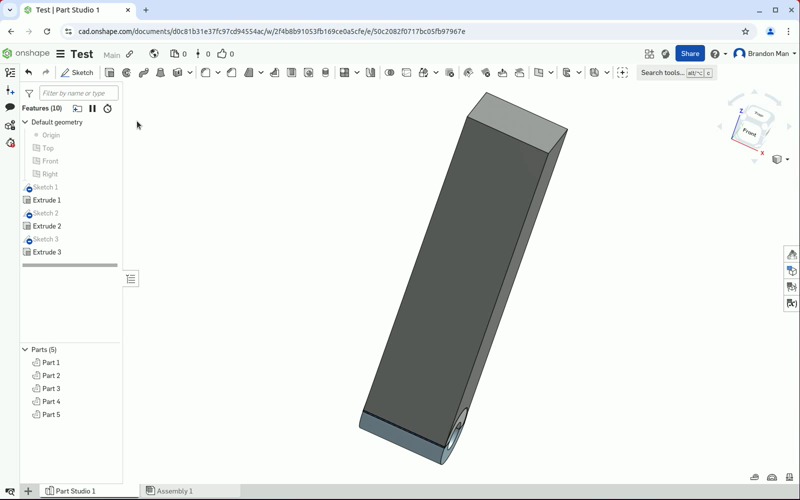
key(down, 2)
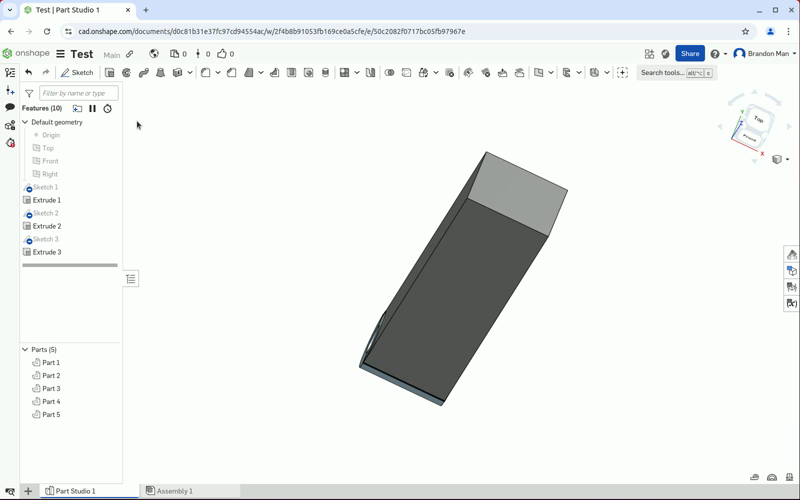
key(up, 2)
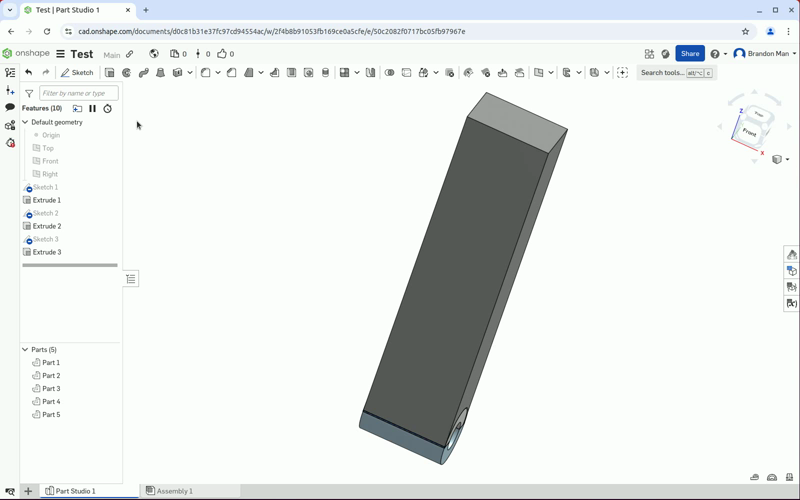
key(left, 2)
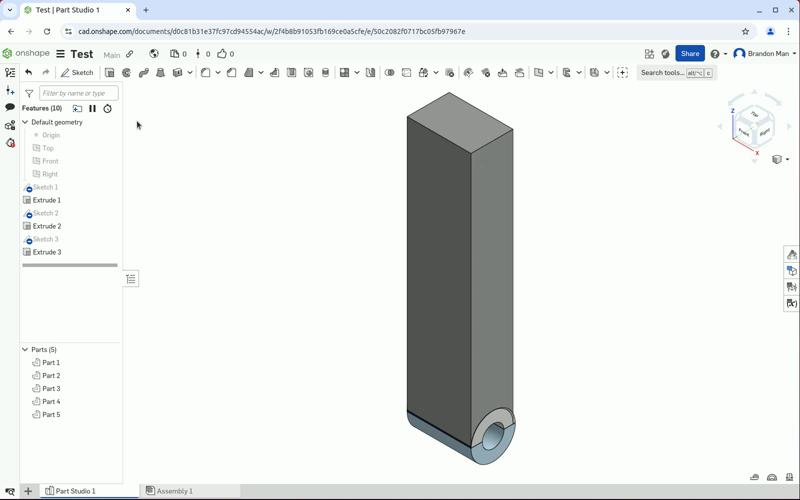
mouse_move(73, 189)
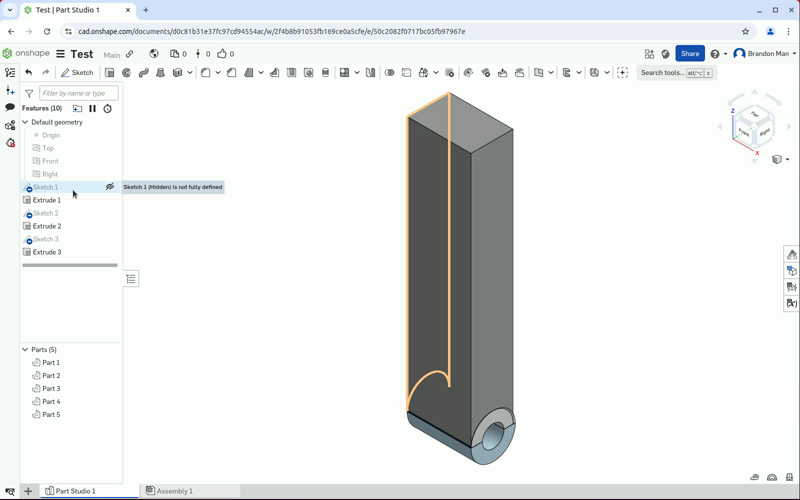
click(73, 189)